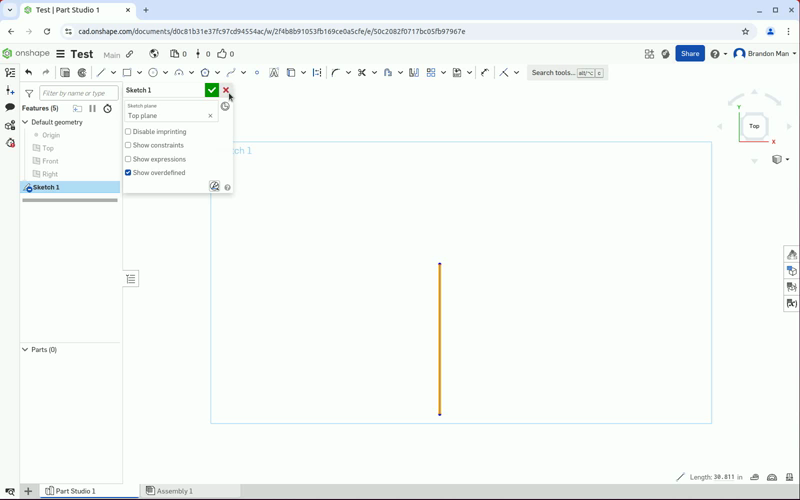
key(shift+h)
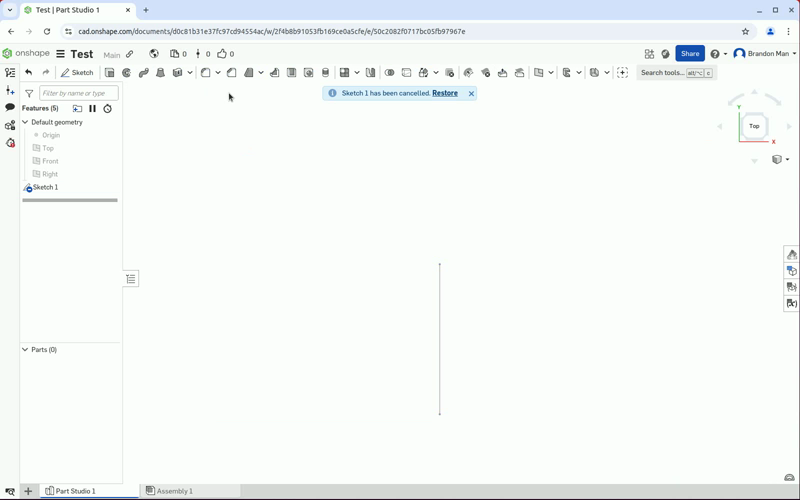
key(shift+s)
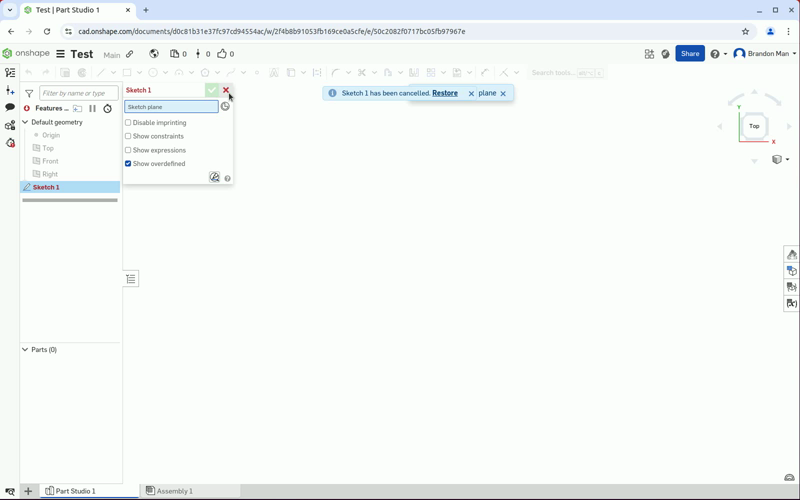
mouse_move(73, 150)
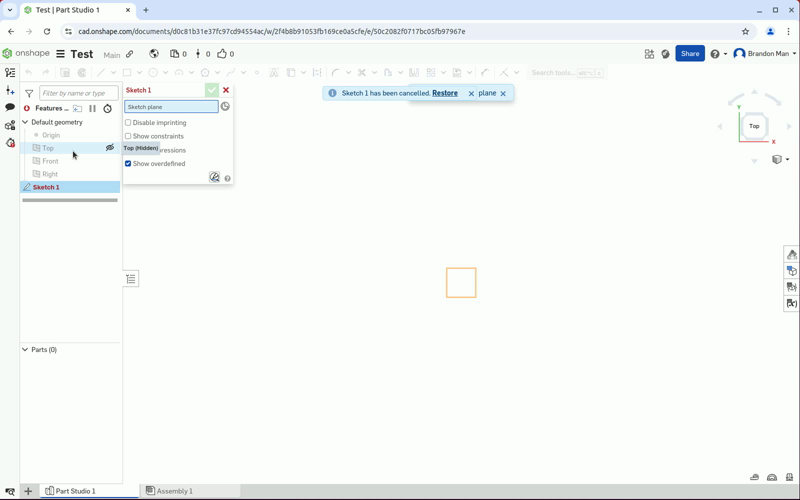
click(73, 150)
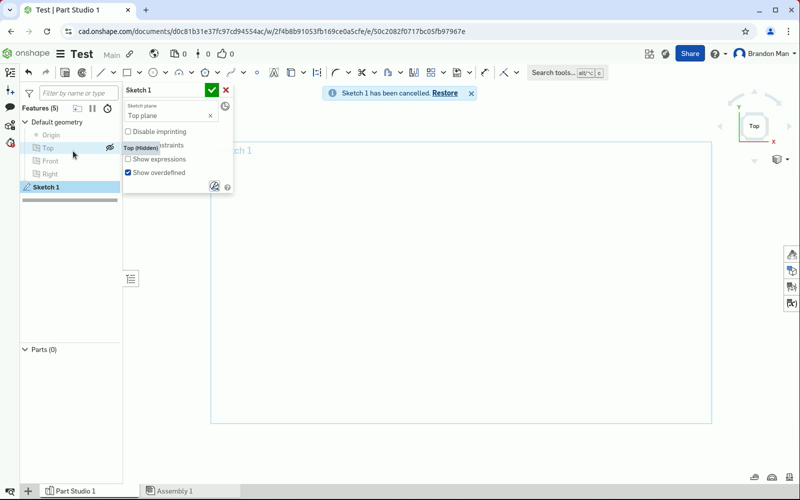
mouse_move(73, 352)
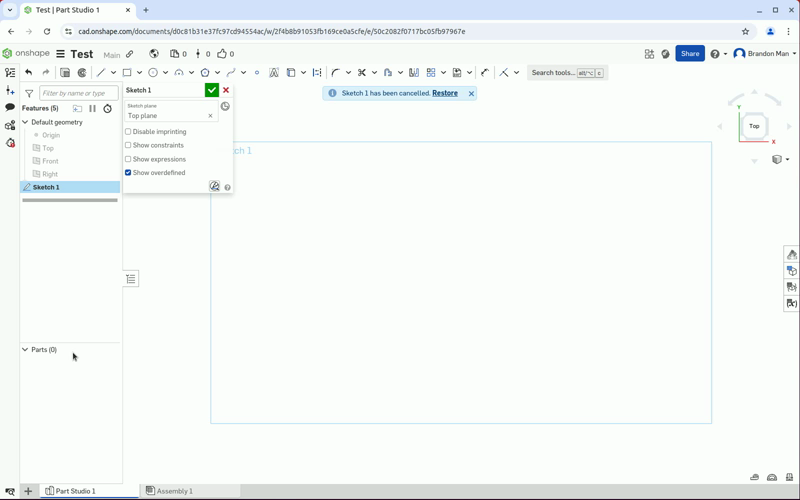
key(y)
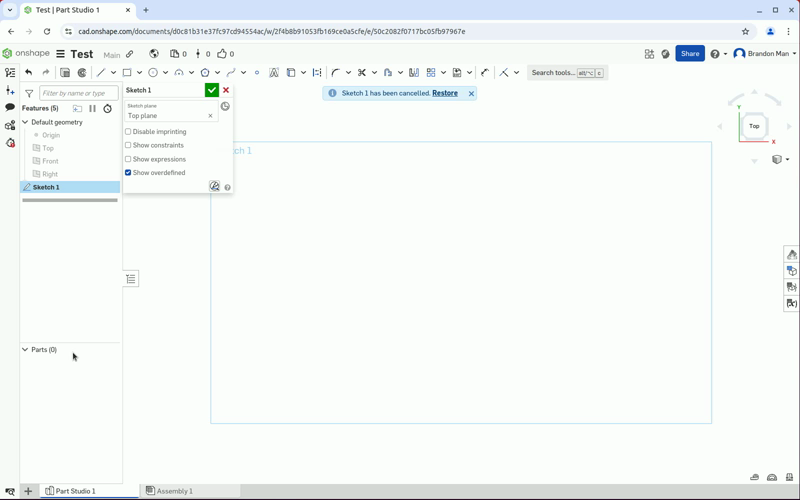
key(c)
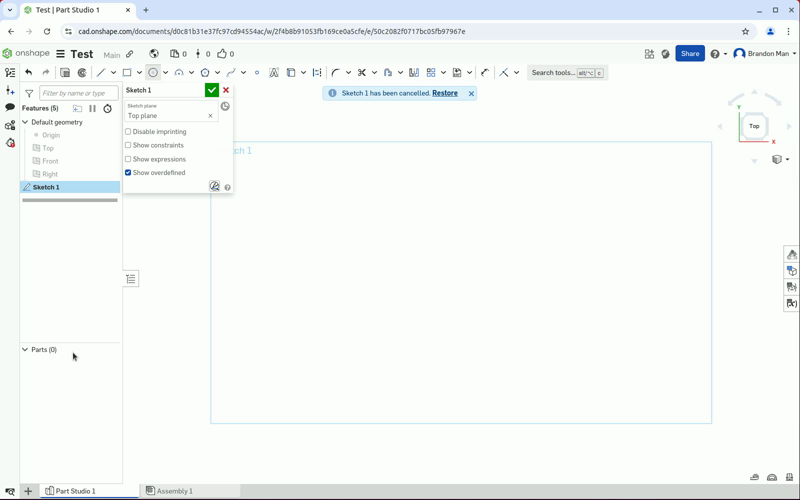
key_down(shift)
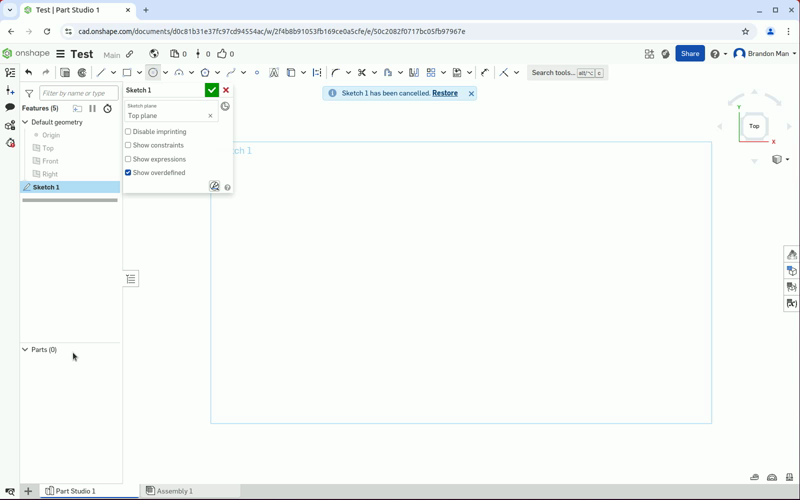
mouse_move(460, 281)
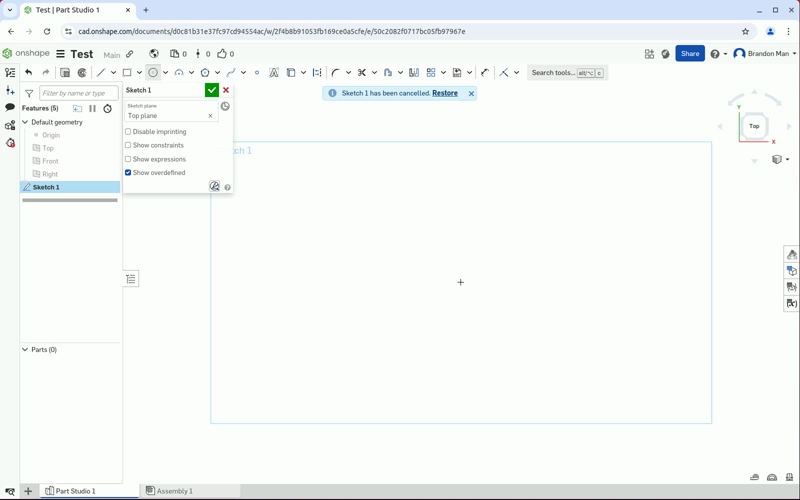
click(460, 281)
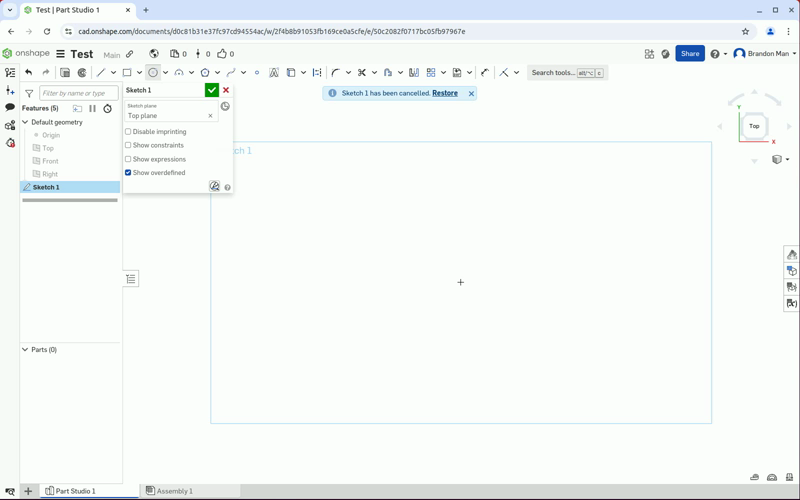
key_up(shift)
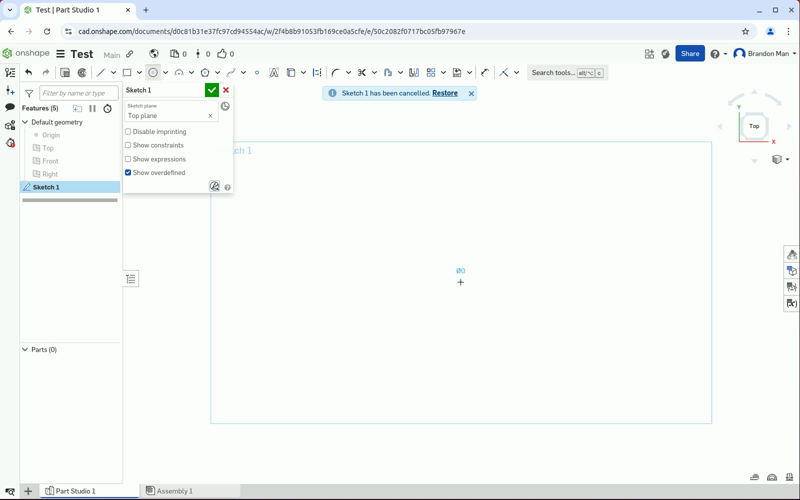
mouse_move(461, 281)
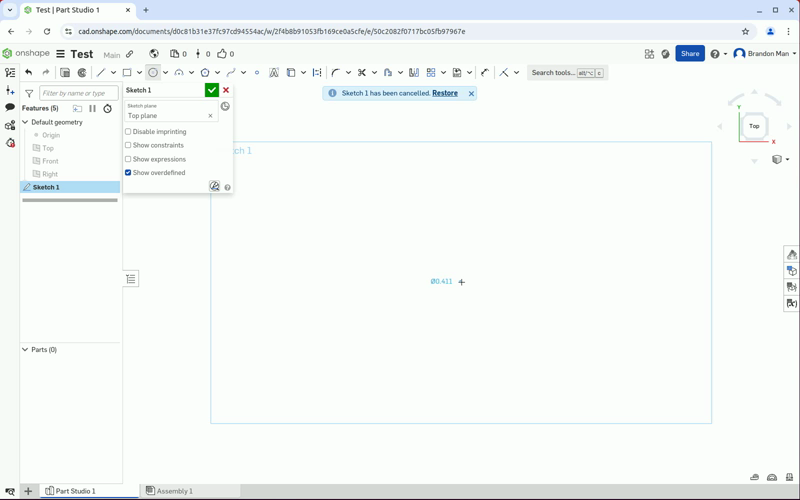
scroll(6)
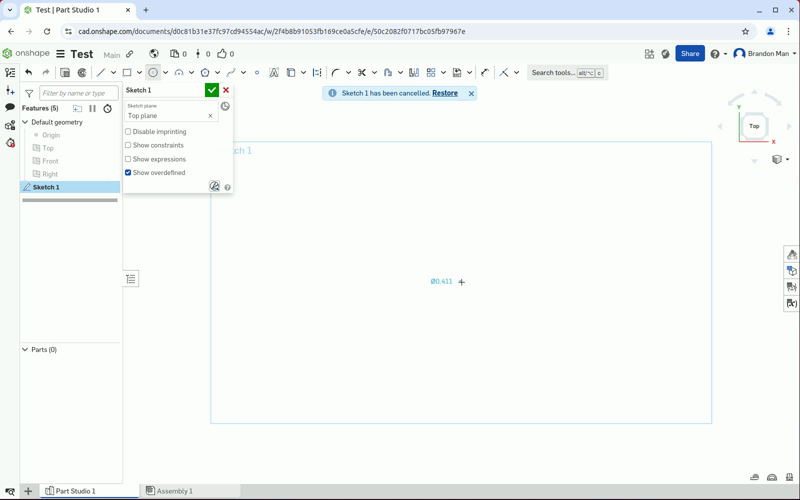
scroll(6)
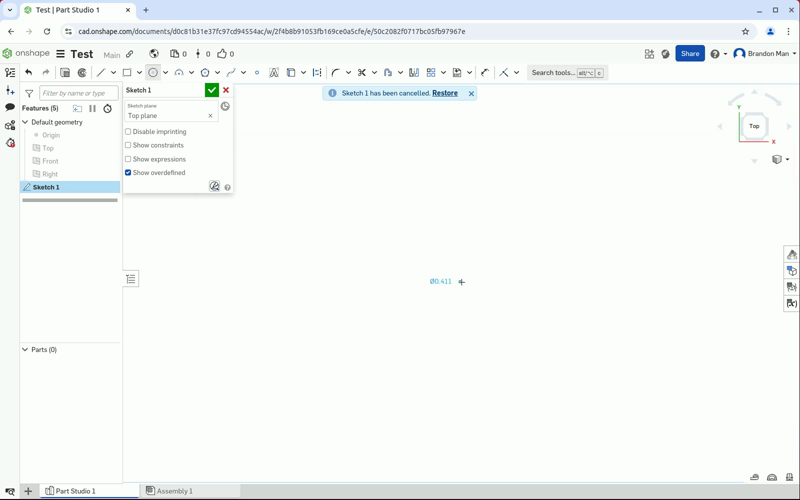
scroll(6)
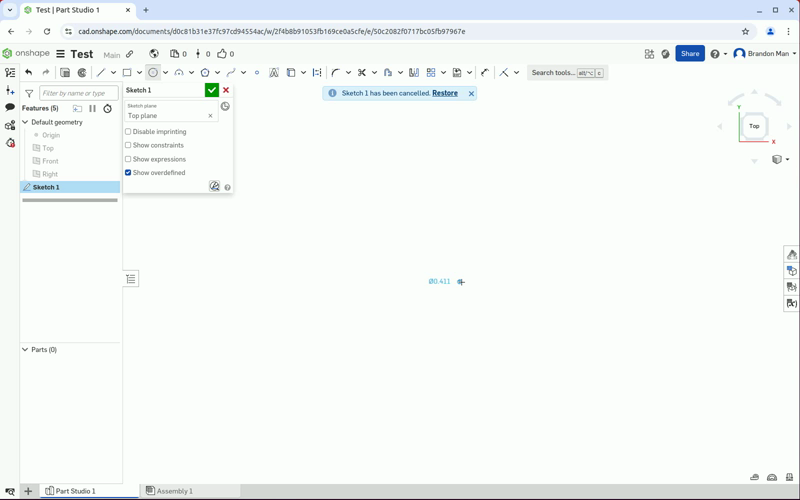
scroll(6)
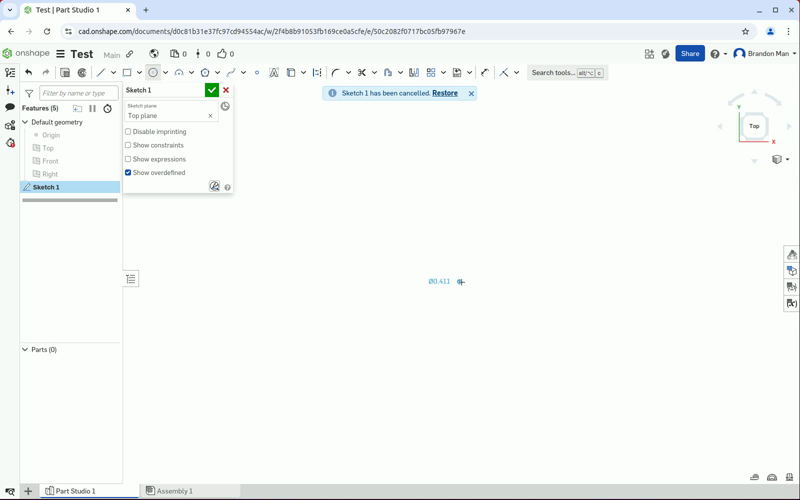
scroll(6)
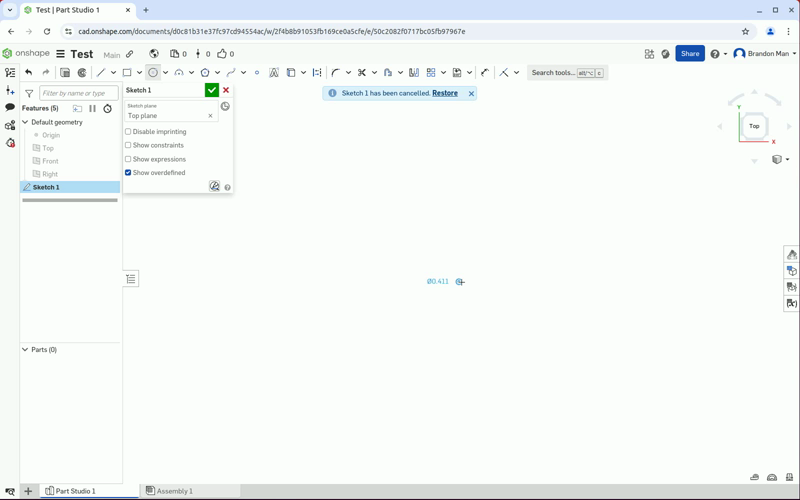
scroll(6)
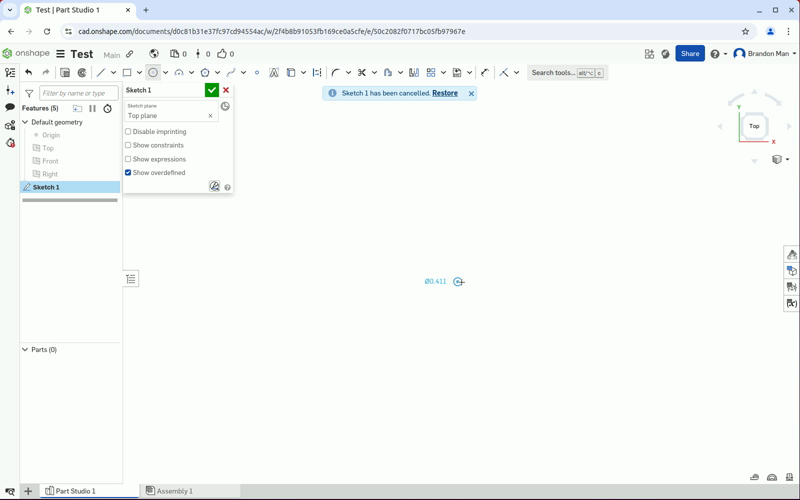
scroll(6)
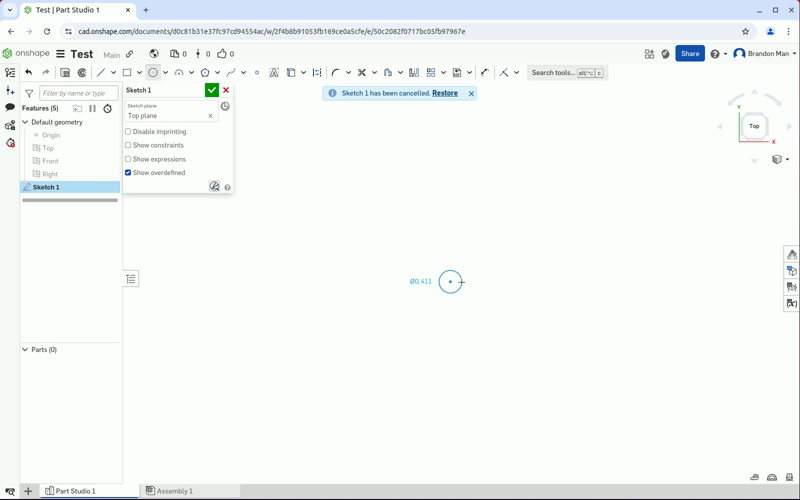
click(461, 281)
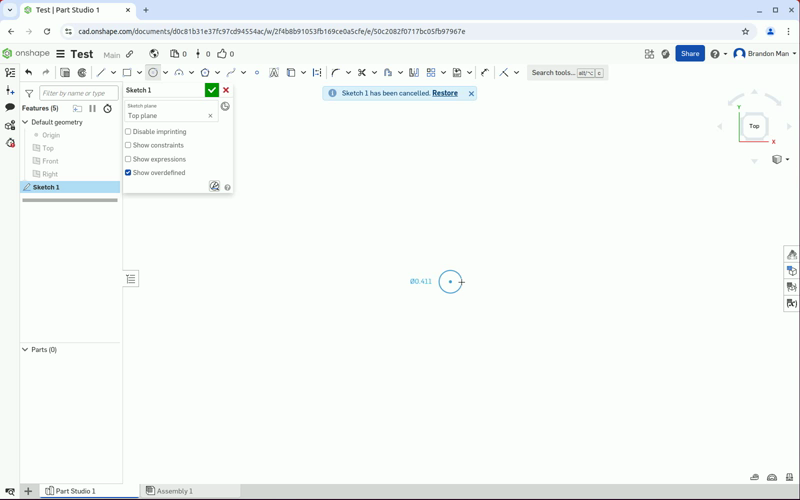
scroll(-6)
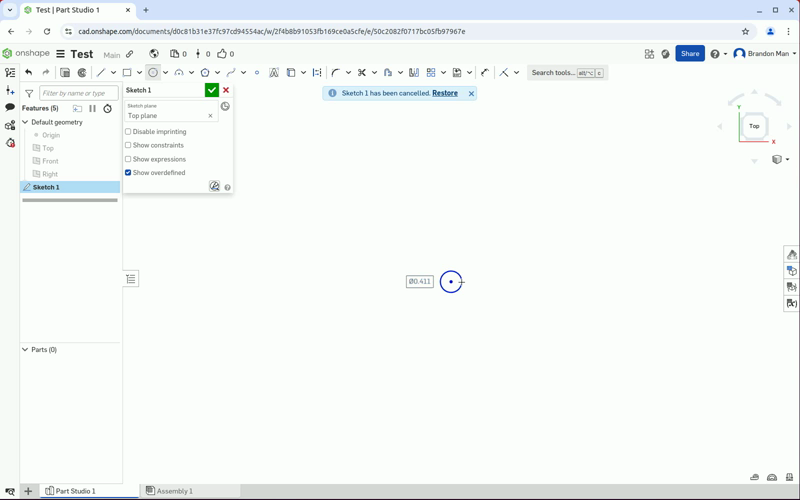
scroll(-6)
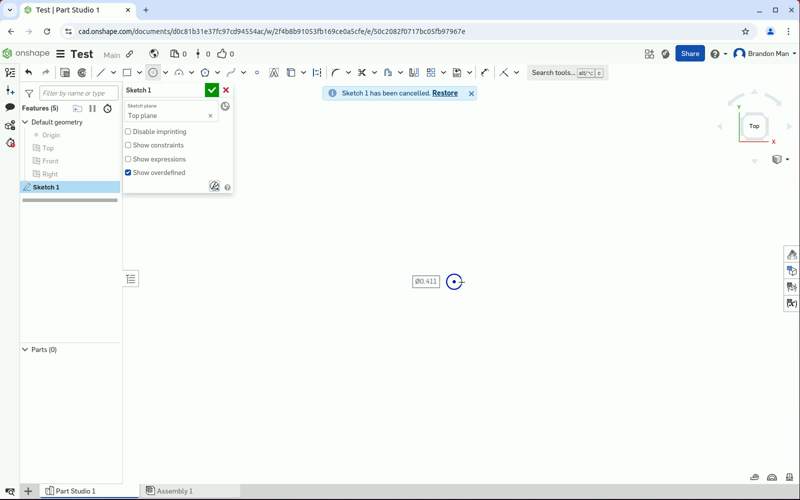
scroll(-6)
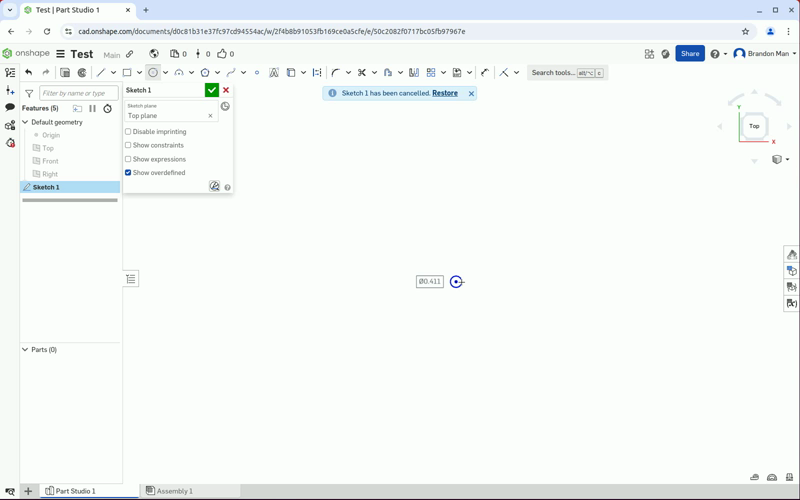
scroll(-6)
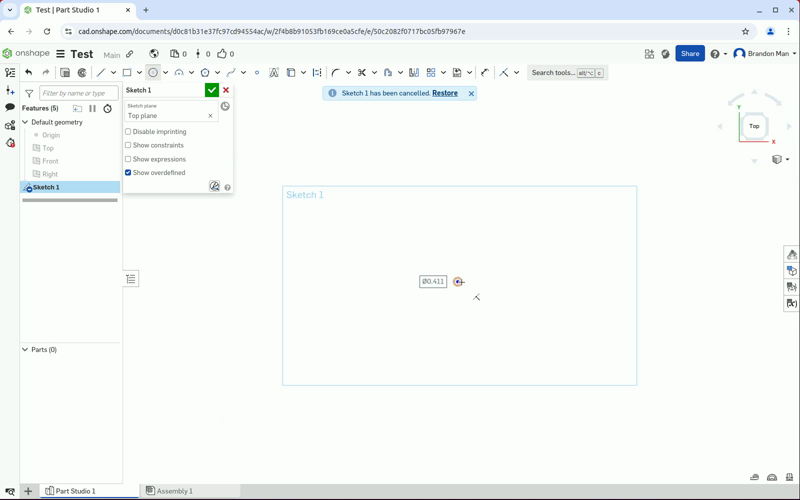
scroll(-6)
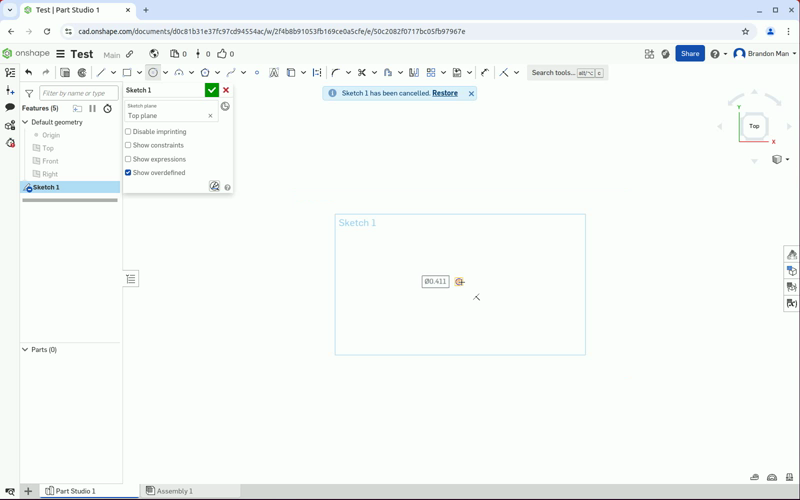
scroll(-6)
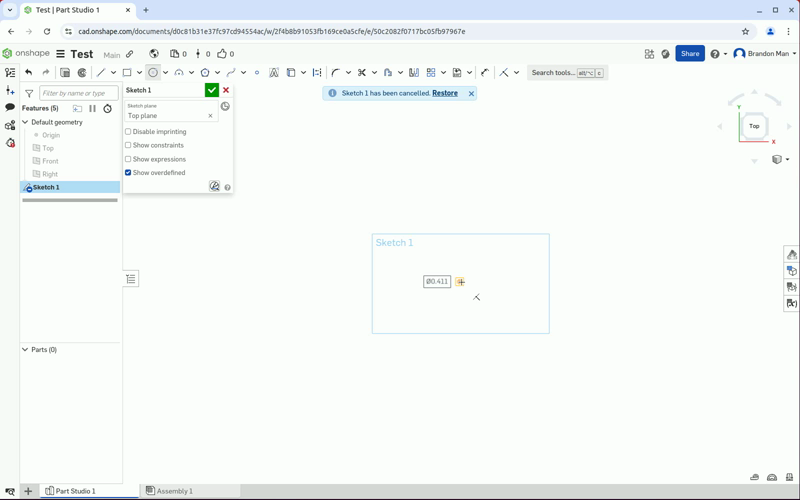
scroll(-6)
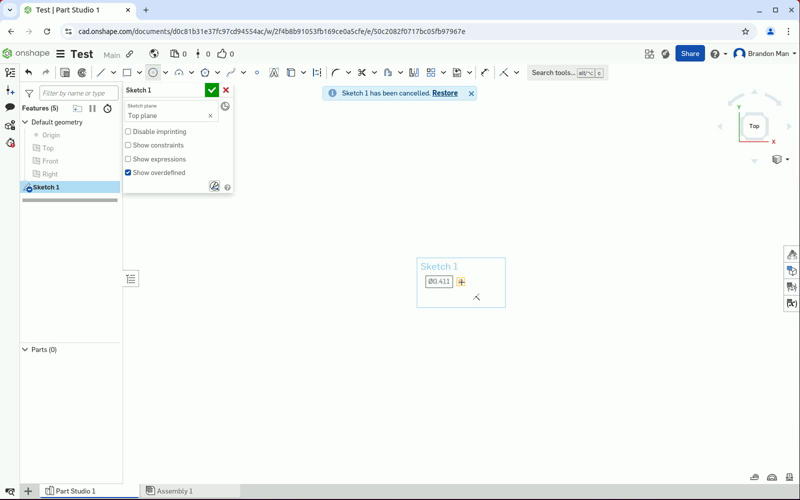
key(esc)
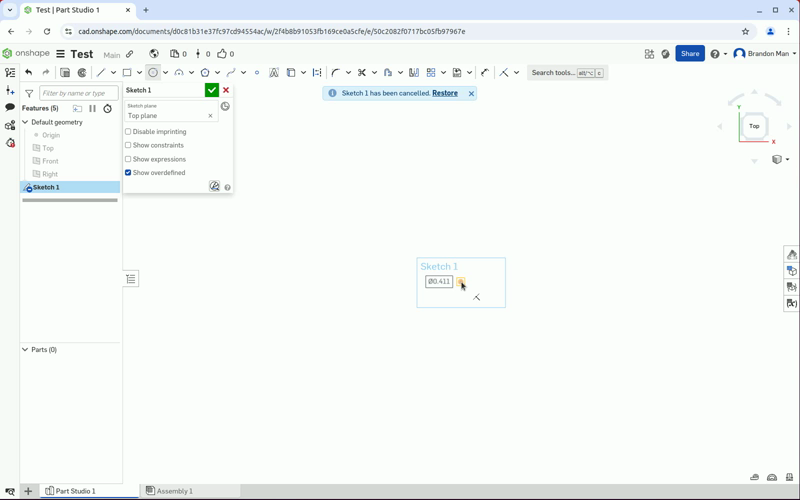
mouse_move(460, 281)
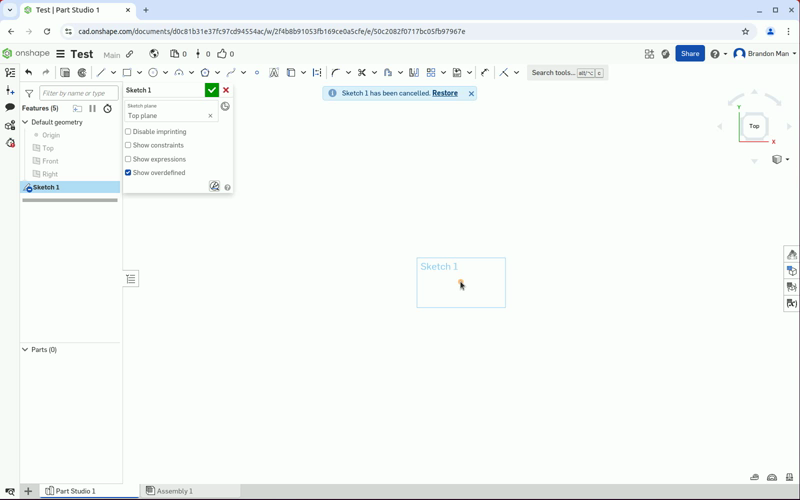
scroll(6)
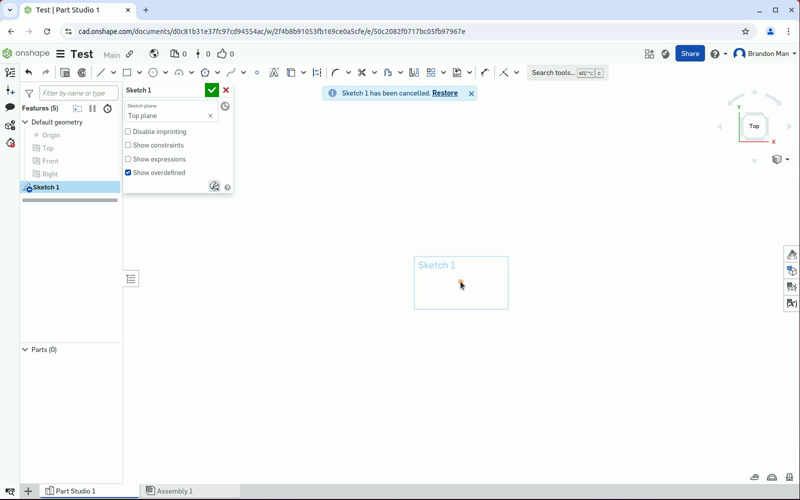
scroll(6)
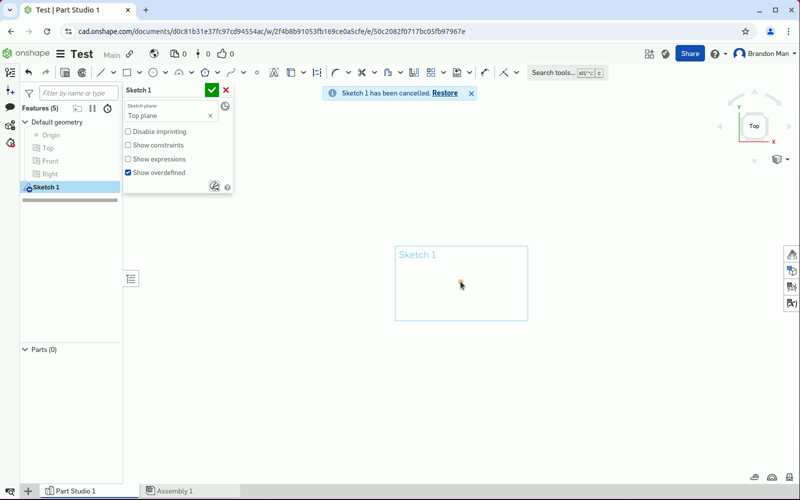
scroll(6)
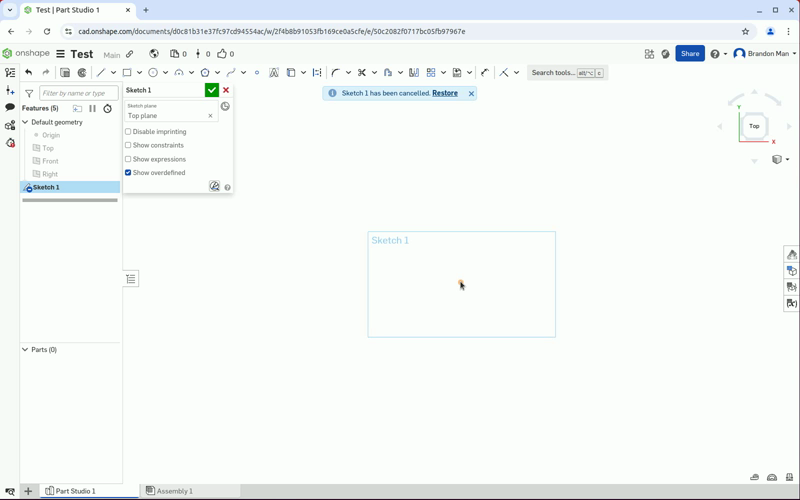
scroll(6)
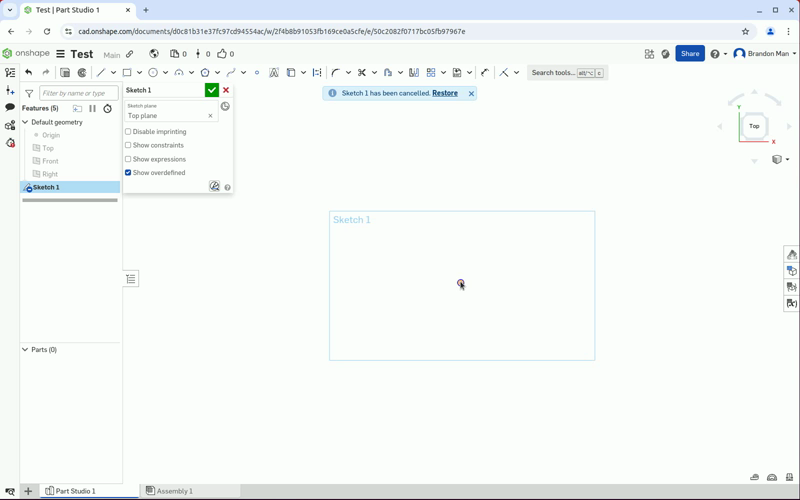
scroll(6)
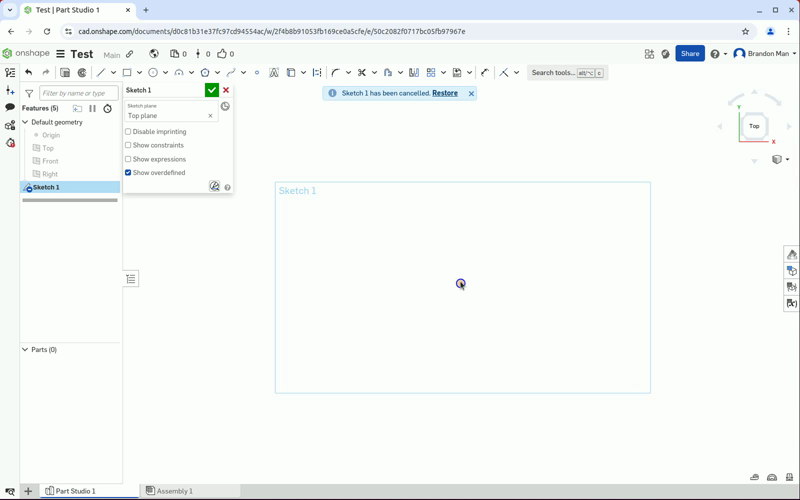
scroll(6)
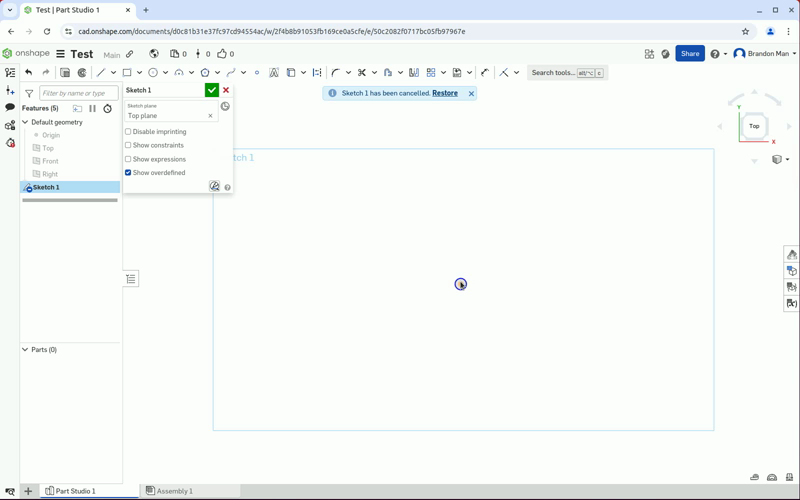
scroll(6)
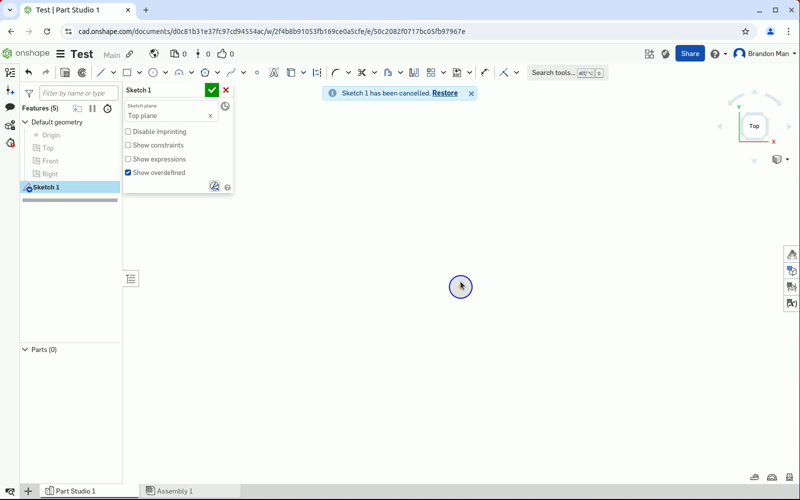
click(460, 281)
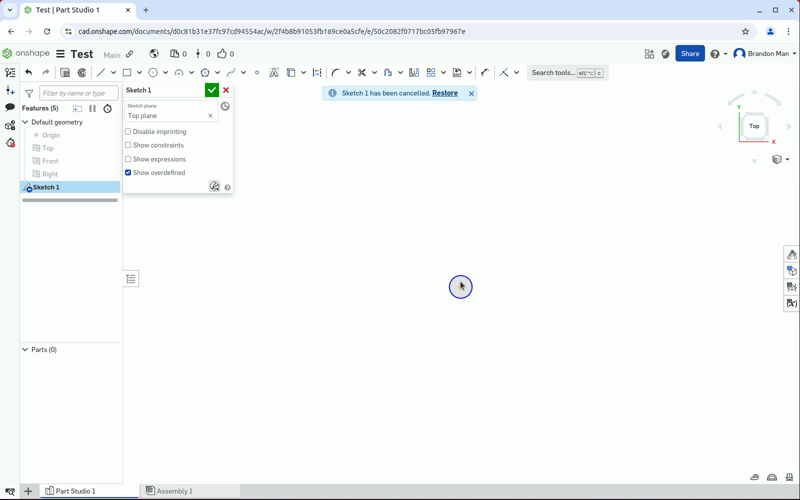
scroll(-6)
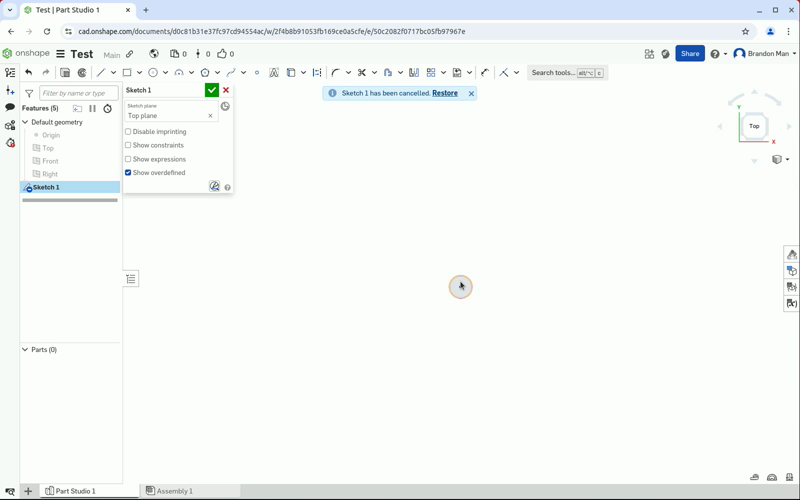
scroll(-6)
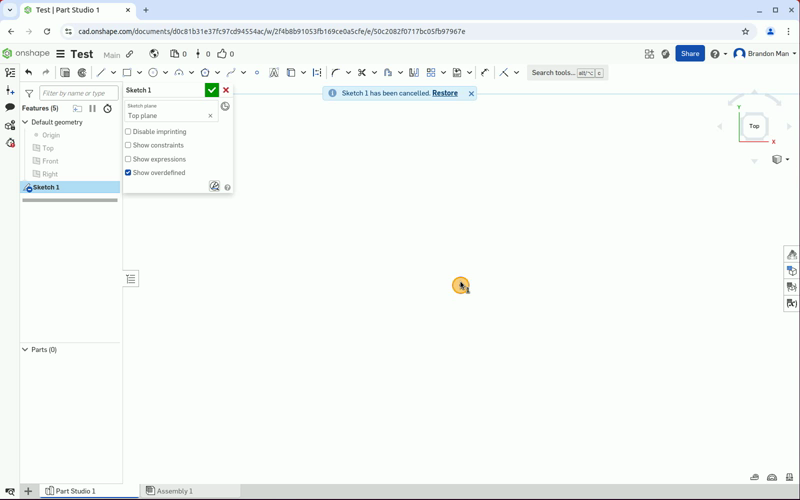
scroll(-6)
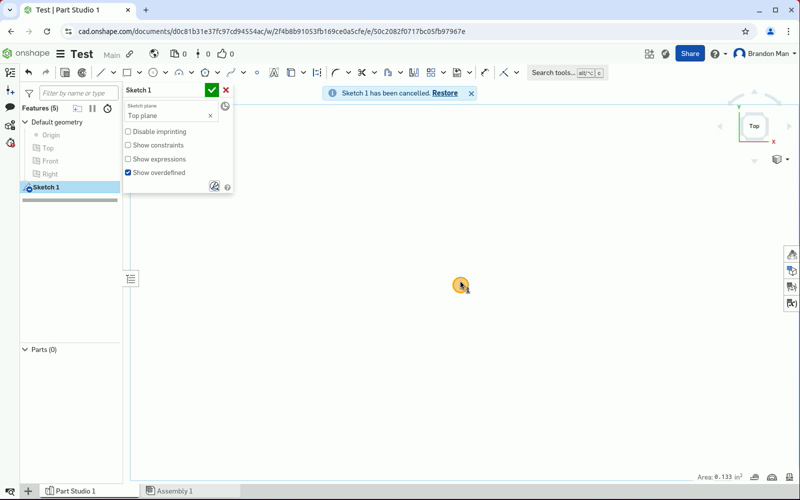
scroll(-6)
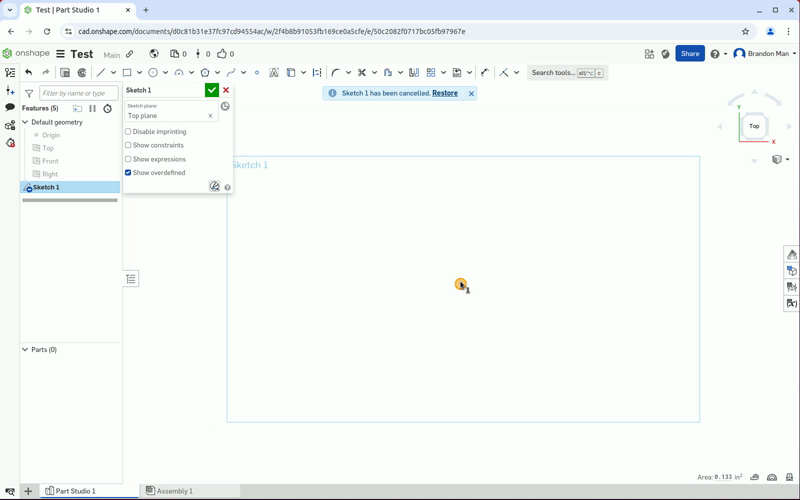
scroll(-6)
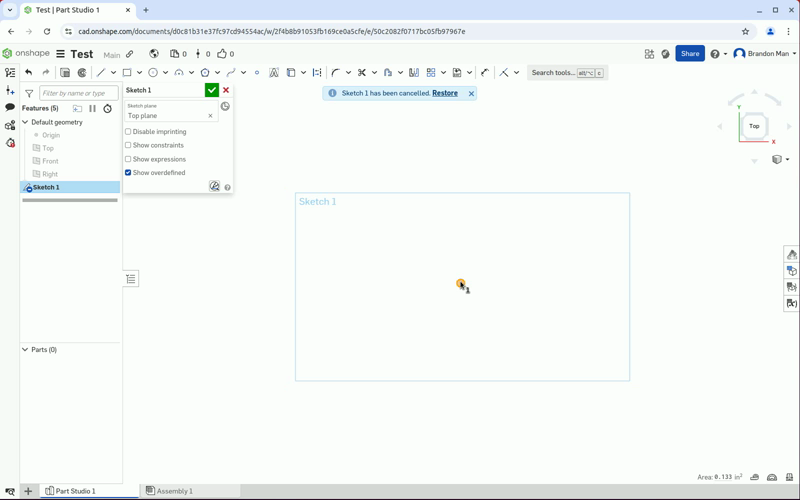
scroll(-6)
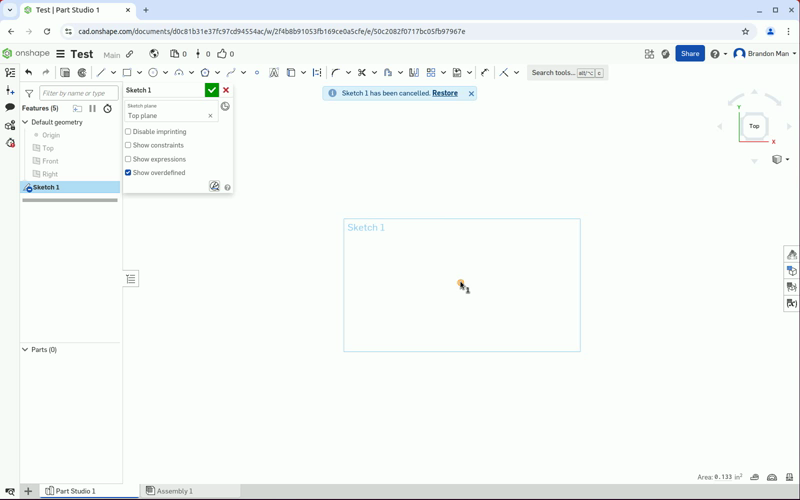
scroll(-6)
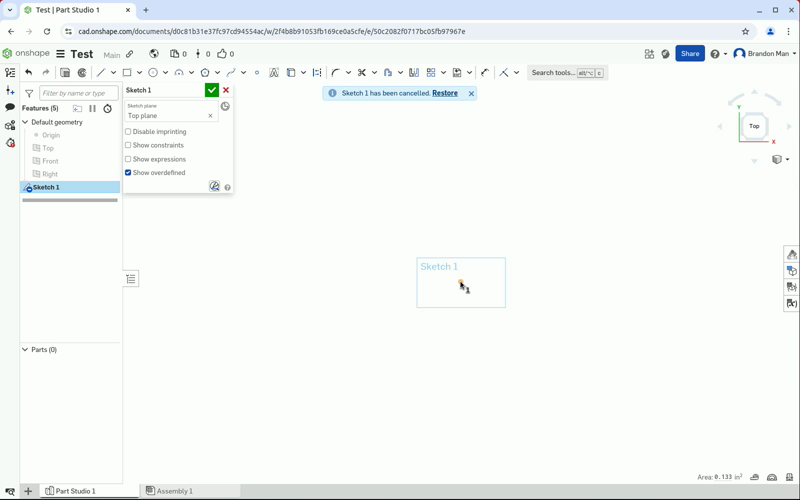
mouse_move(73, 352)
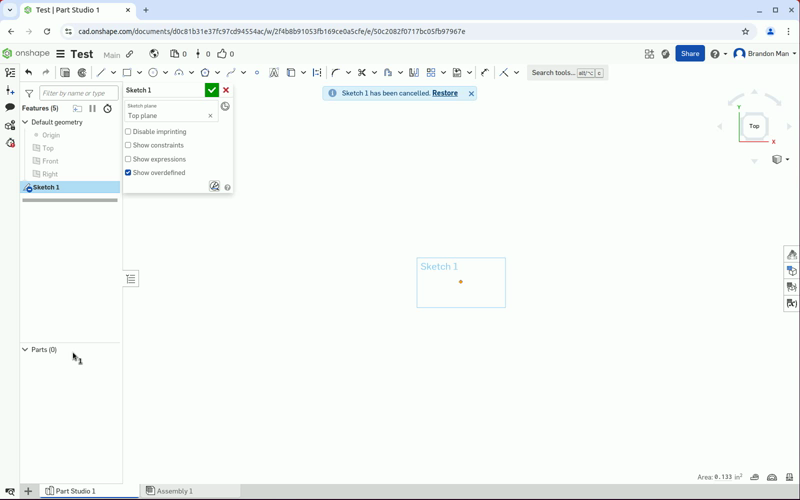
key(shift+y)
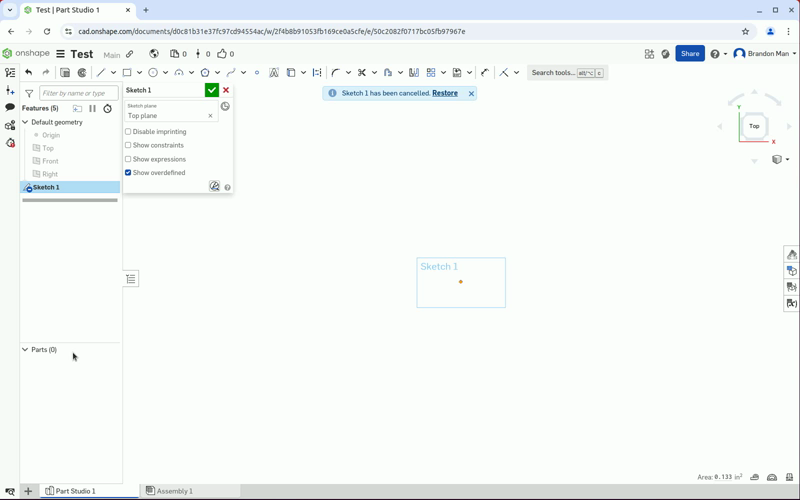
key(shift+e)
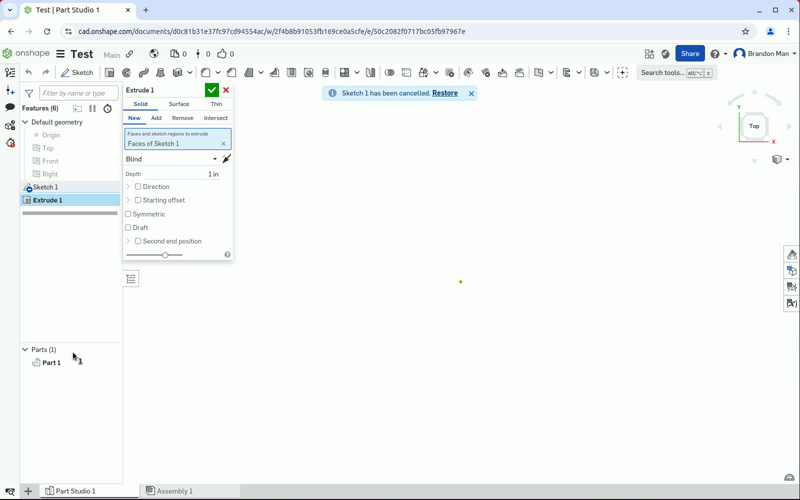
mouse_move(143, 106)
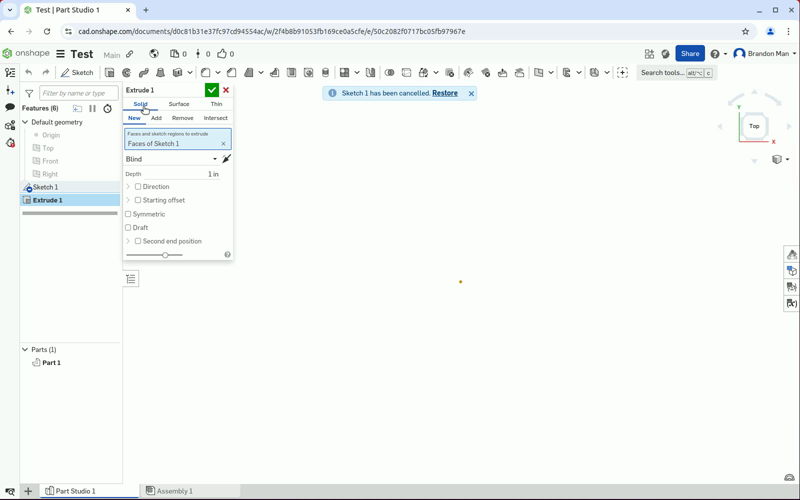
click(143, 106)
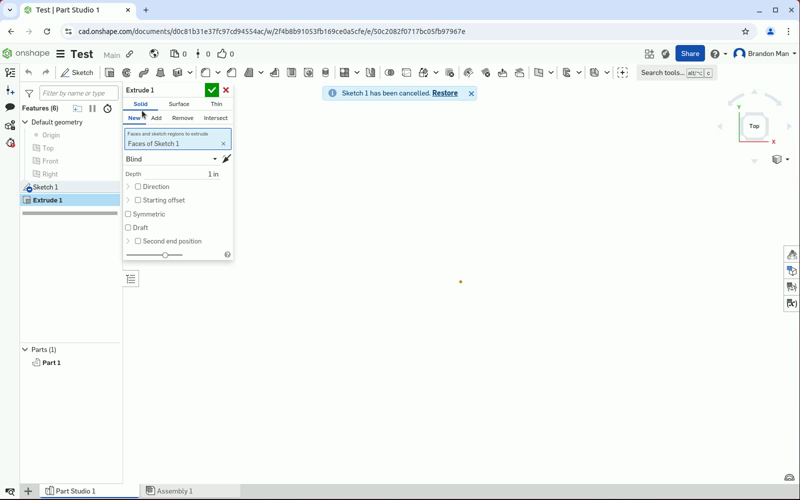
mouse_move(137, 120)
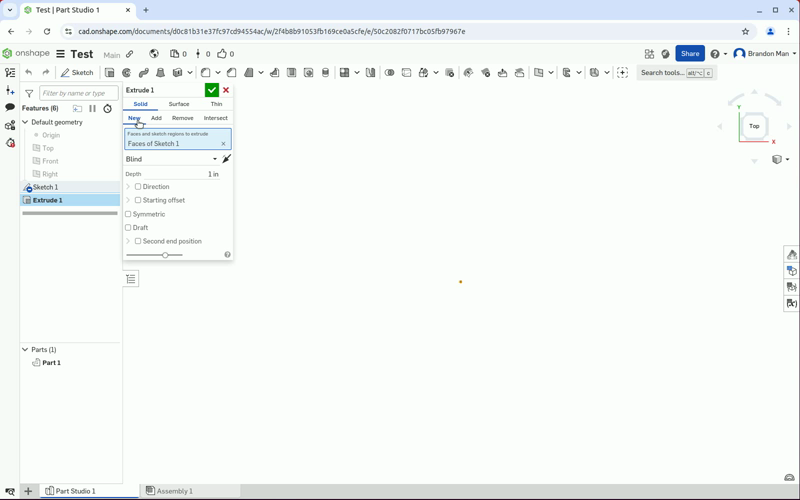
click(137, 120)
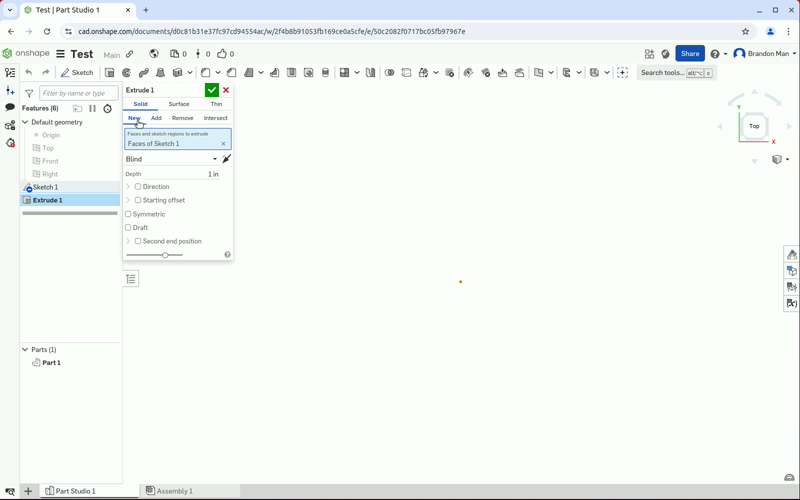
key(tab, 4)
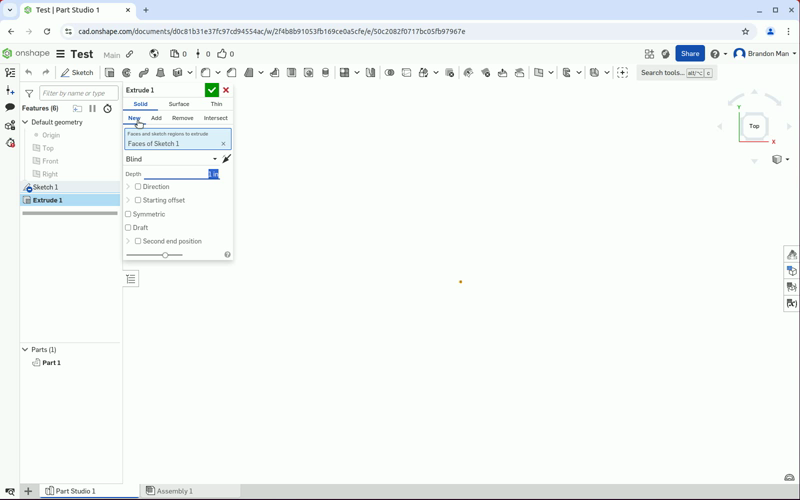
text(23.108)
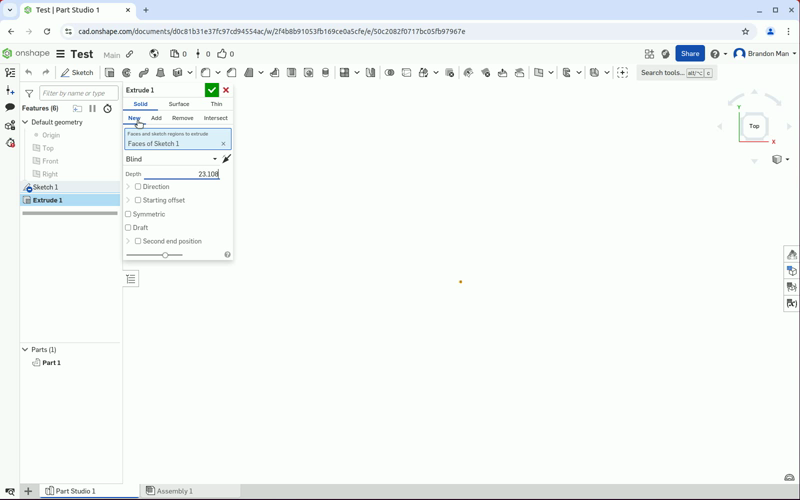
key(enter)
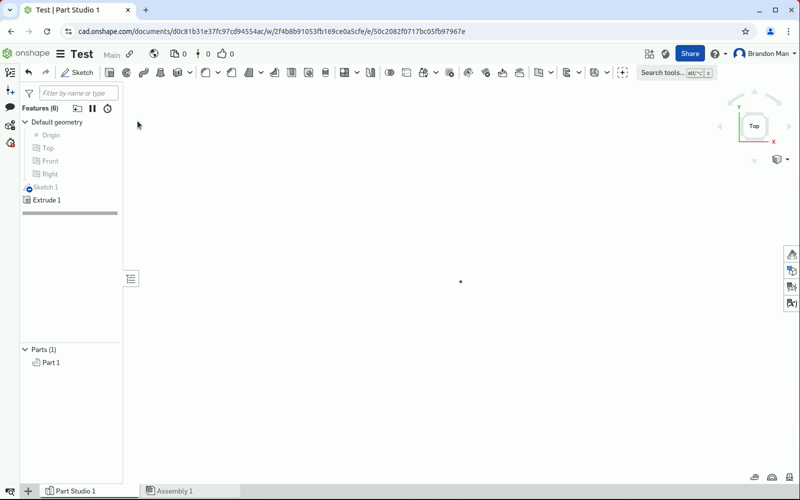
key(shift+h)
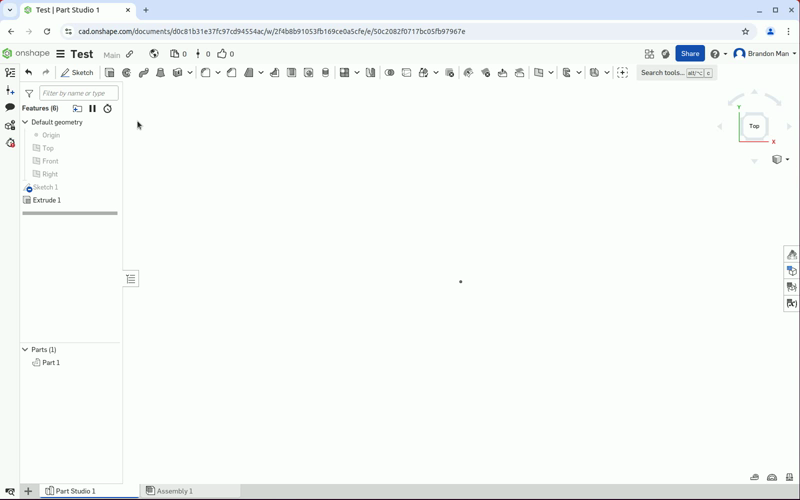
key(shift+h)
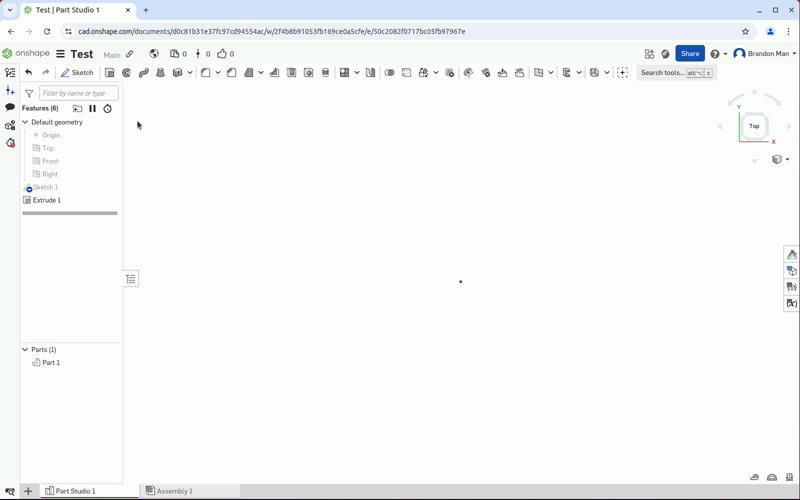
mouse_move(73, 189)
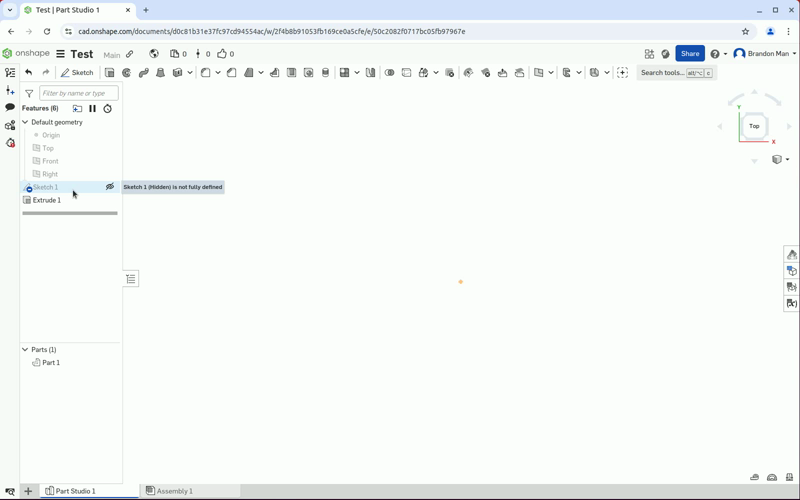
click(73, 189)
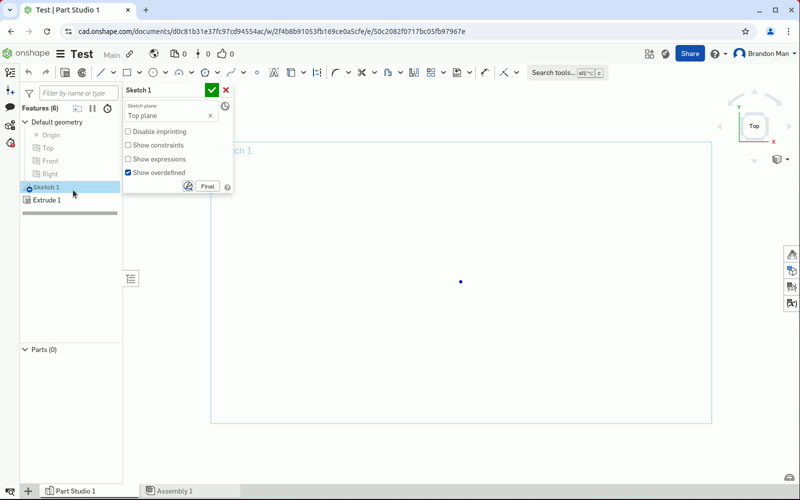
mouse_move(229, 92)
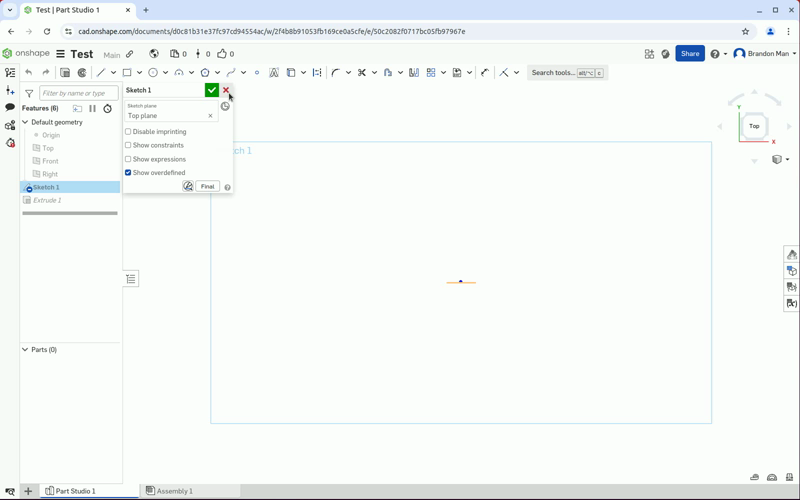
click(229, 92)
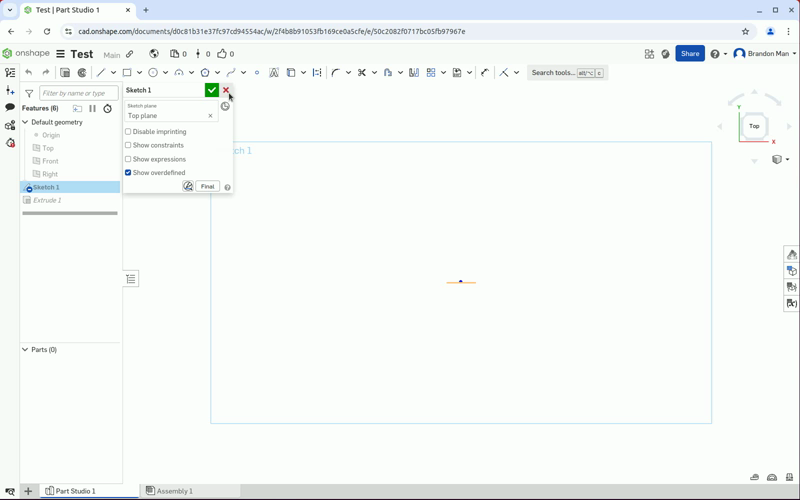
key(shift+s)
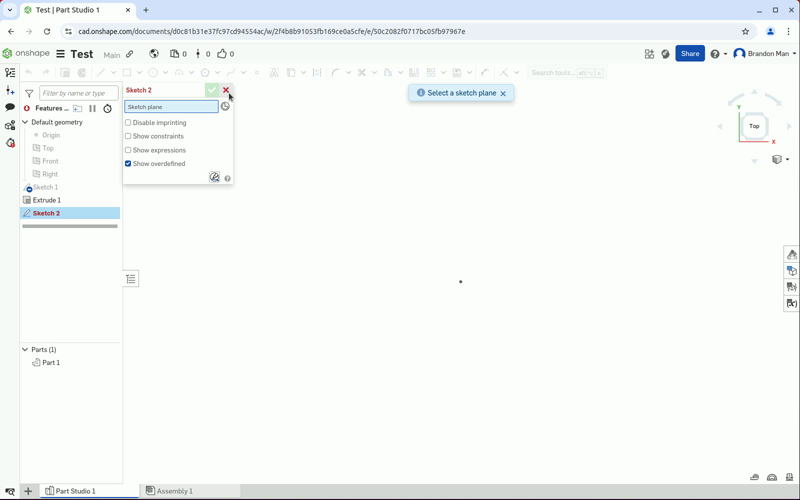
mouse_move(73, 150)
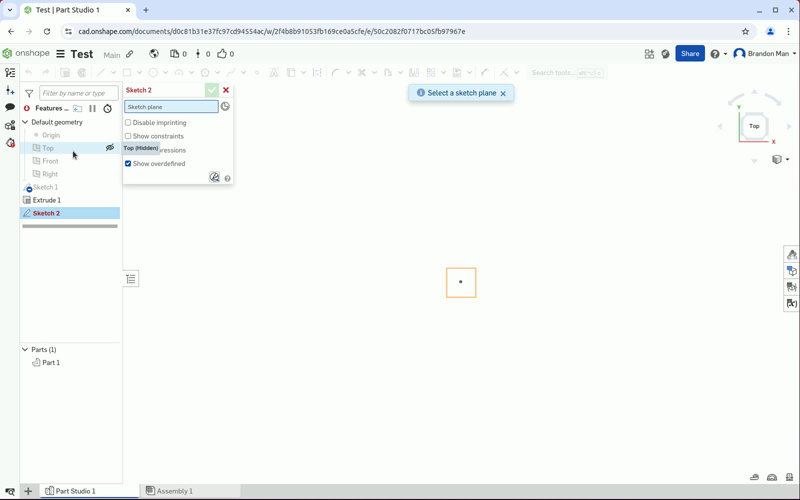
click(73, 150)
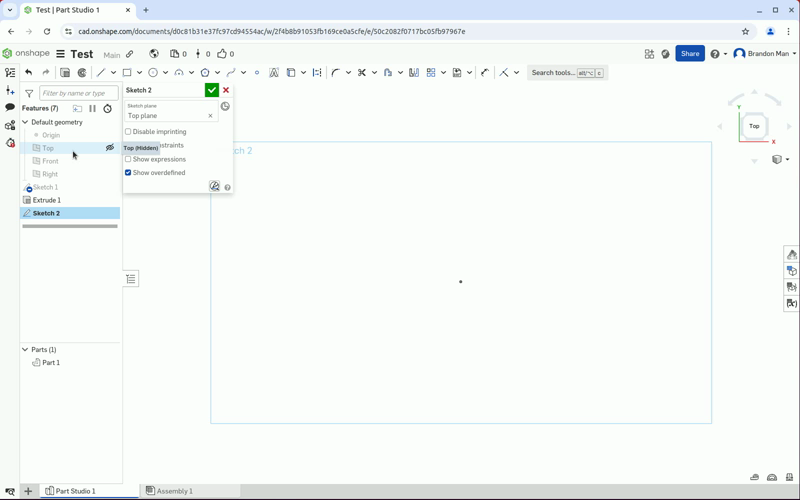
mouse_move(73, 352)
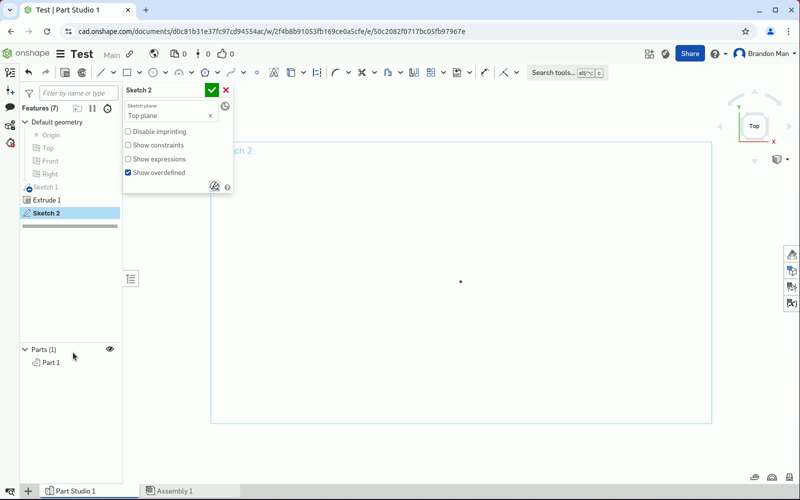
key(y)
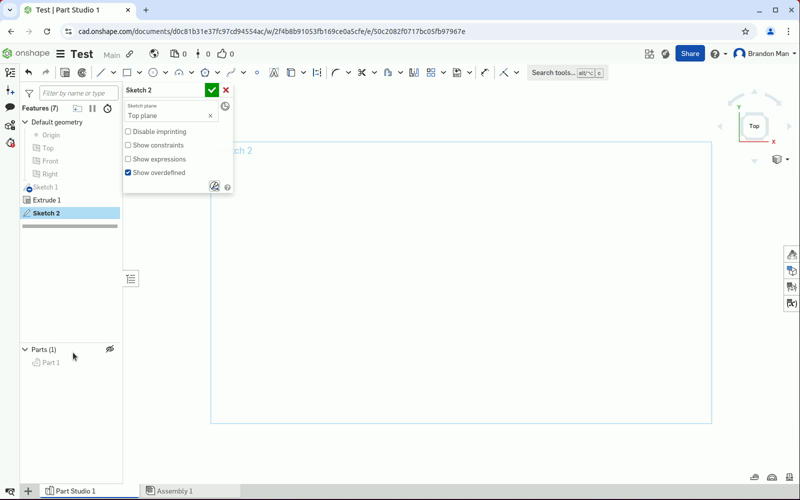
key(l)
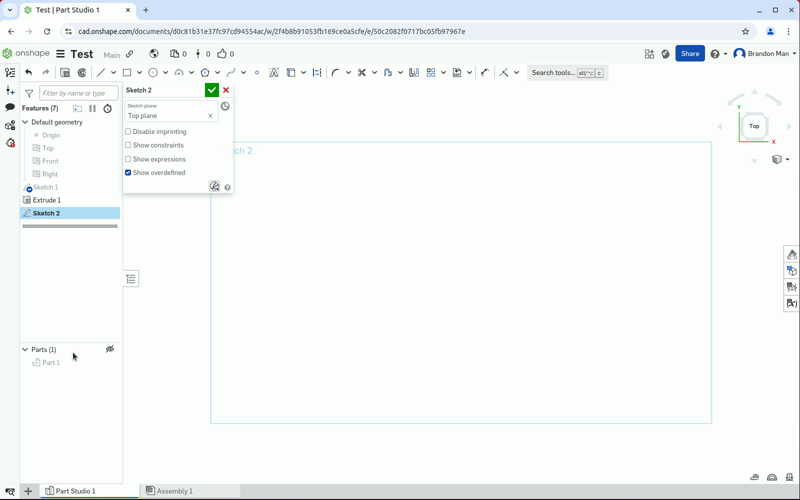
key_down(shift)
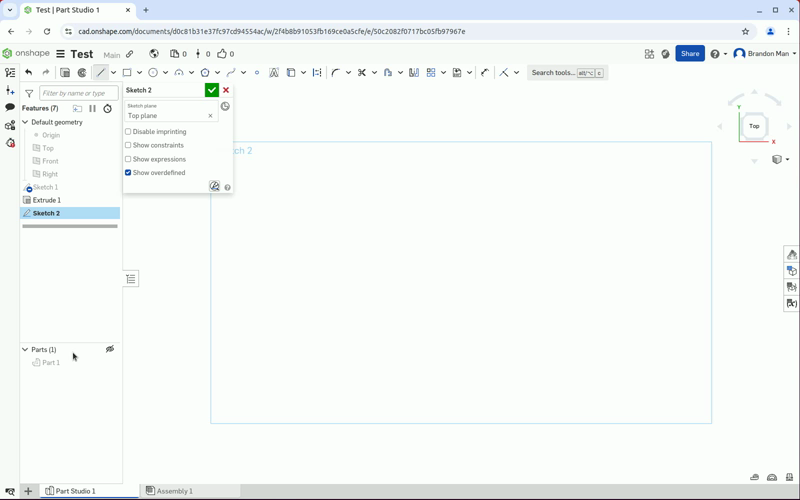
mouse_move(459, 282)
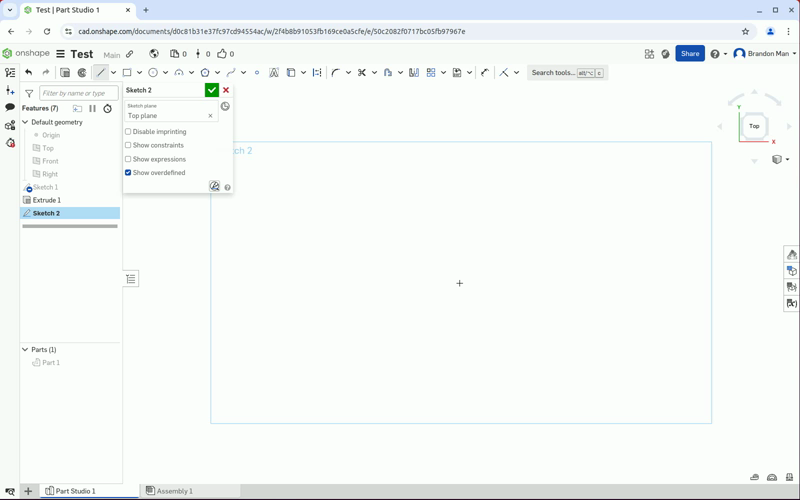
click(459, 282)
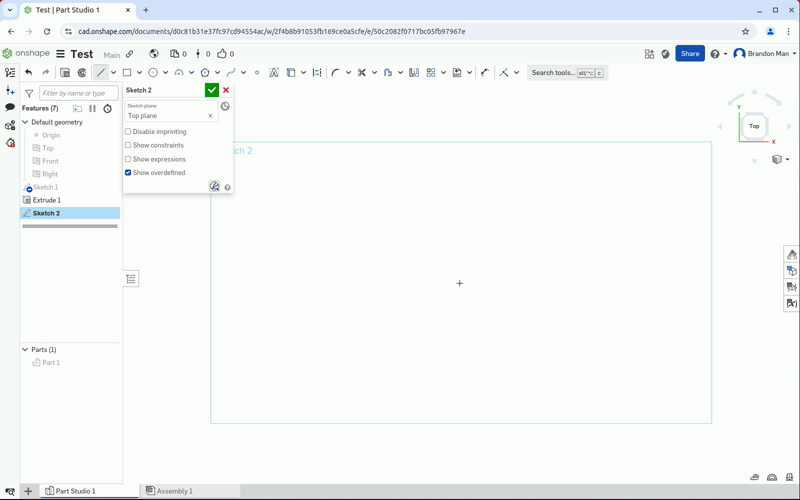
key_up(shift)
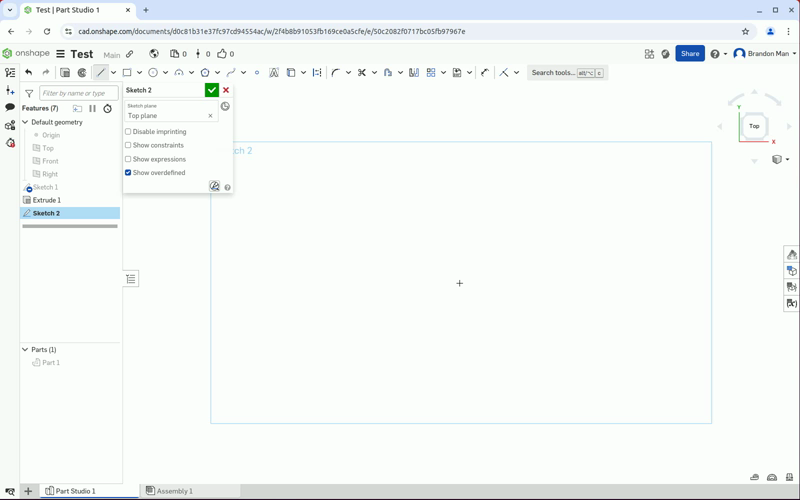
key_down(shift)
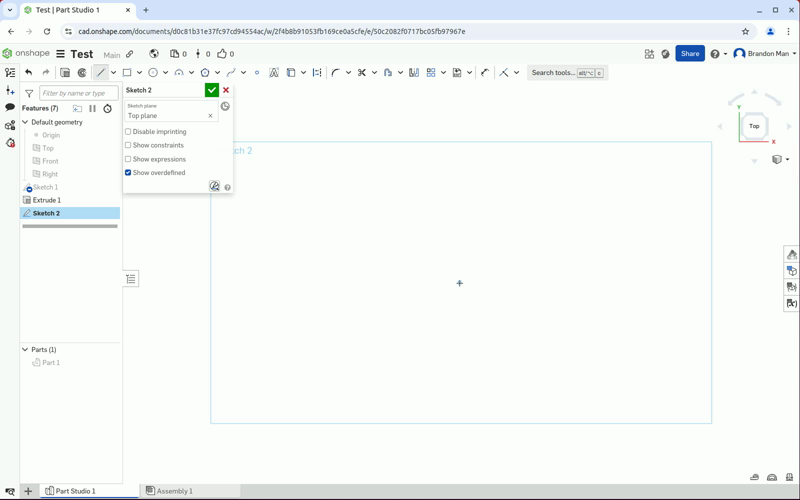
mouse_move(489, 282)
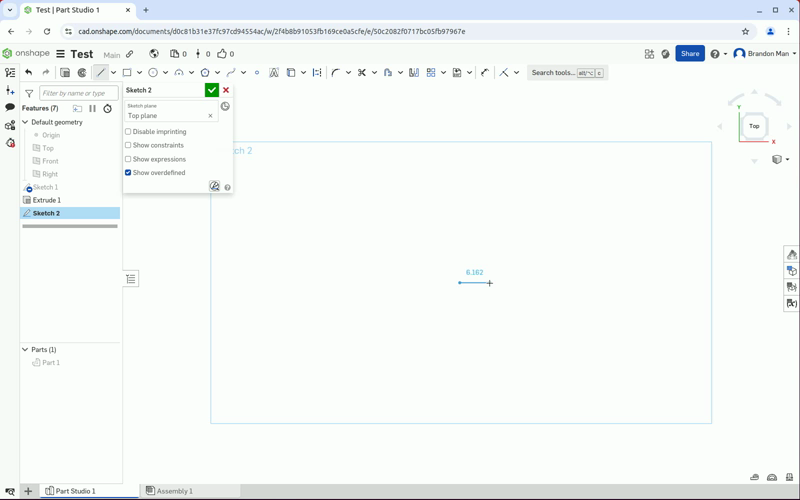
mouse_move(460, 282)
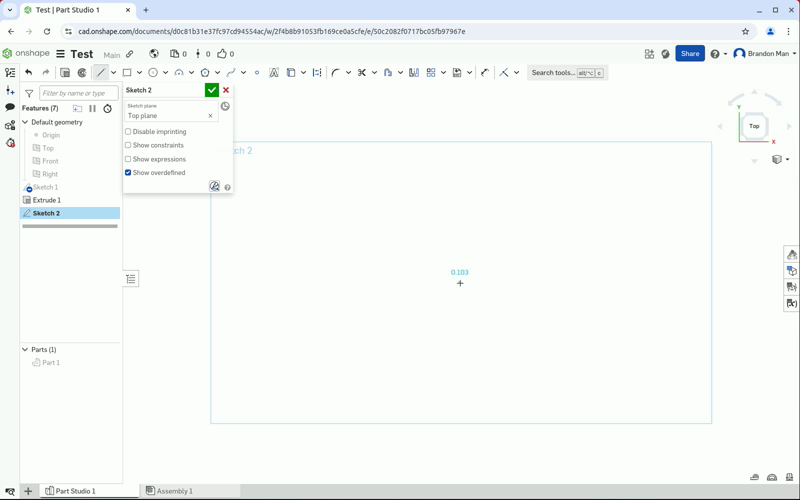
scroll(6)
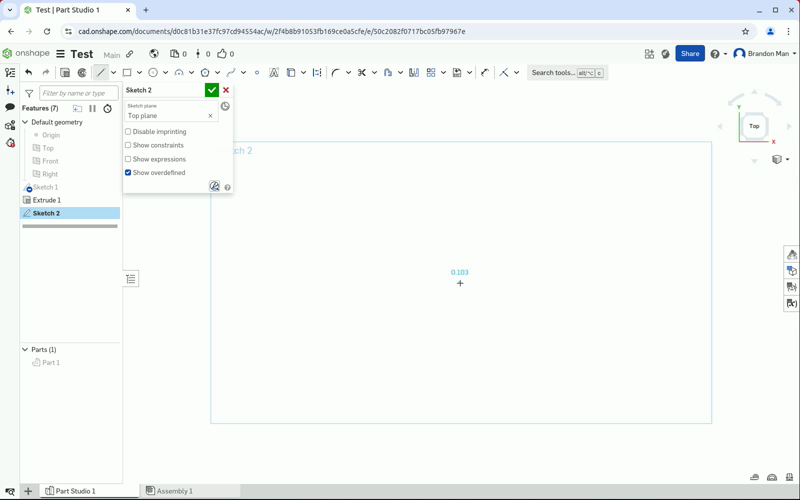
scroll(6)
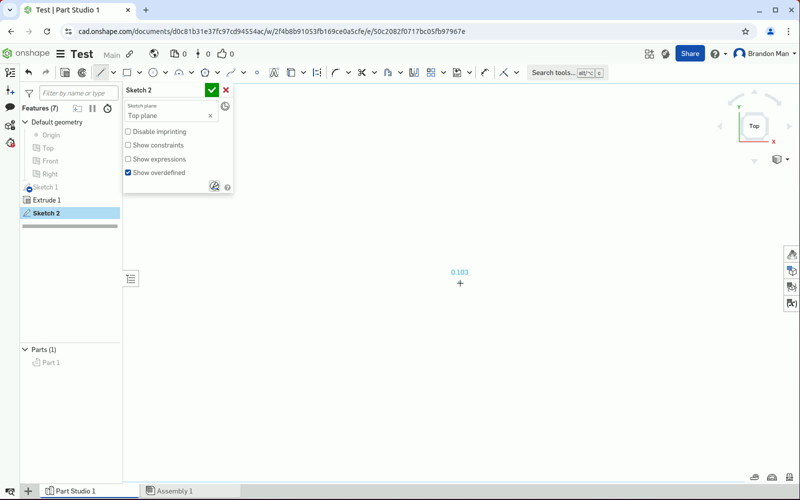
scroll(6)
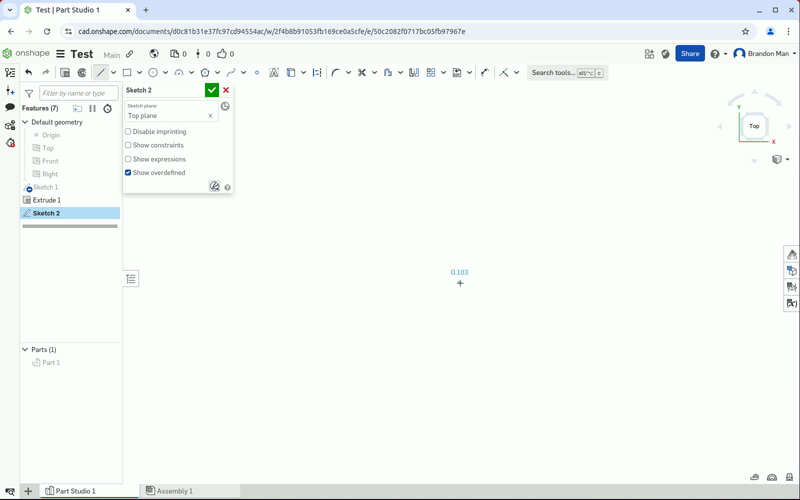
scroll(6)
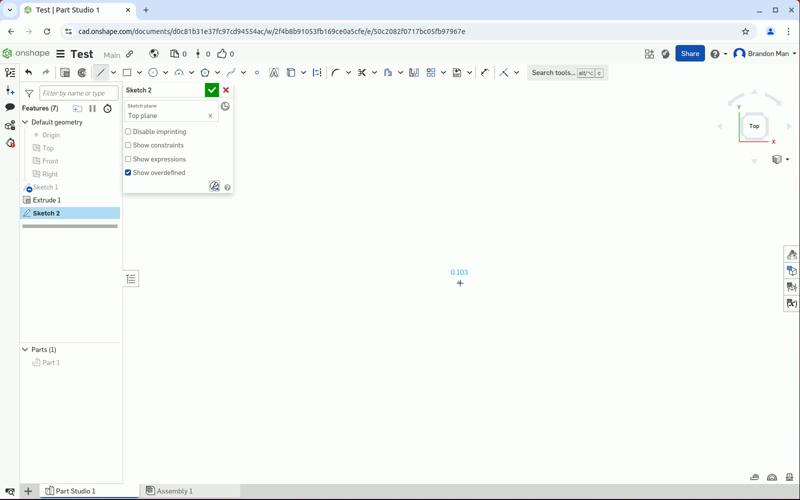
scroll(6)
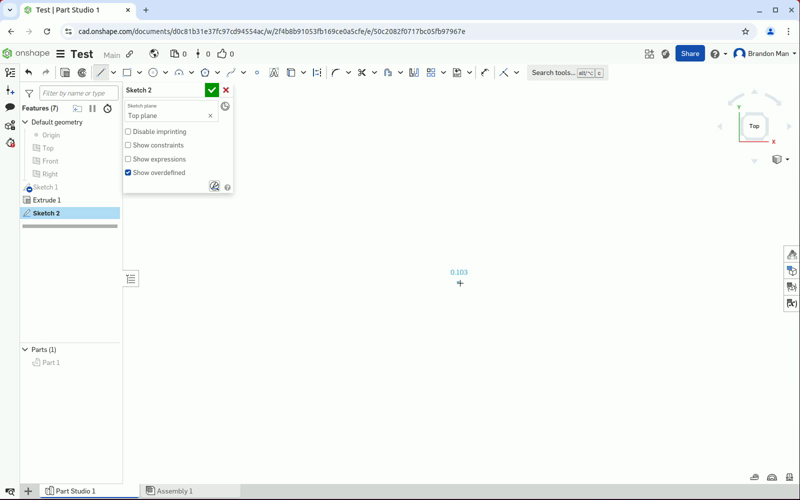
scroll(6)
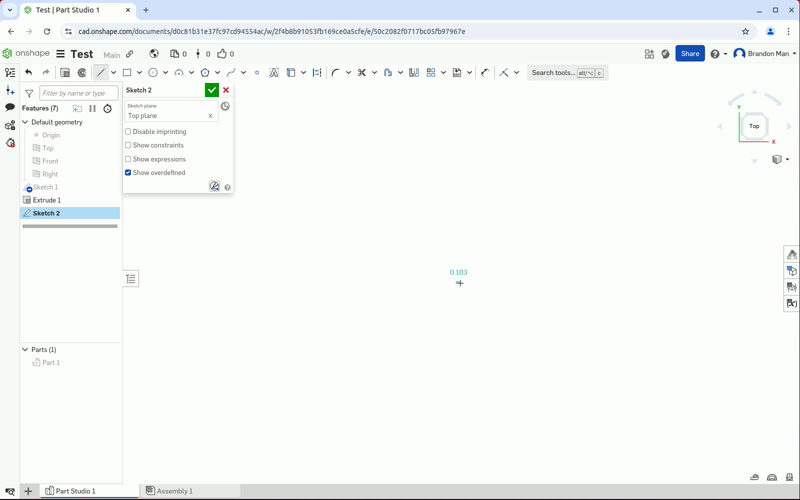
scroll(6)
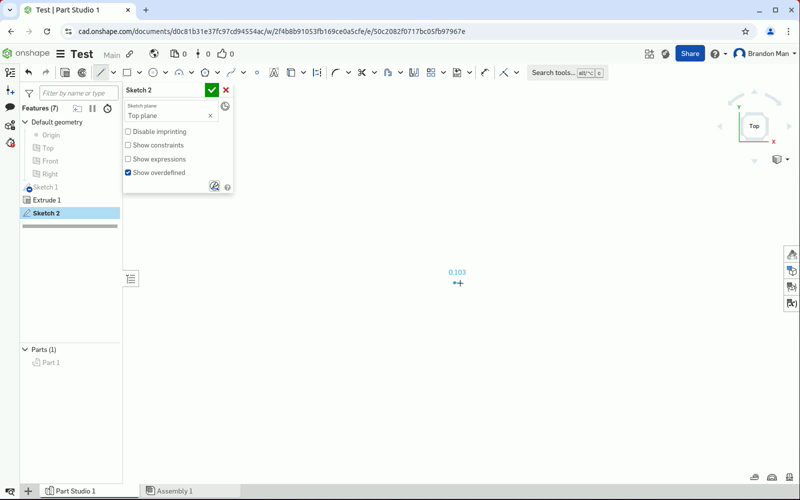
click(460, 282)
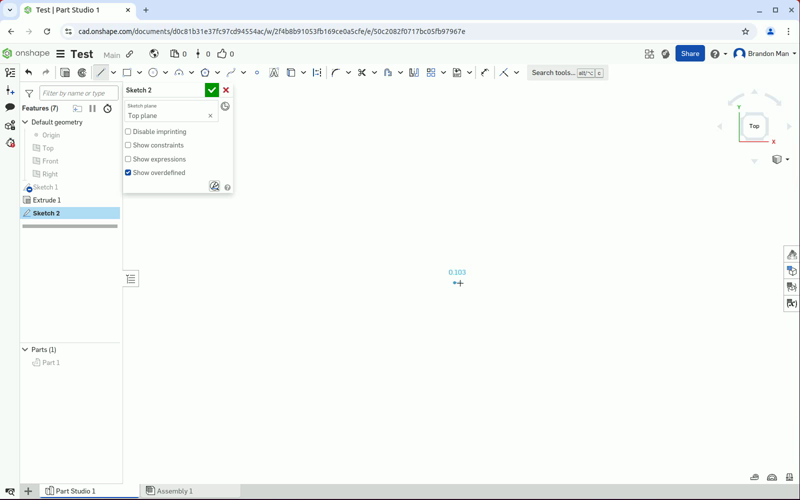
scroll(-6)
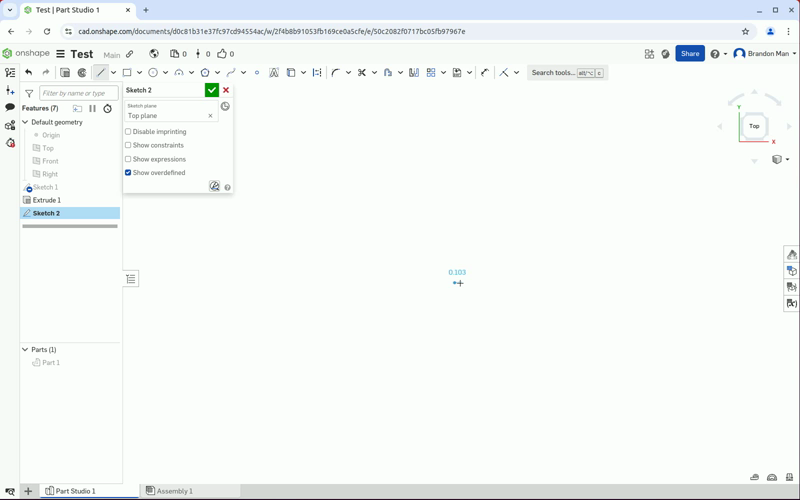
scroll(-6)
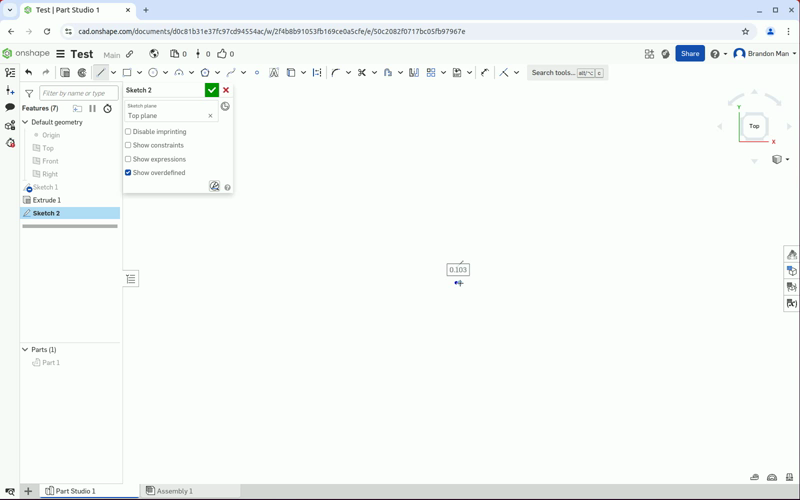
scroll(-6)
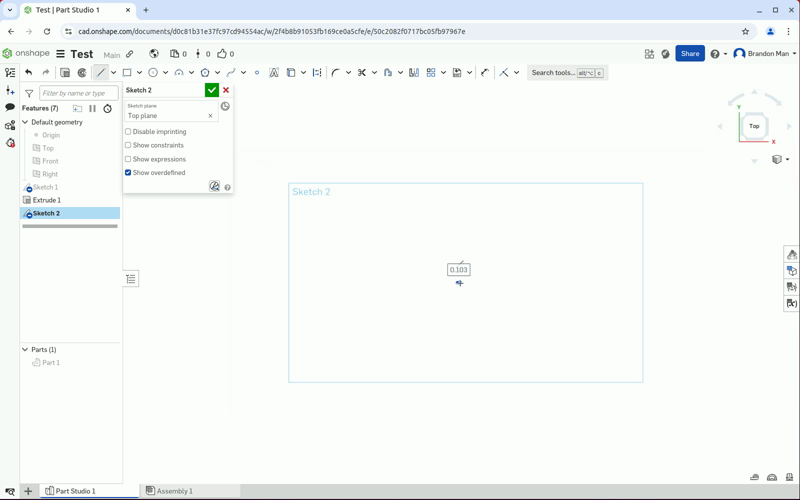
scroll(-6)
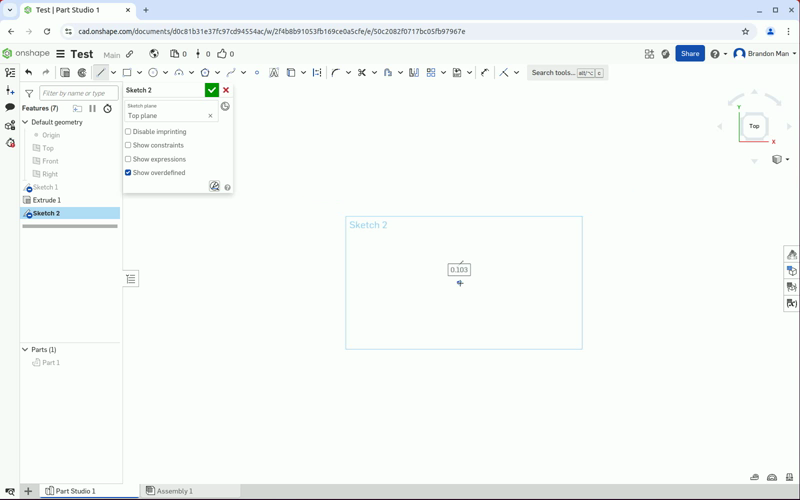
scroll(-6)
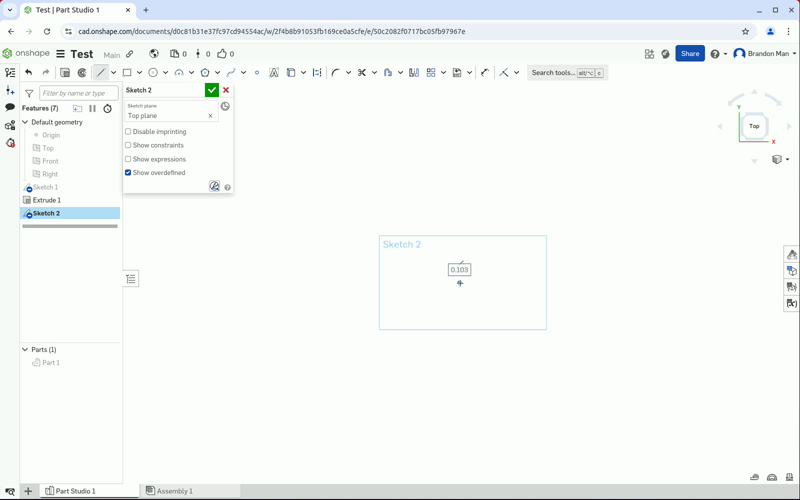
scroll(-6)
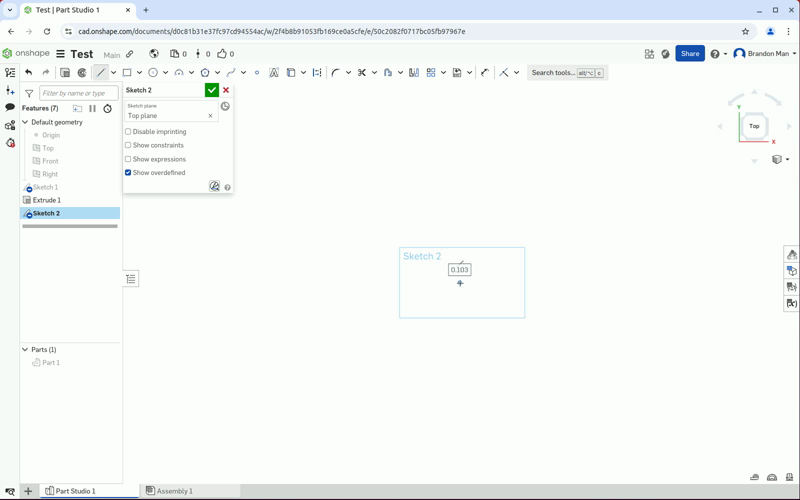
scroll(-6)
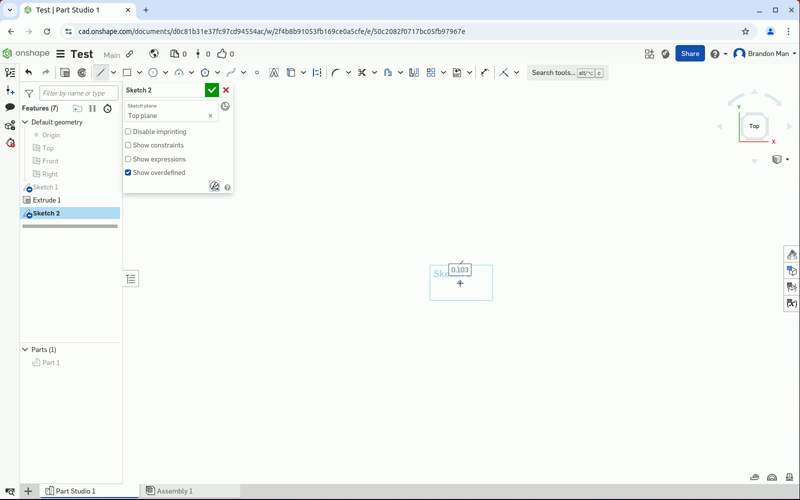
key_up(shift)
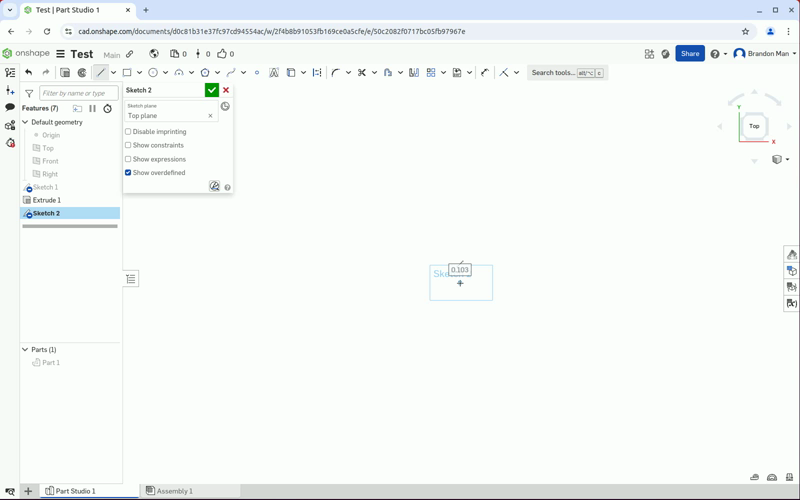
key_down(shift)
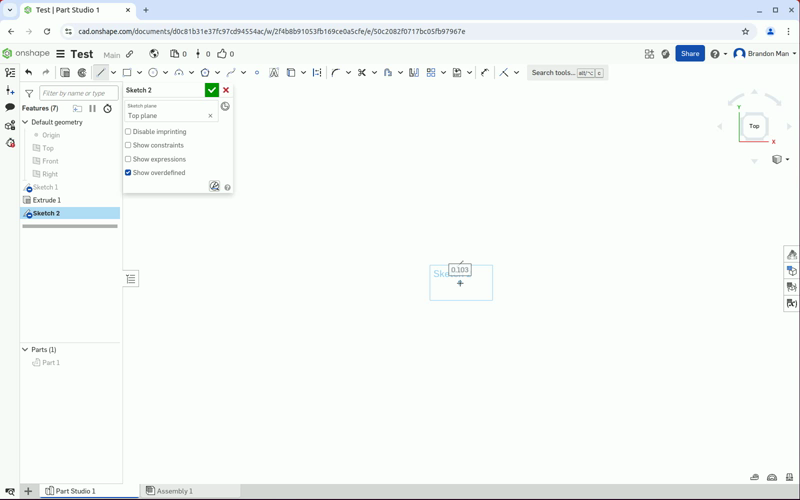
mouse_move(490, 282)
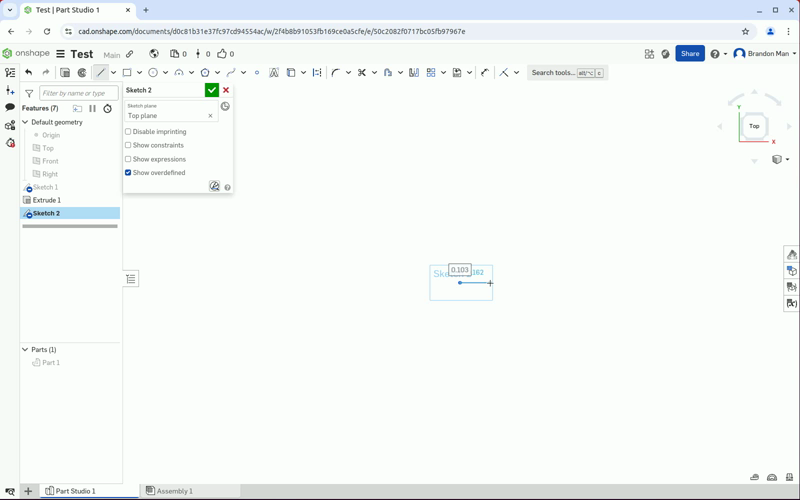
mouse_move(460, 290)
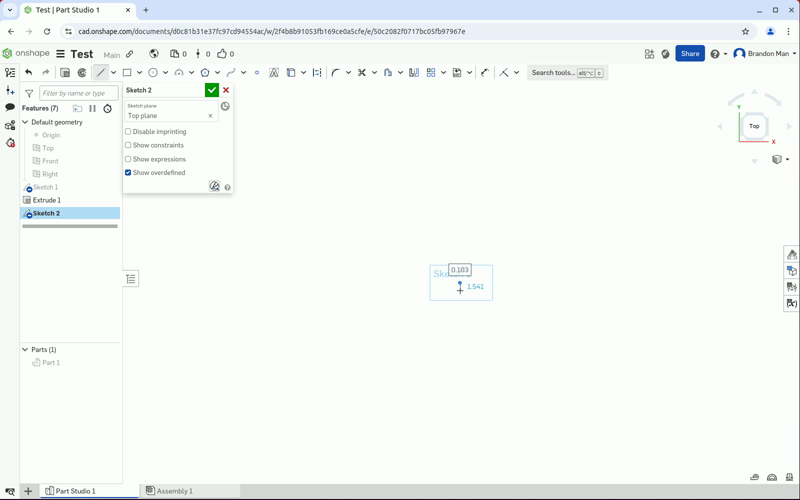
scroll(6)
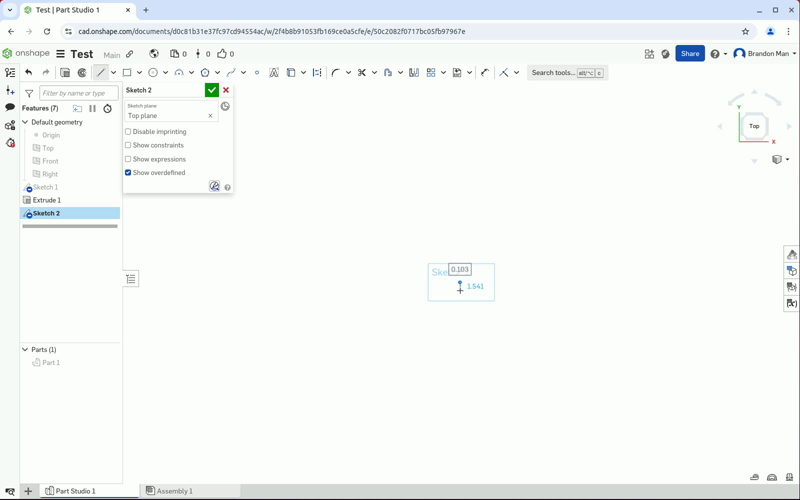
scroll(6)
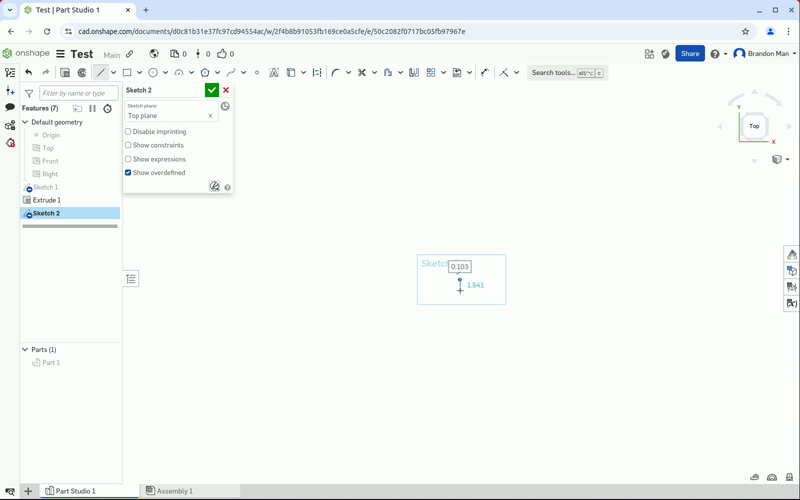
scroll(6)
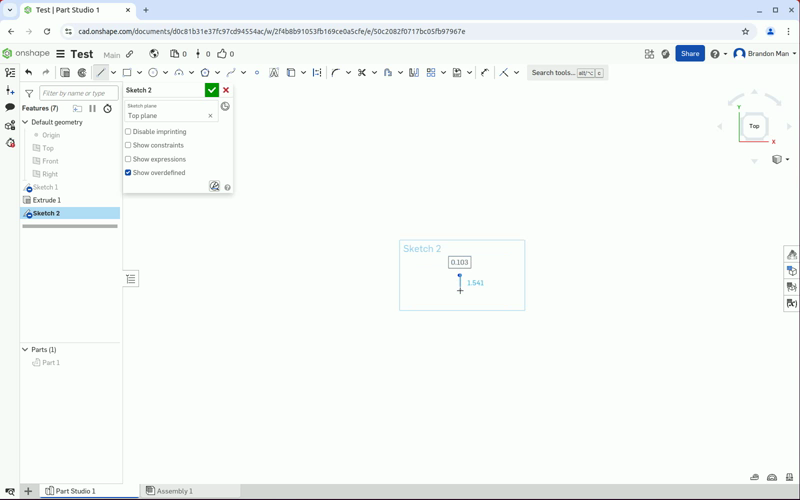
scroll(6)
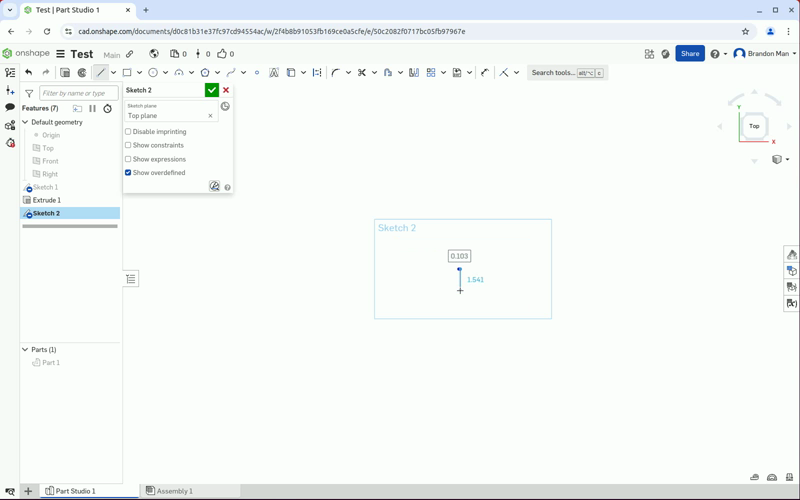
scroll(6)
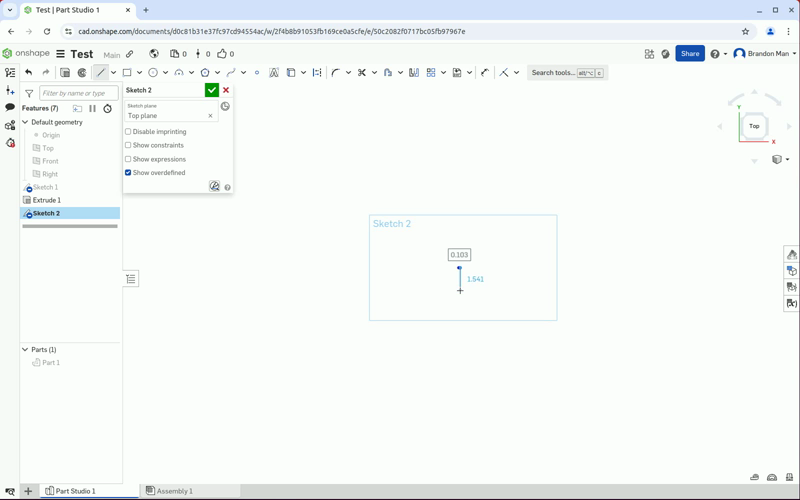
scroll(6)
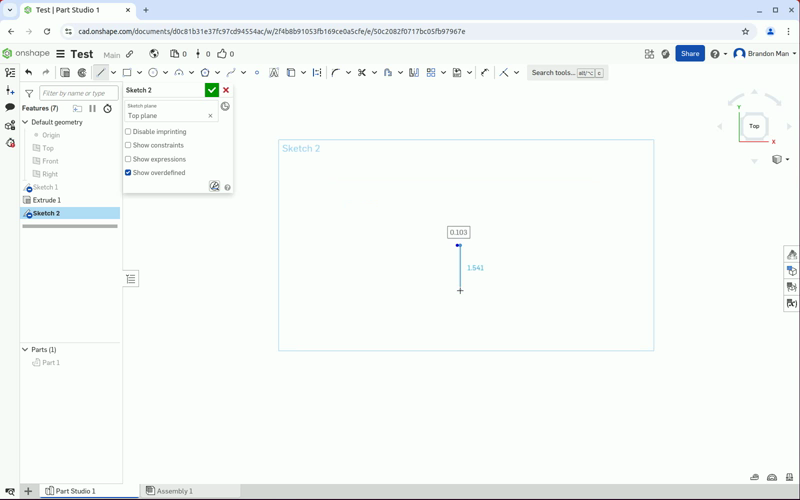
scroll(6)
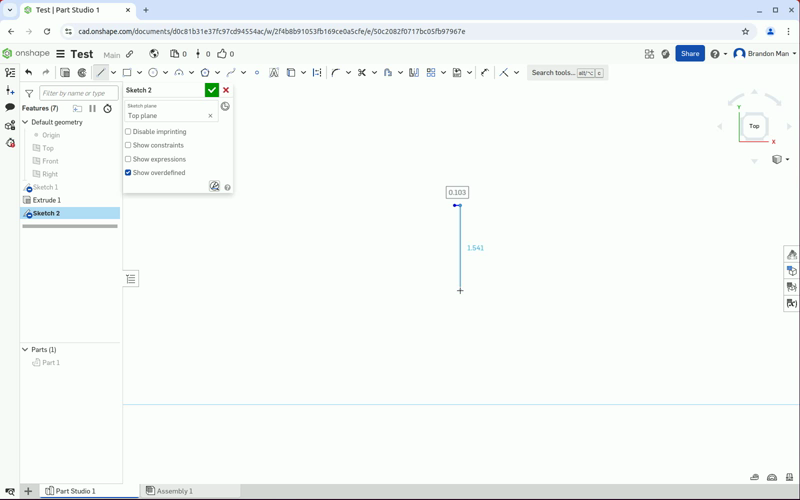
click(460, 290)
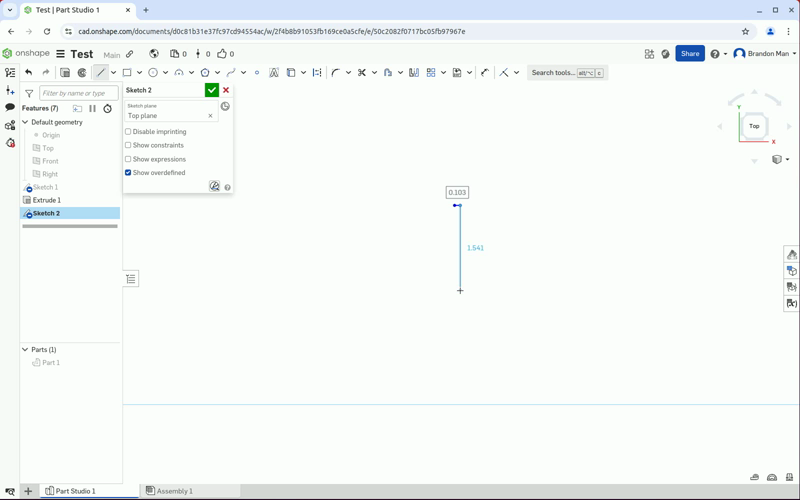
scroll(-6)
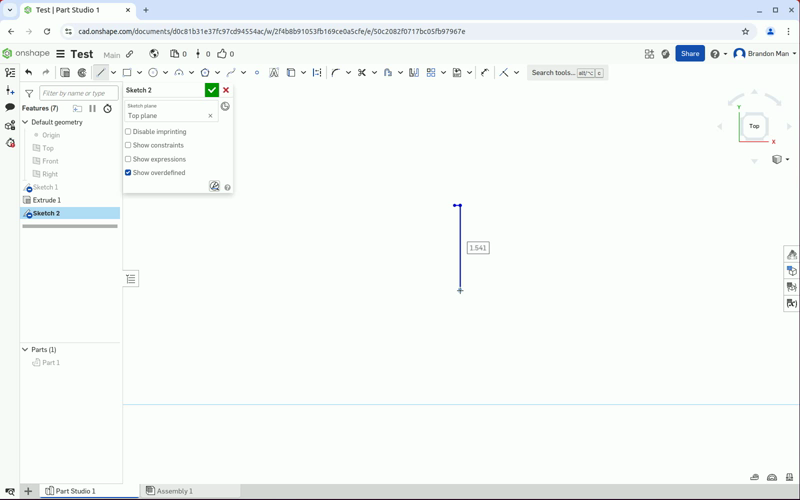
scroll(-6)
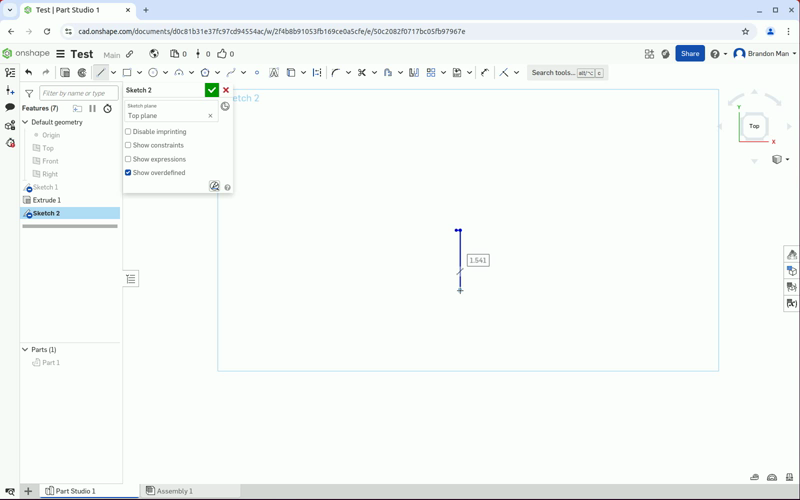
scroll(-6)
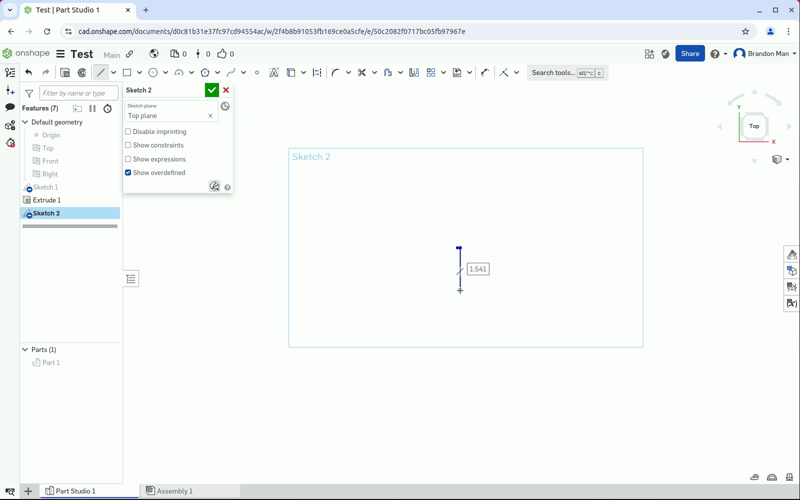
scroll(-6)
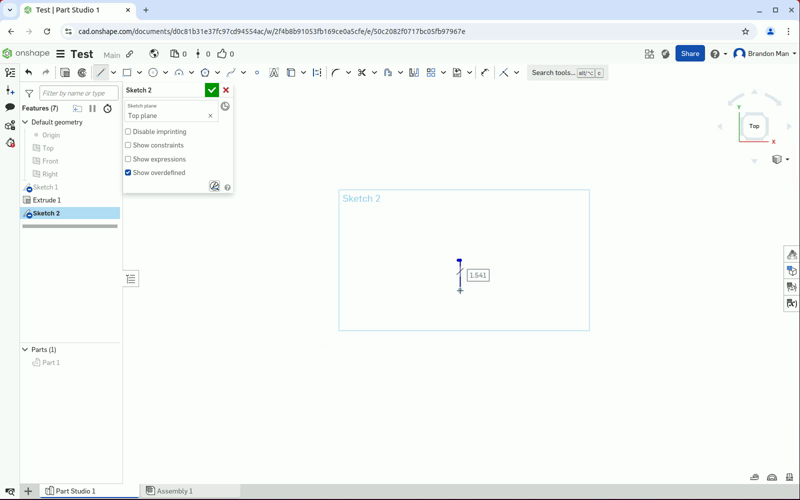
scroll(-6)
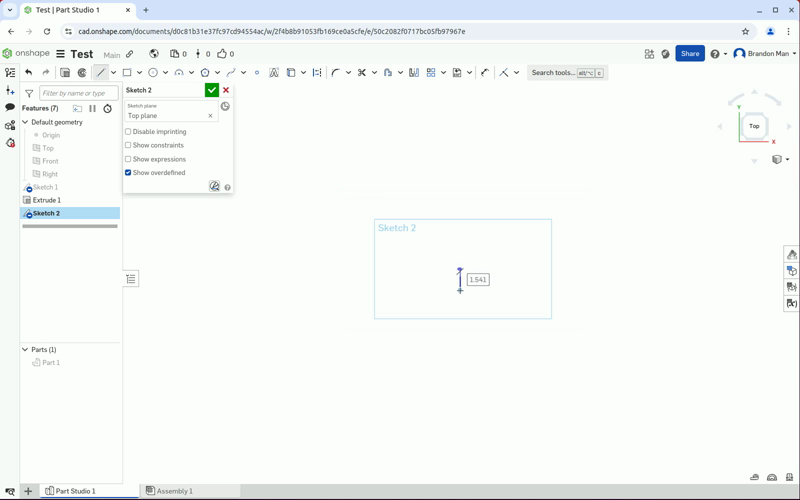
scroll(-6)
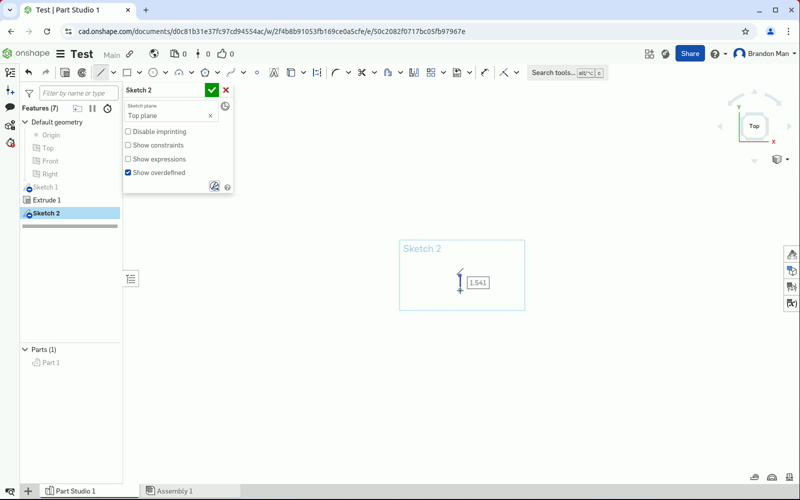
scroll(-6)
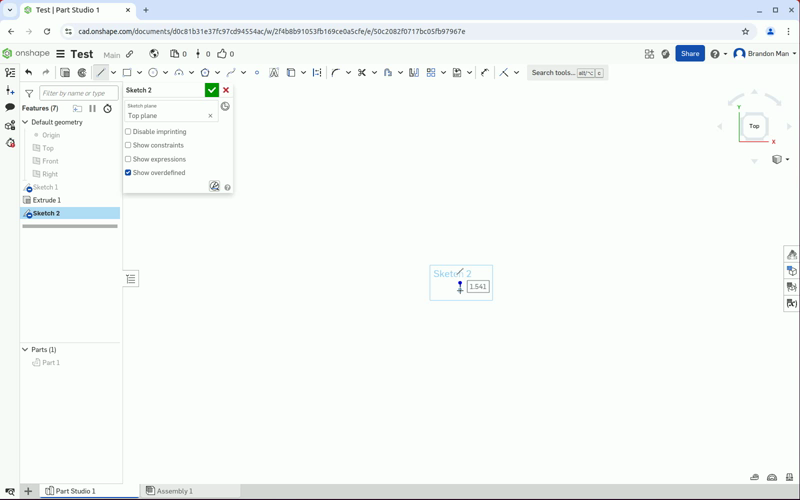
key_up(shift)
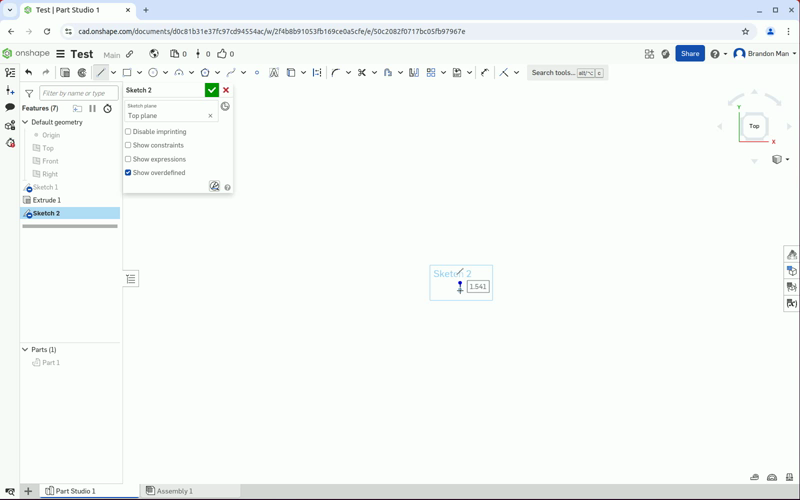
key_down(shift)
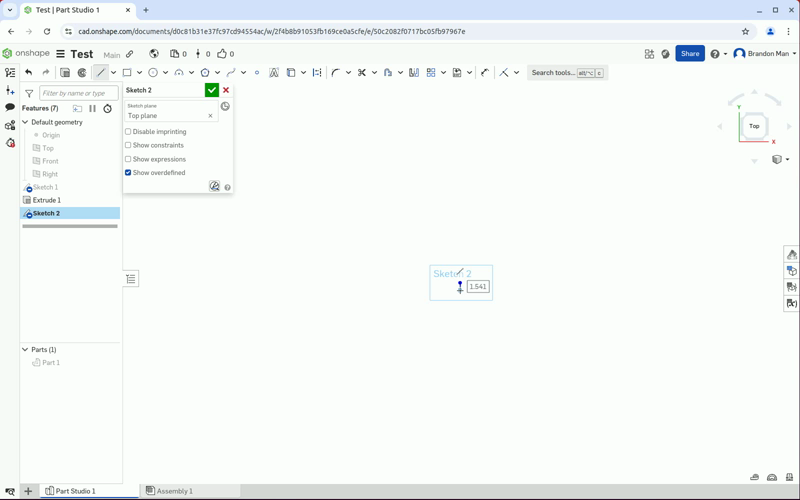
key_up(shift)
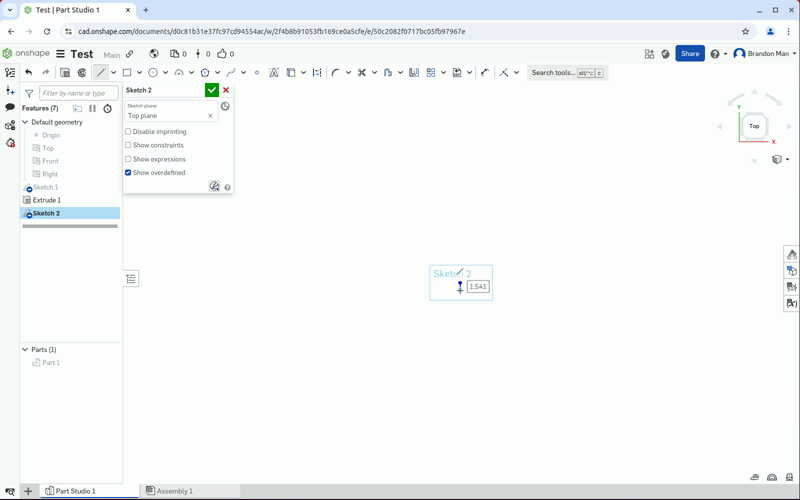
key_down(shift)
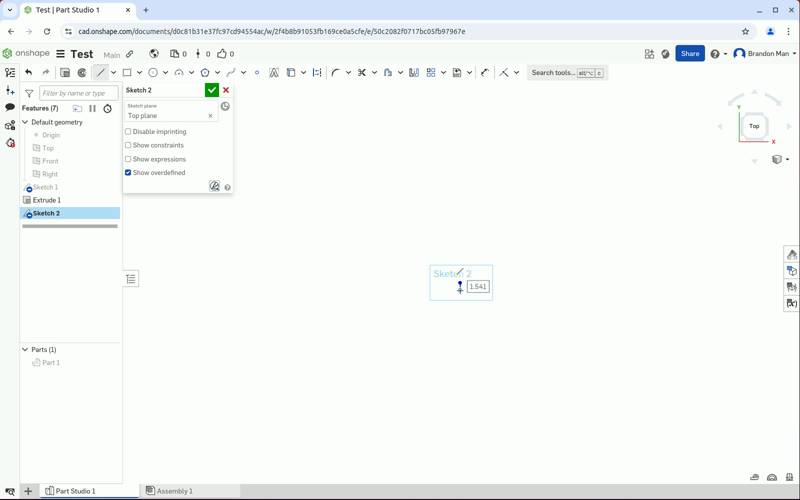
mouse_move(490, 290)
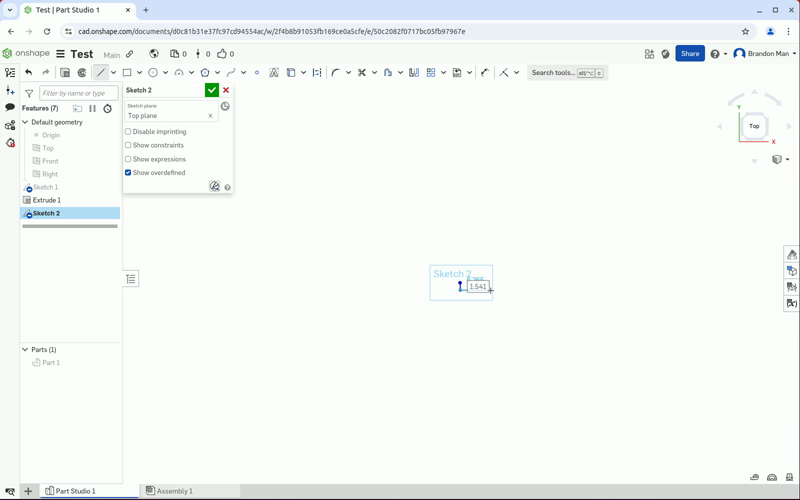
mouse_move(460, 282)
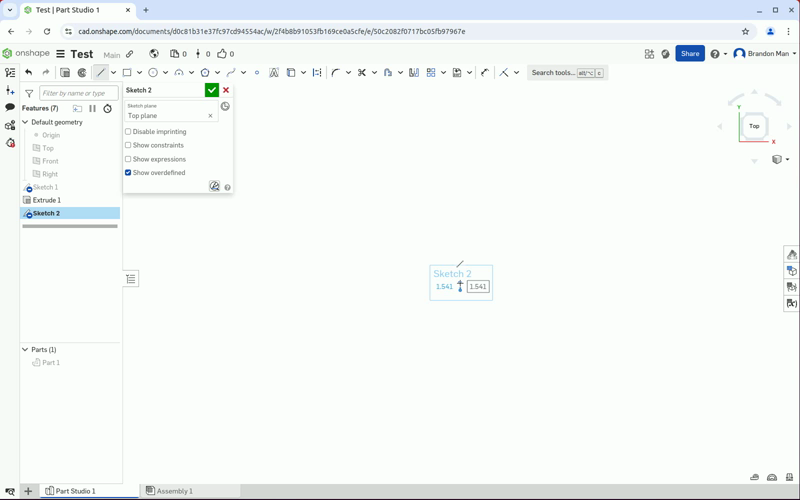
scroll(6)
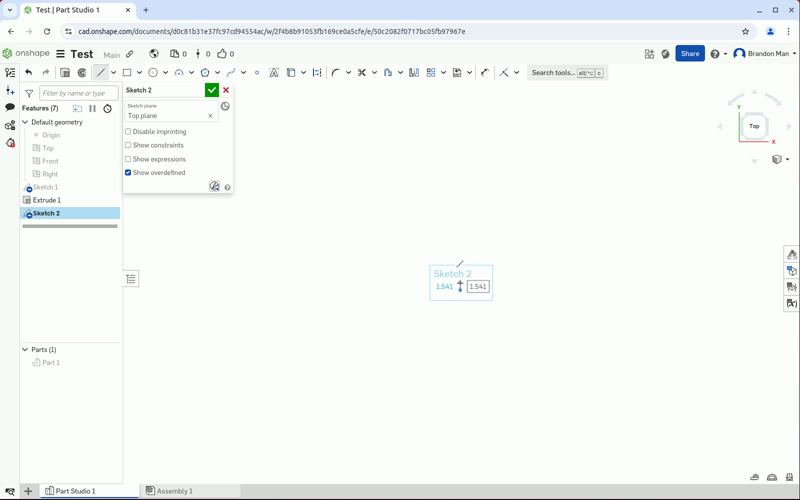
scroll(6)
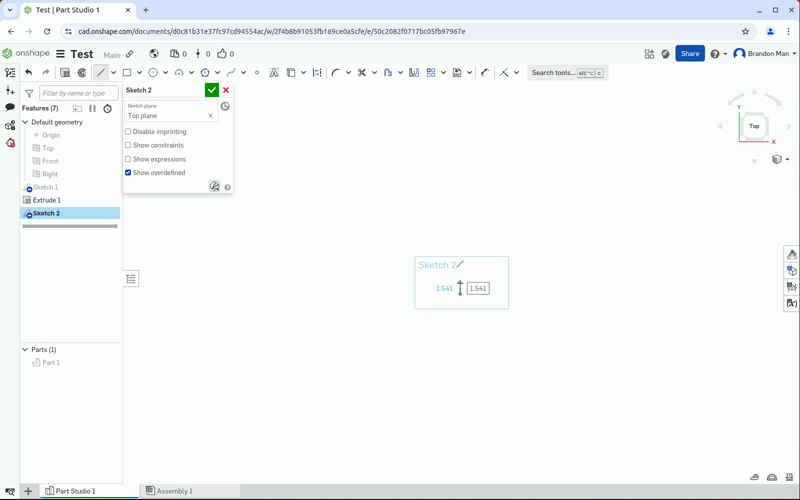
scroll(6)
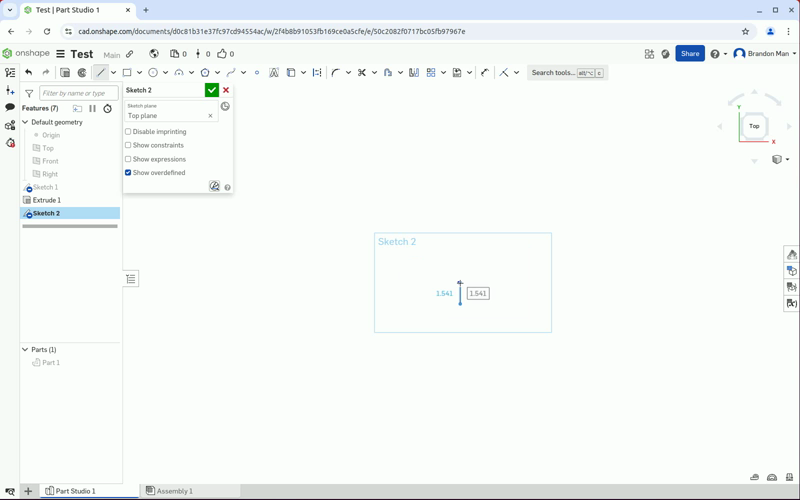
scroll(6)
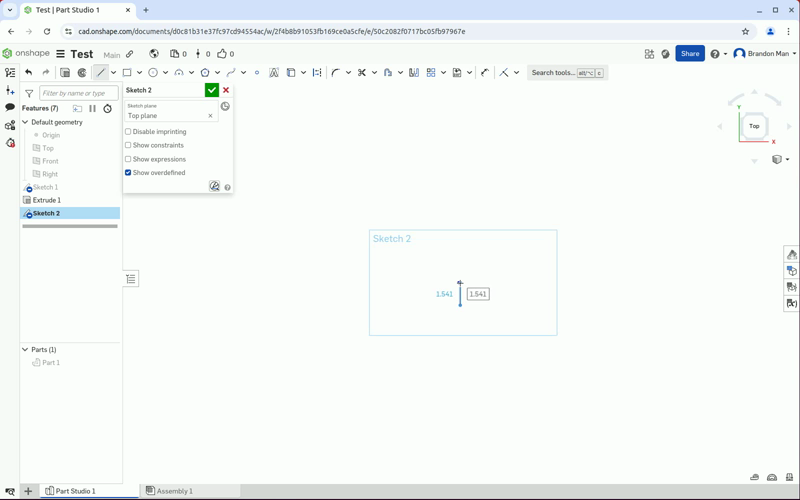
scroll(6)
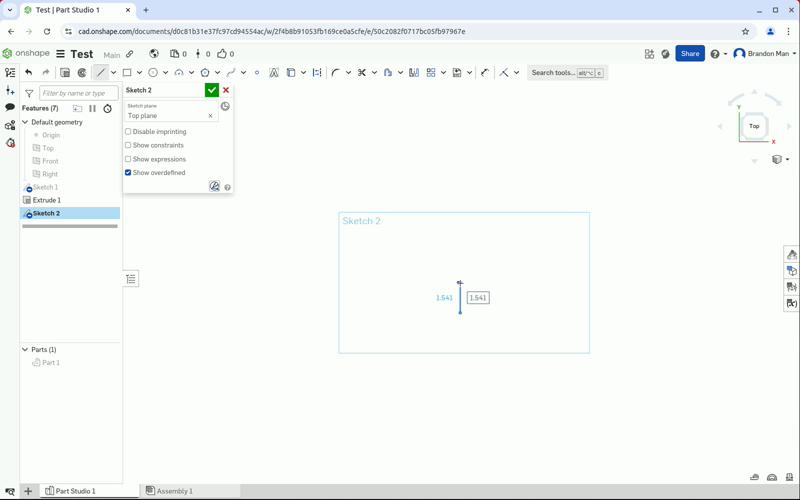
scroll(6)
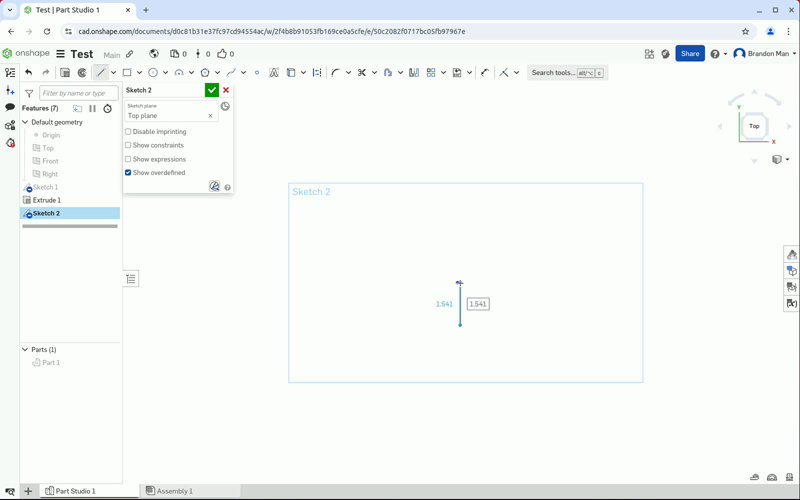
scroll(6)
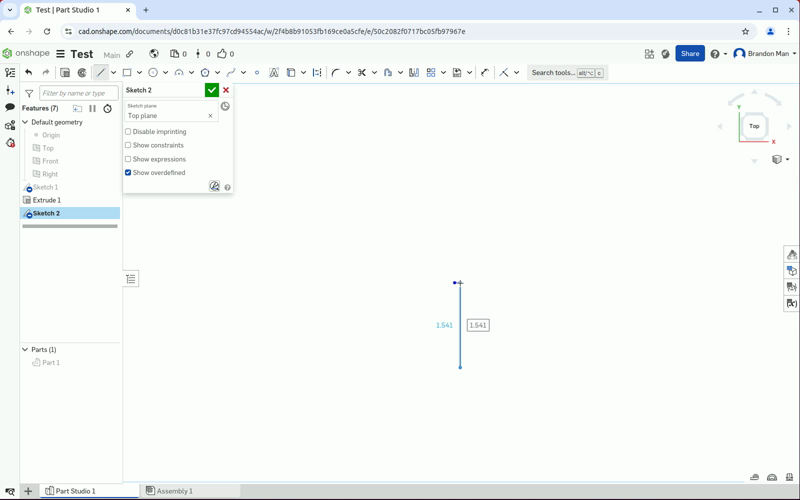
click(460, 282)
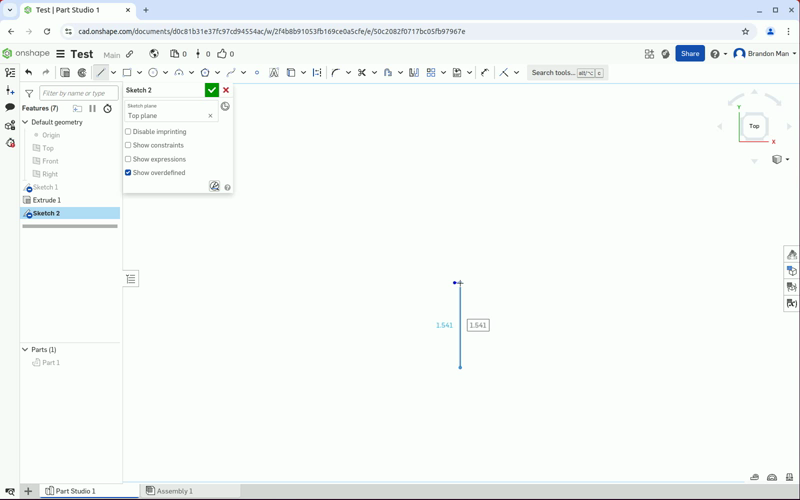
scroll(-6)
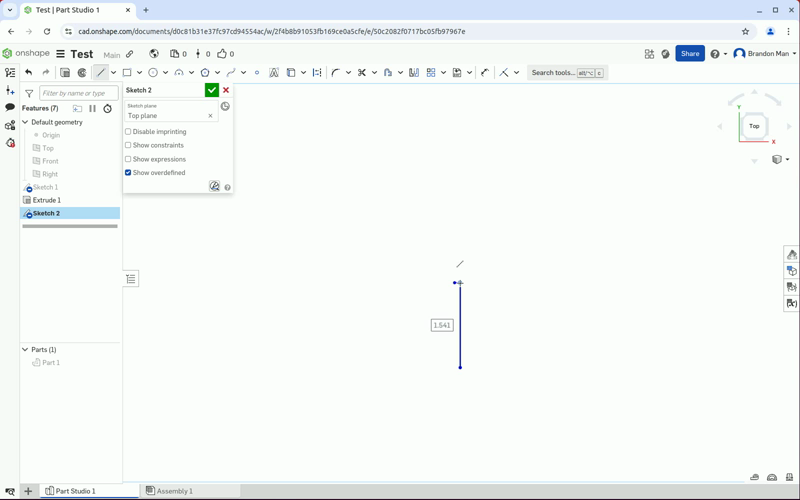
scroll(-6)
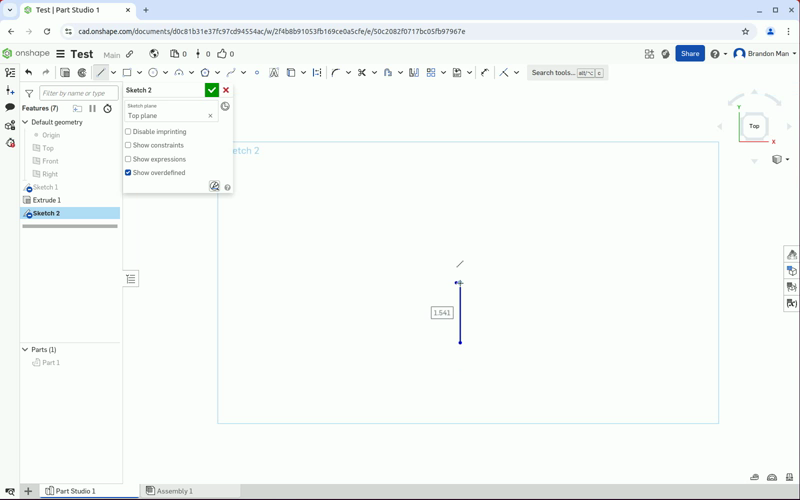
scroll(-6)
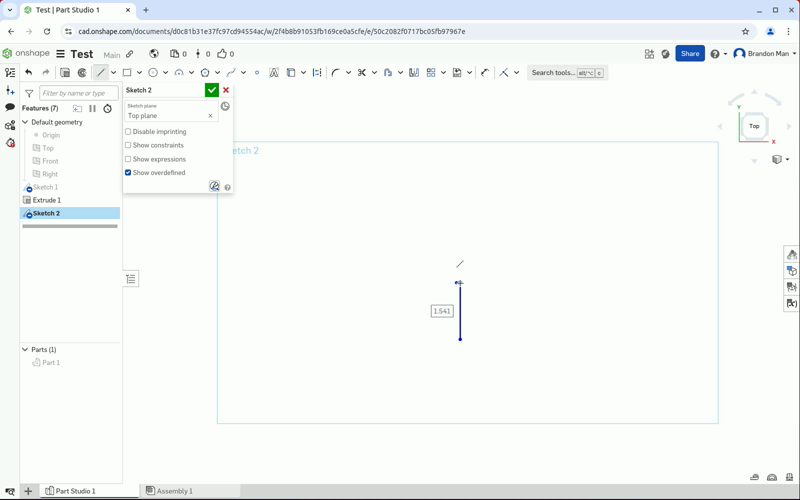
scroll(-6)
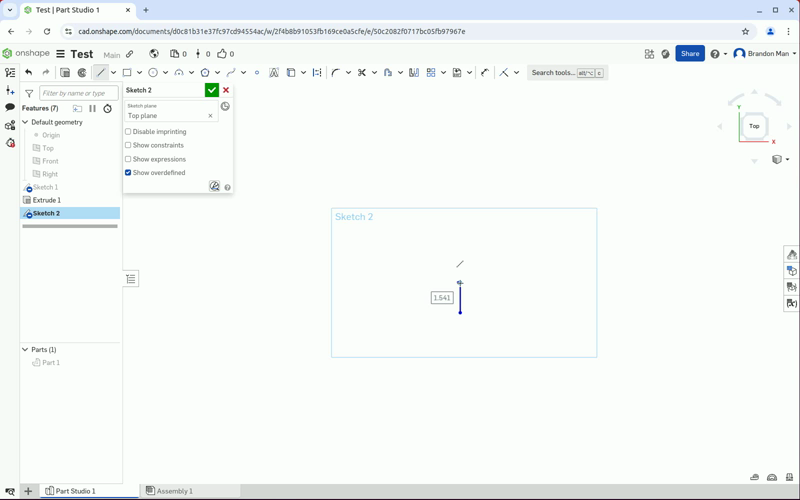
scroll(-6)
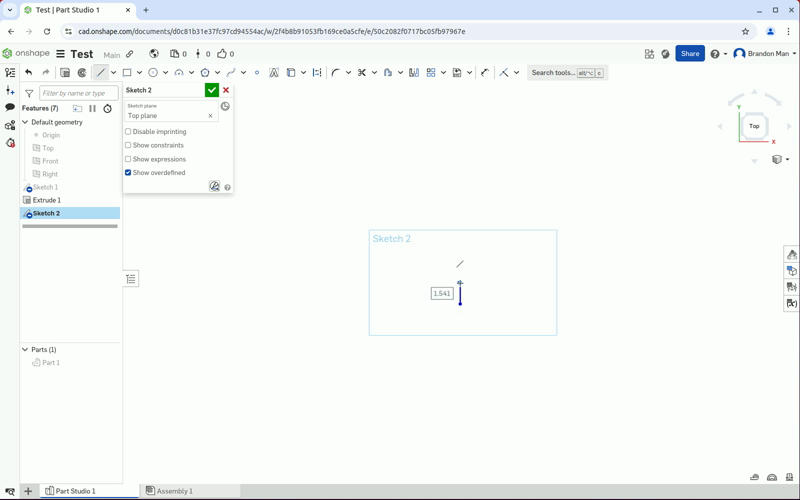
scroll(-6)
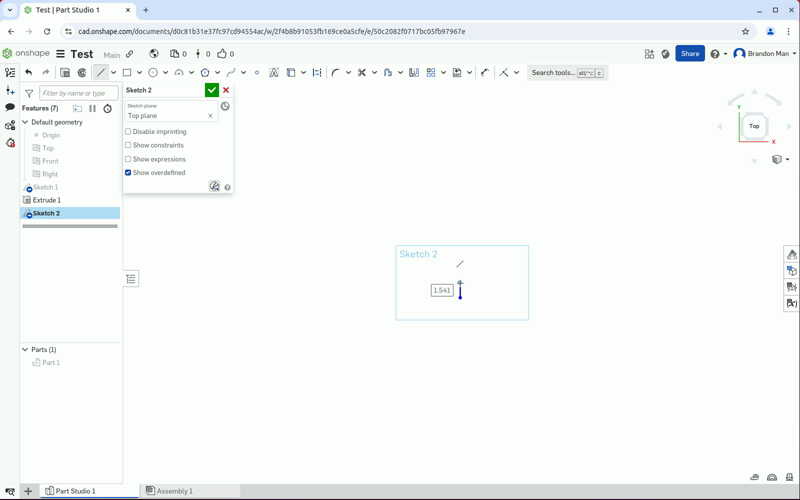
scroll(-6)
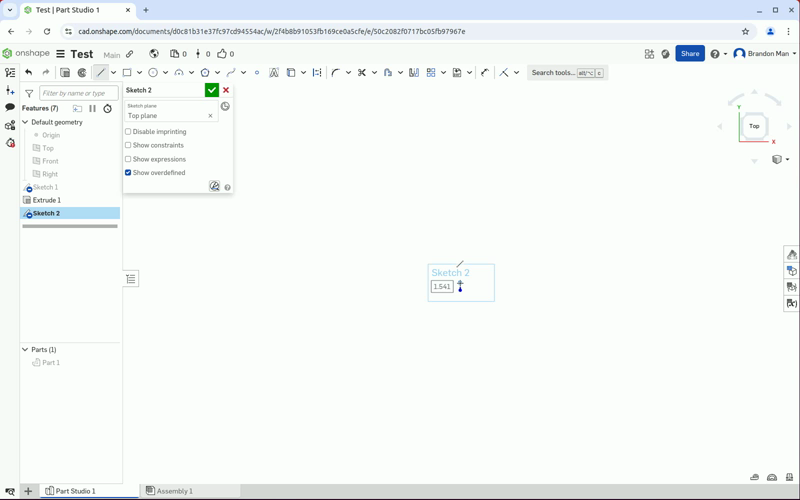
key_up(shift)
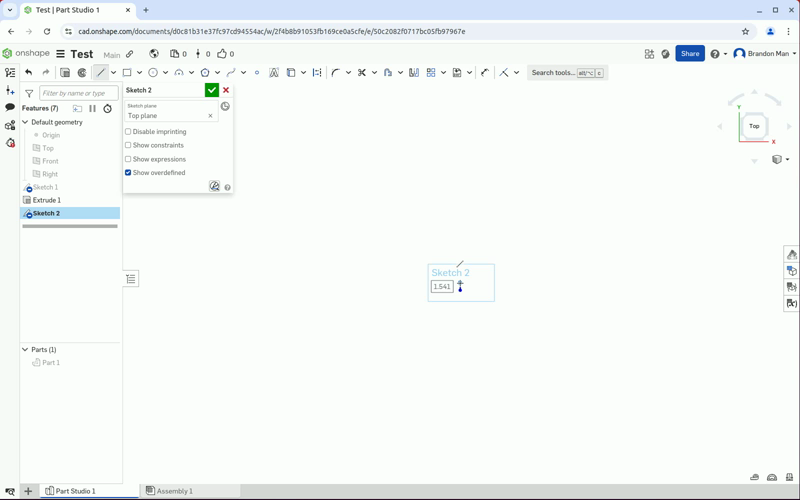
key_down(shift)
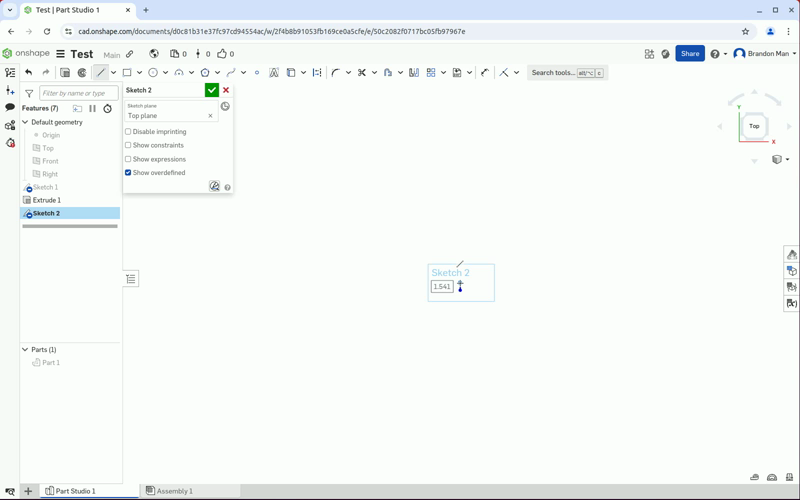
mouse_move(490, 282)
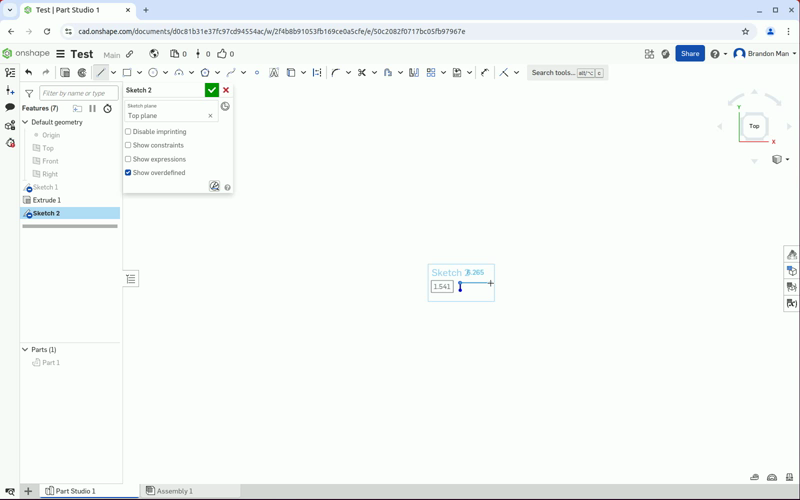
mouse_move(467, 282)
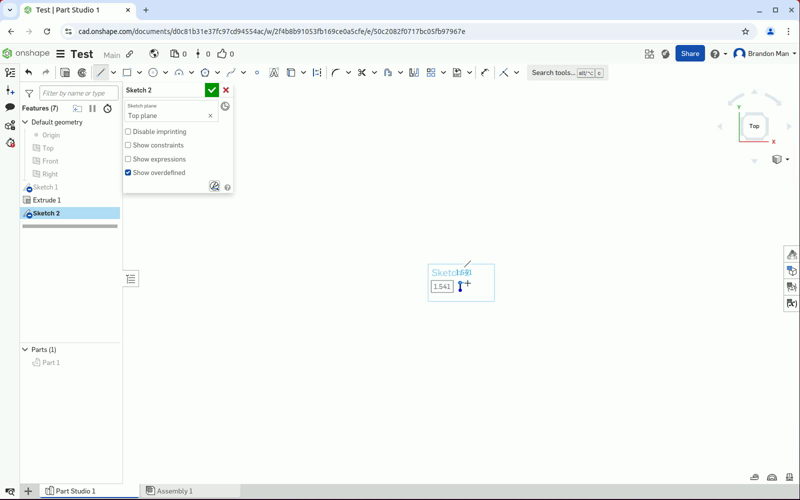
scroll(6)
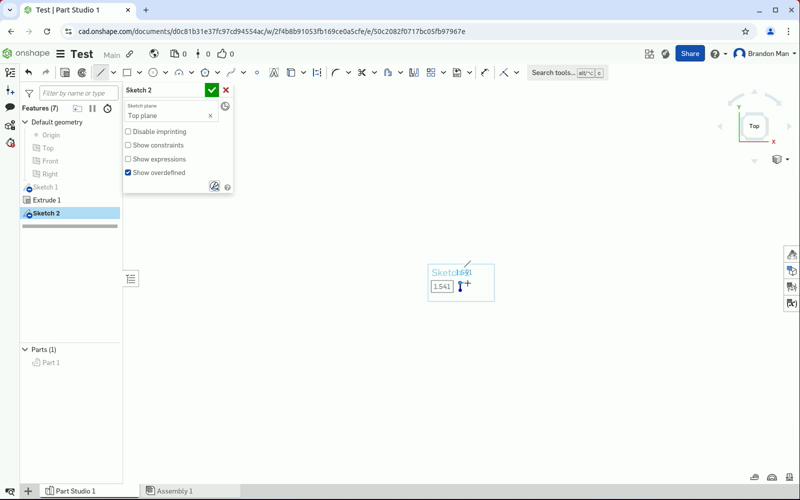
scroll(6)
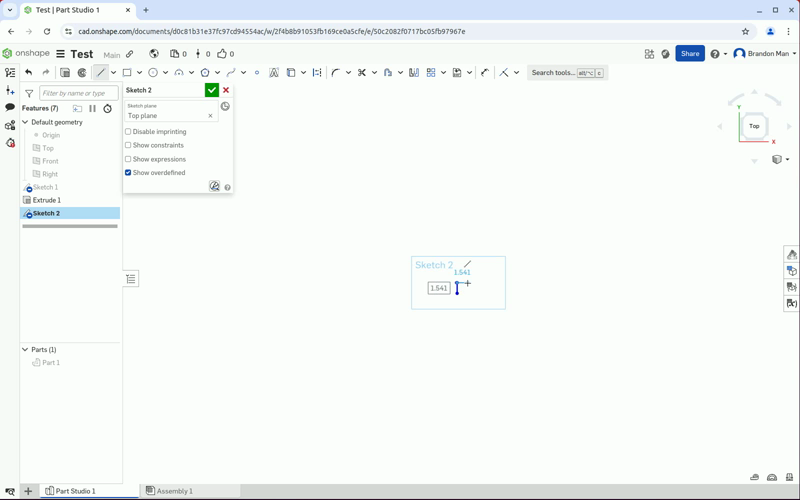
scroll(6)
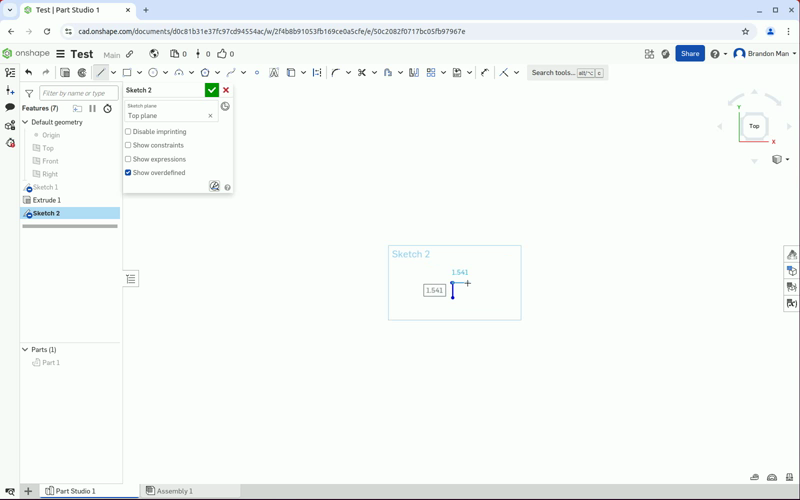
scroll(6)
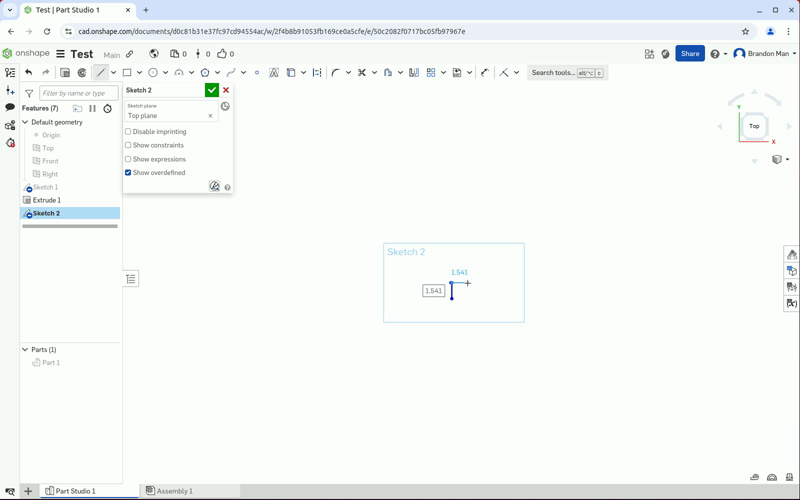
scroll(6)
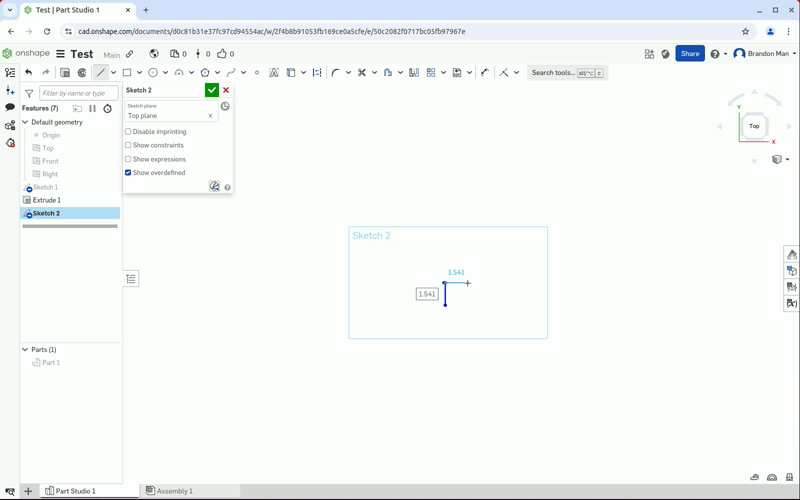
scroll(6)
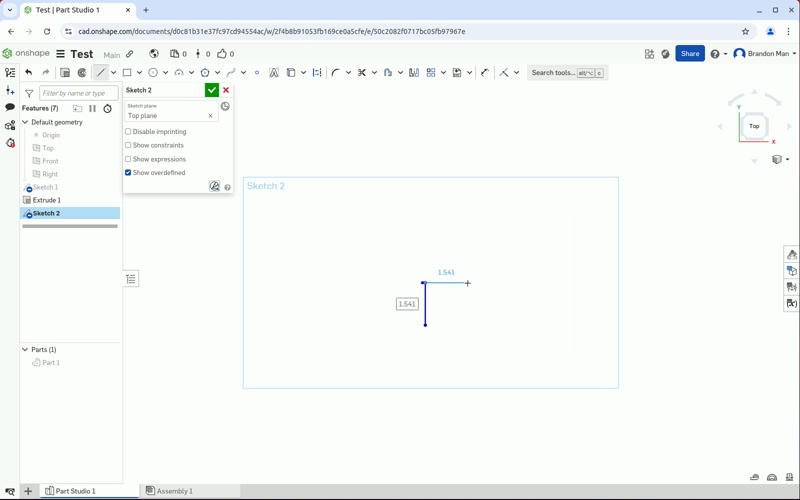
scroll(6)
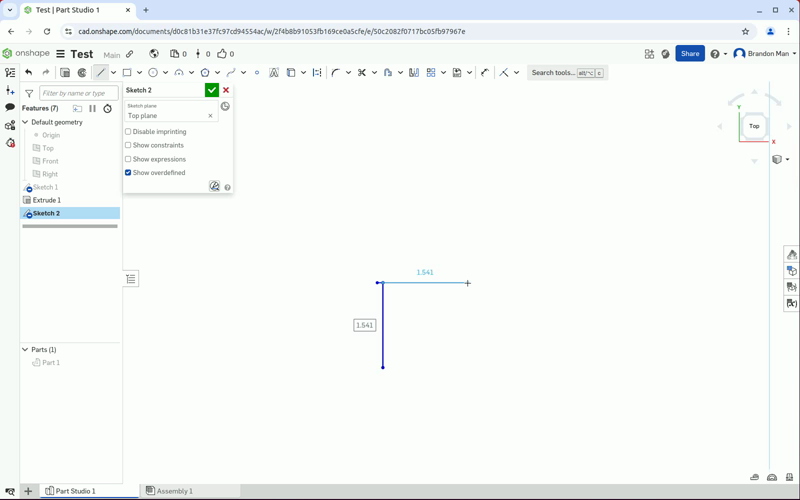
click(467, 282)
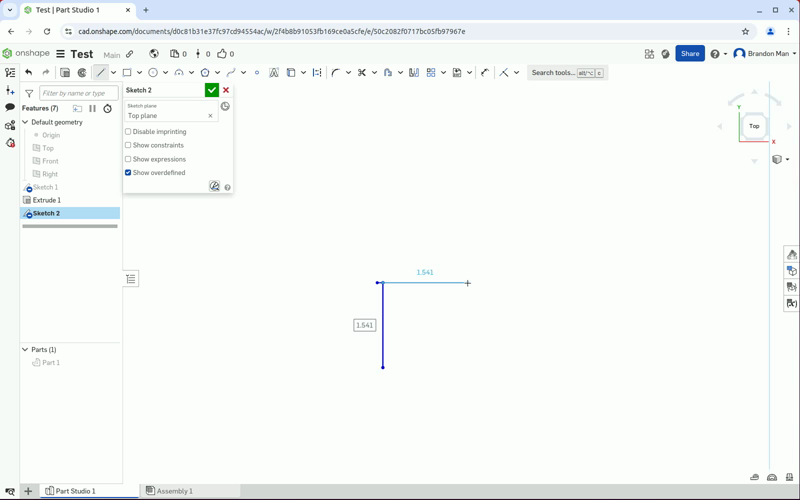
scroll(-6)
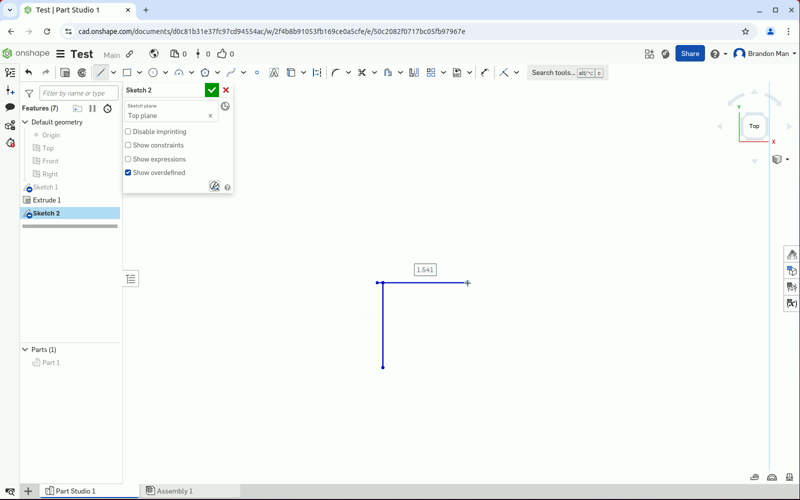
scroll(-6)
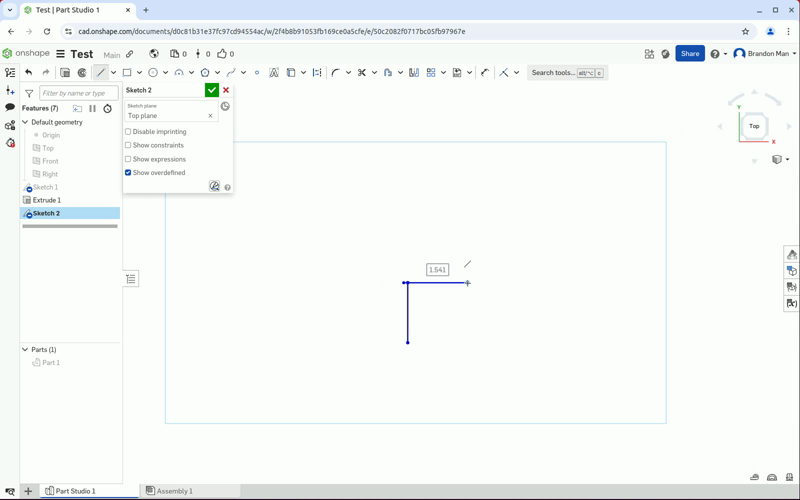
scroll(-6)
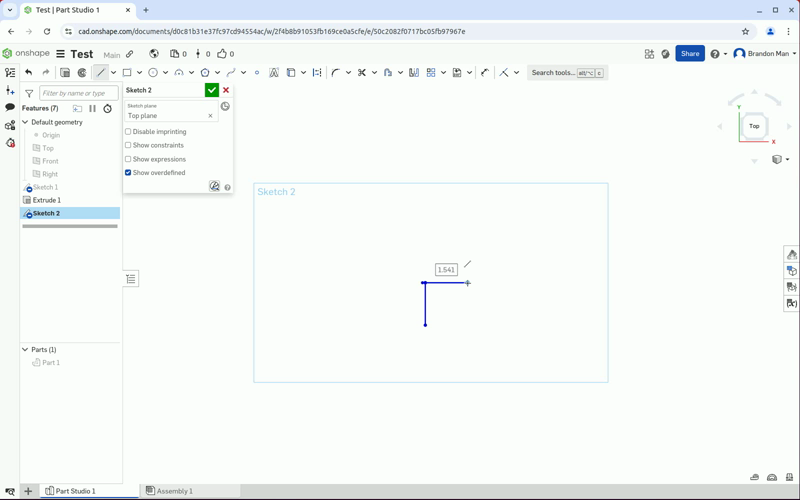
scroll(-6)
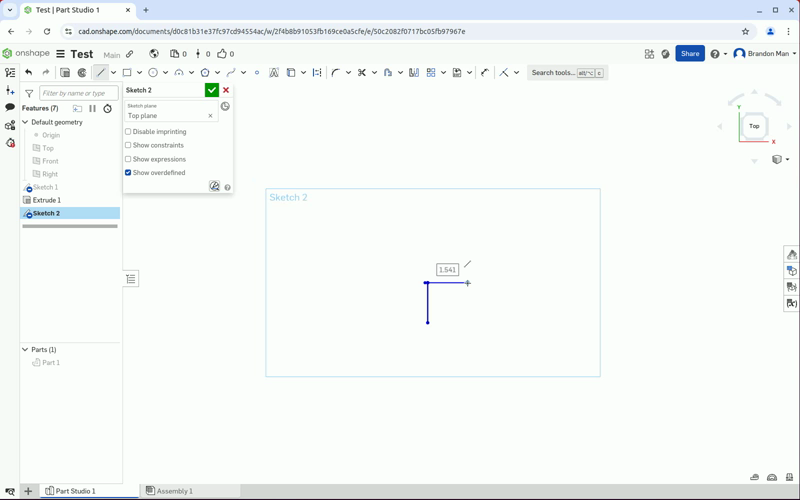
scroll(-6)
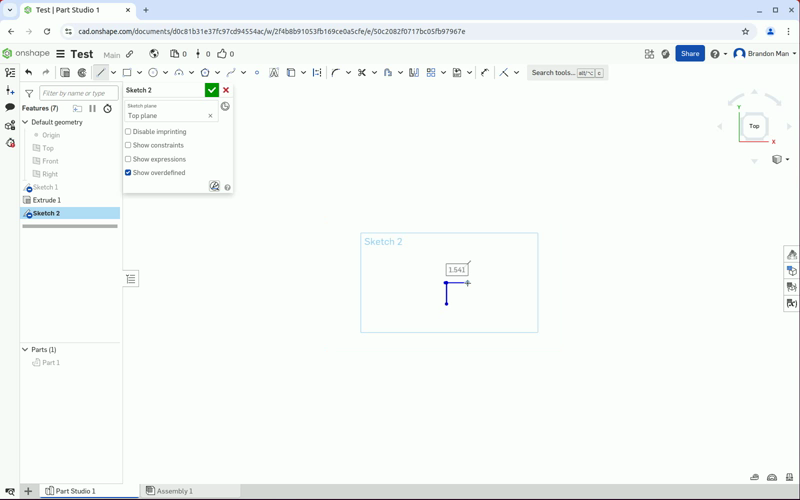
scroll(-6)
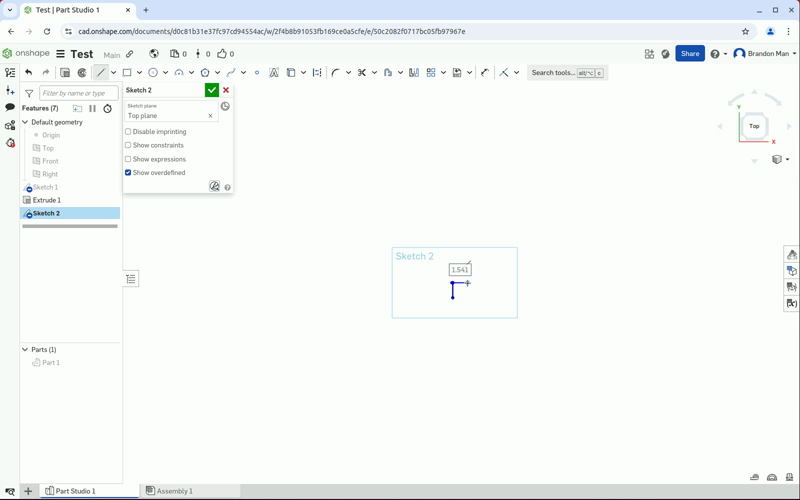
scroll(-6)
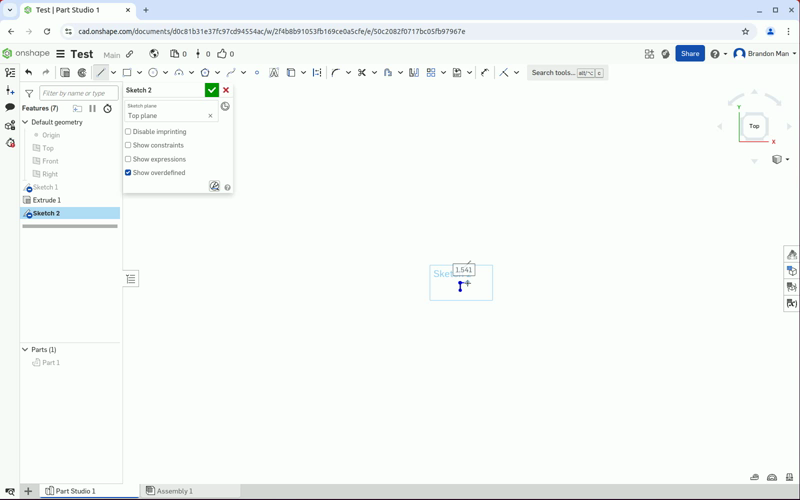
key_up(shift)
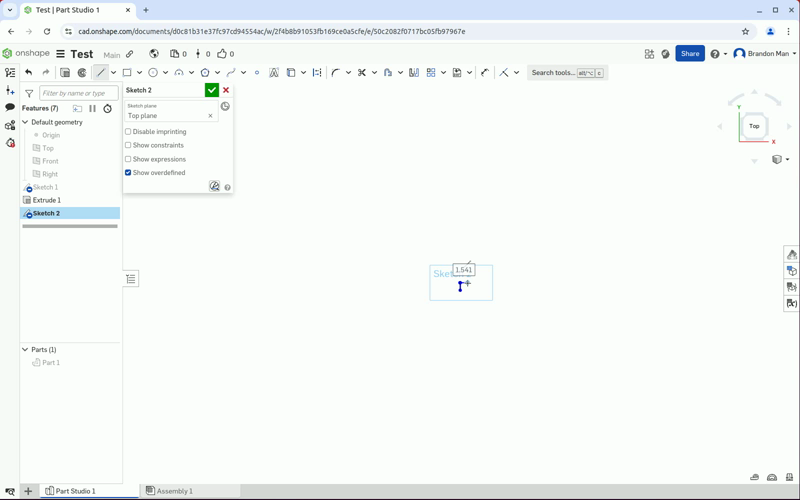
key_down(shift)
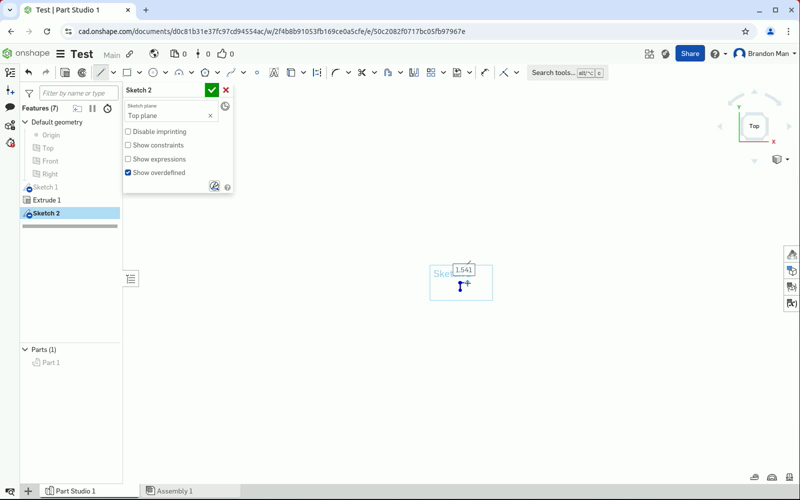
key_up(shift)
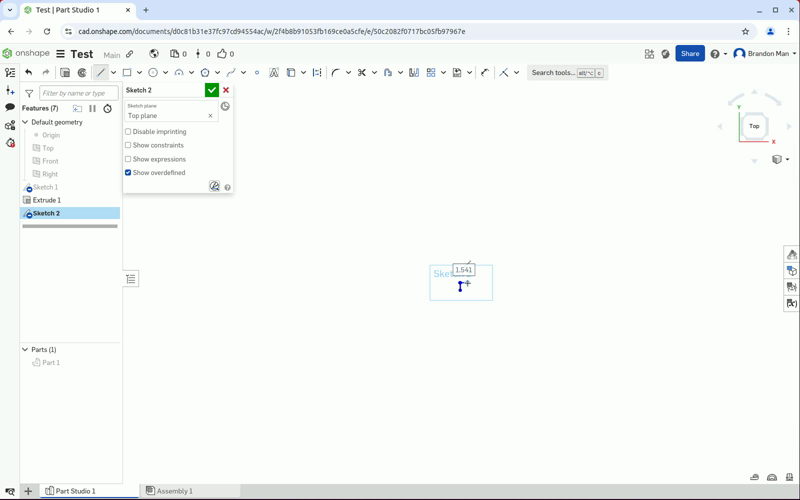
key_down(shift)
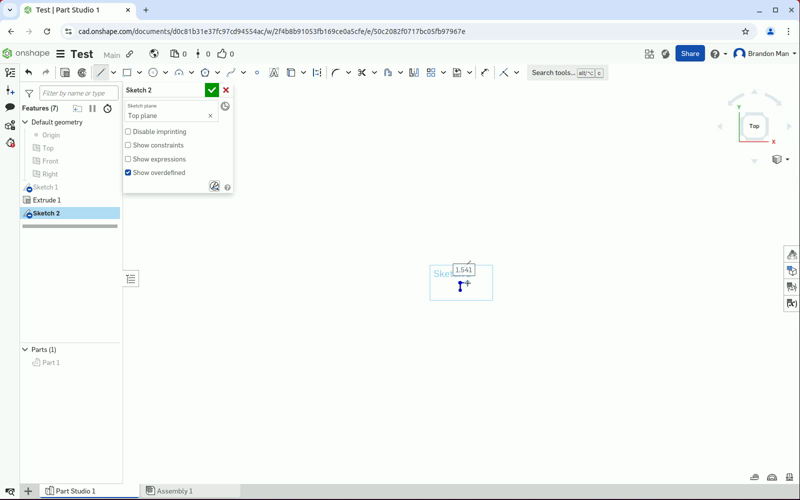
mouse_move(497, 282)
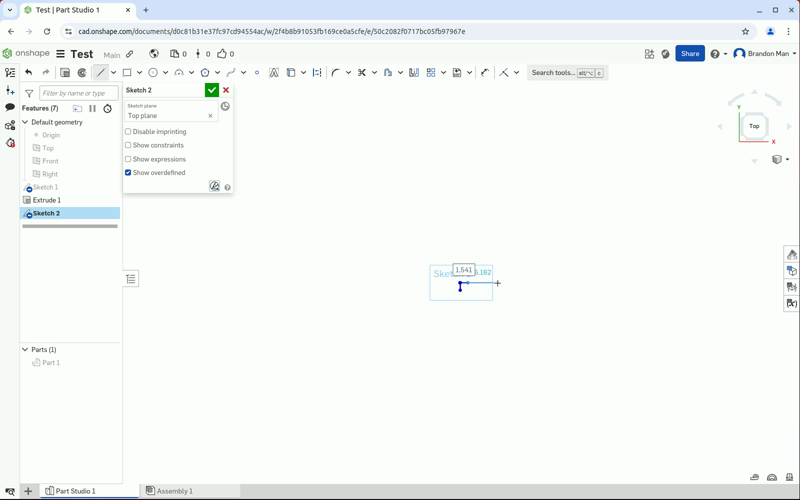
mouse_move(460, 282)
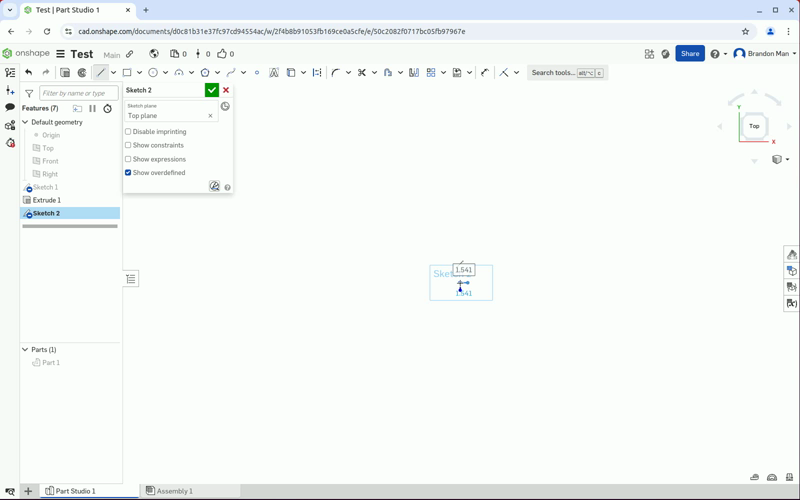
scroll(6)
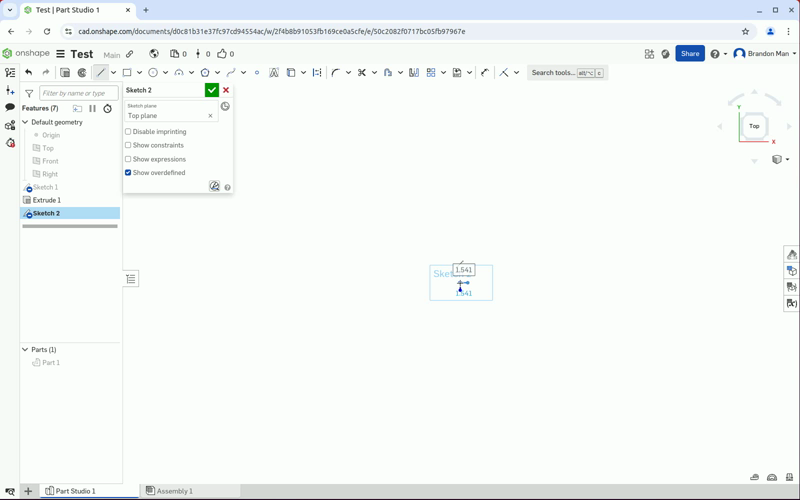
scroll(6)
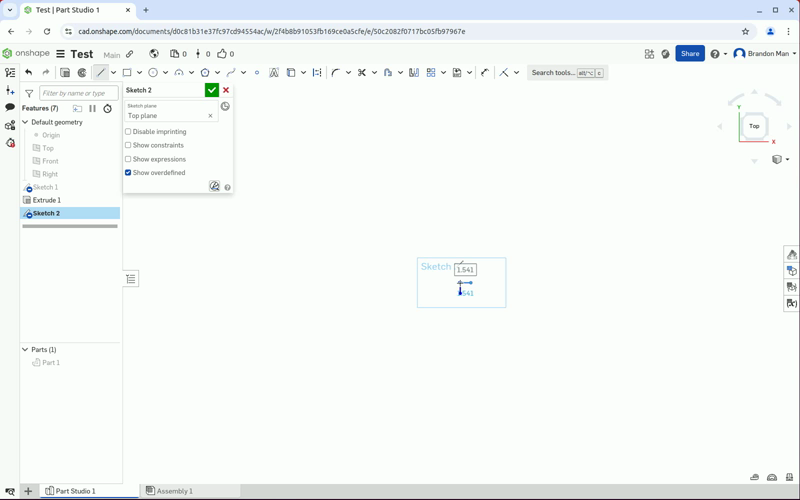
scroll(6)
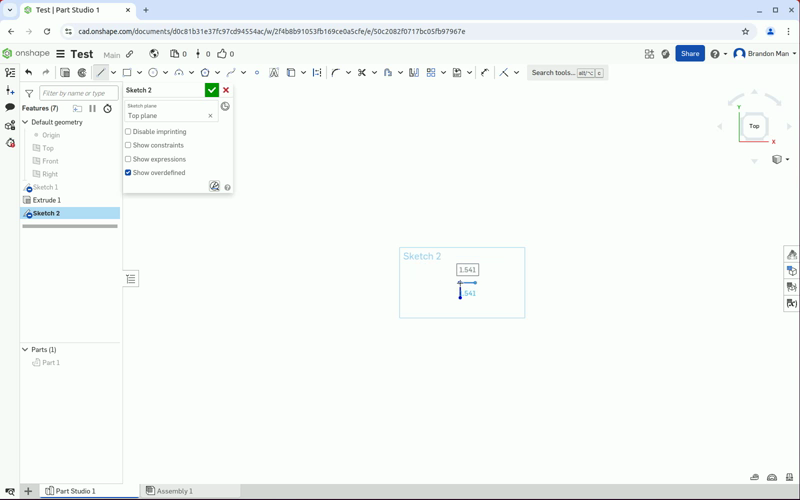
scroll(6)
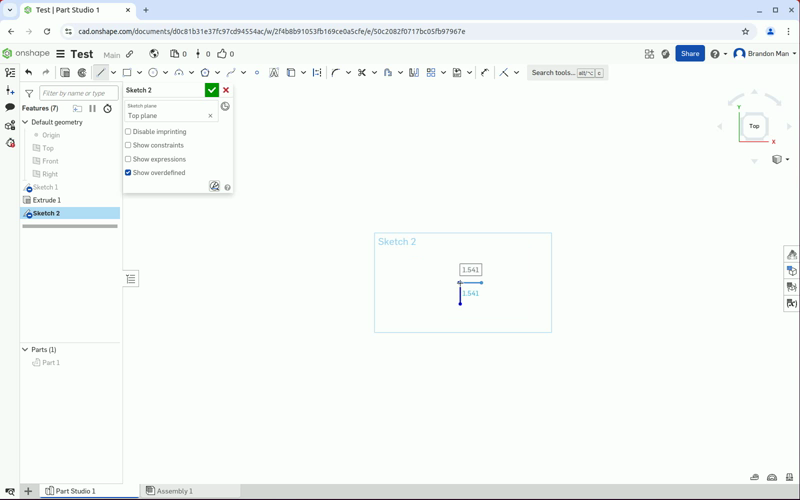
scroll(6)
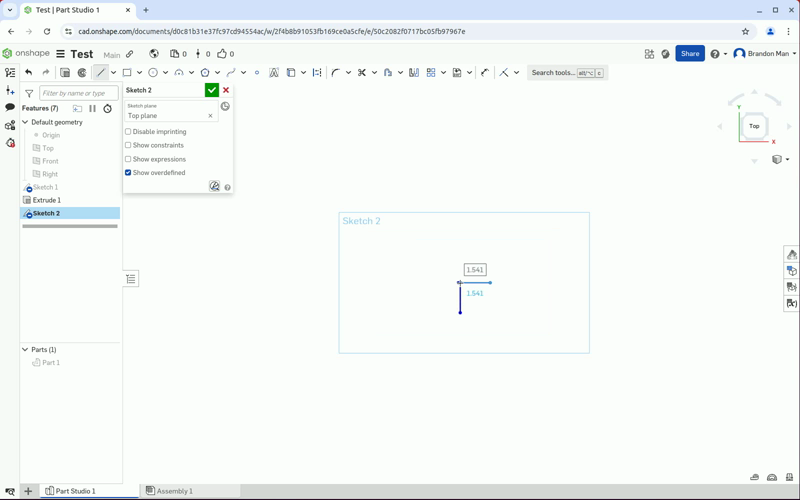
scroll(6)
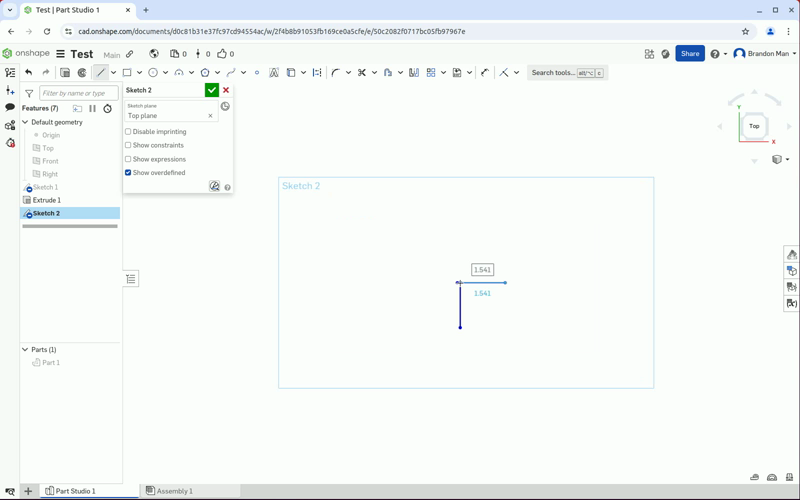
scroll(6)
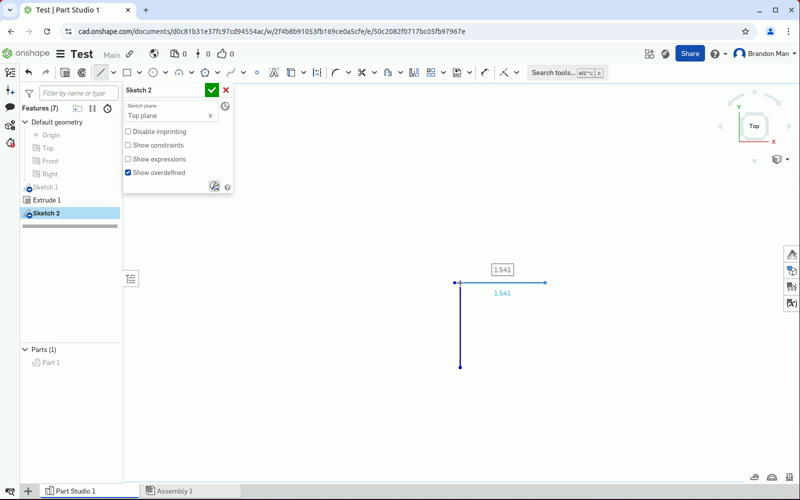
click(460, 282)
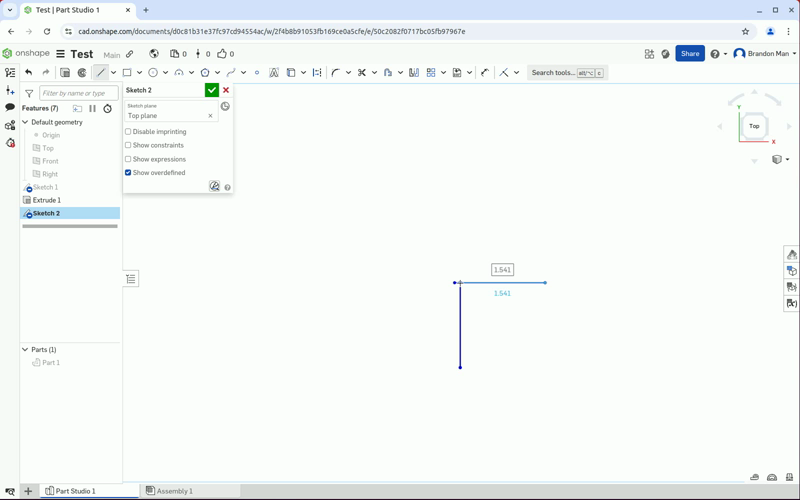
scroll(-6)
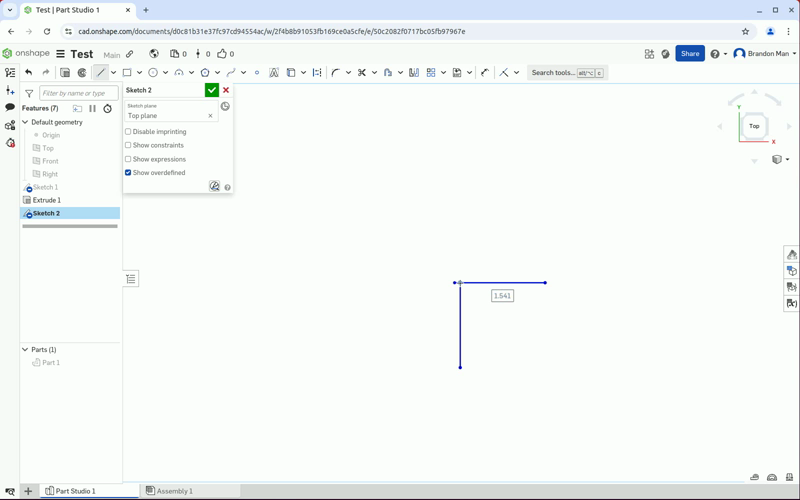
scroll(-6)
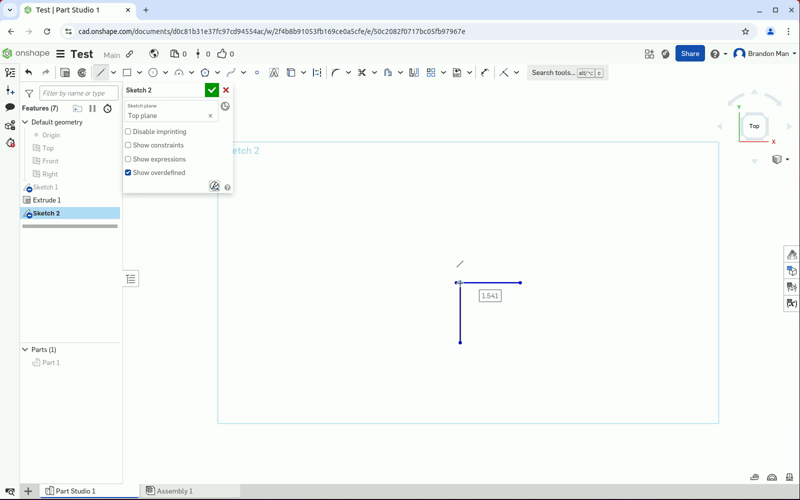
scroll(-6)
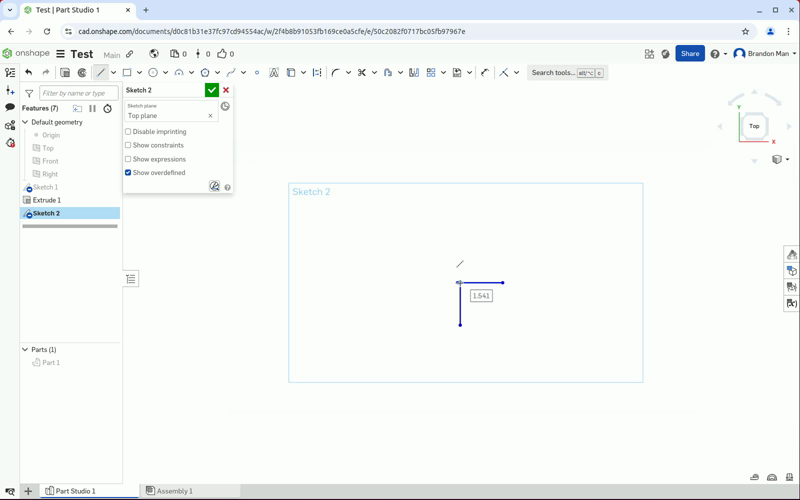
scroll(-6)
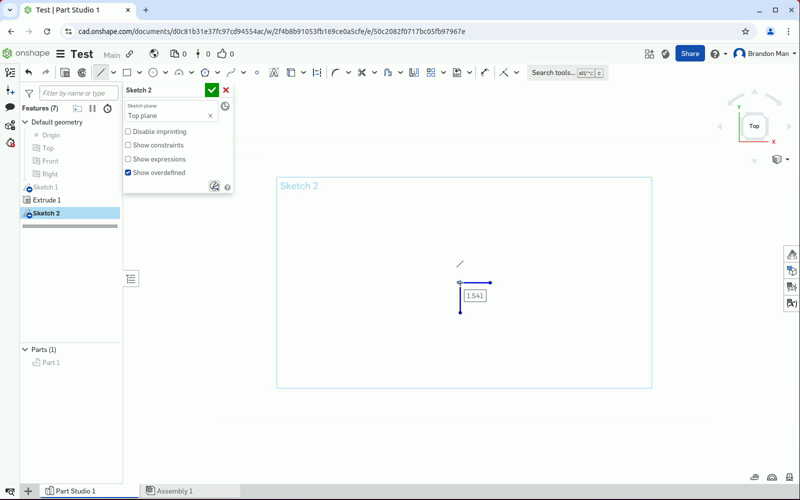
scroll(-6)
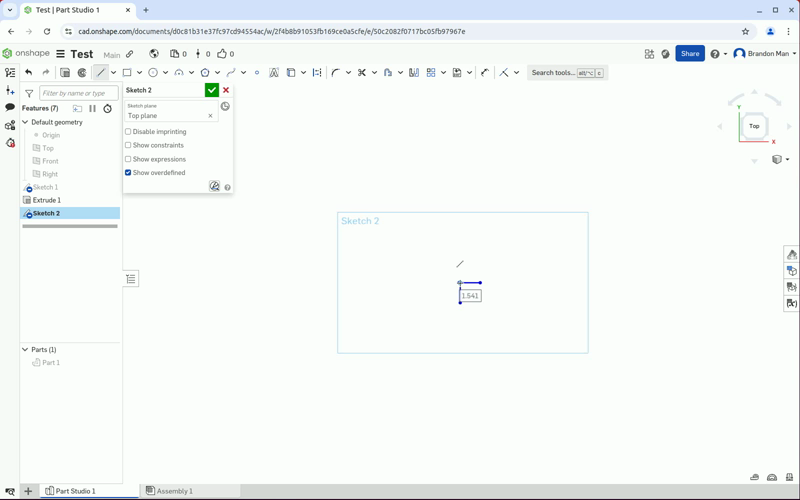
scroll(-6)
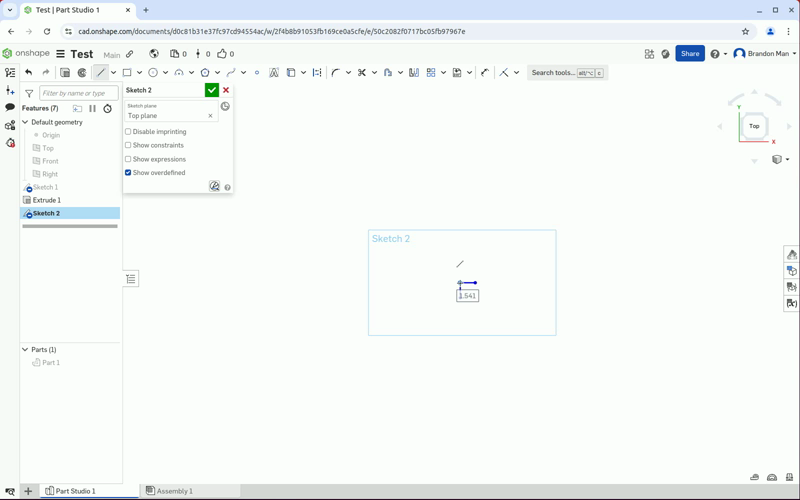
scroll(-6)
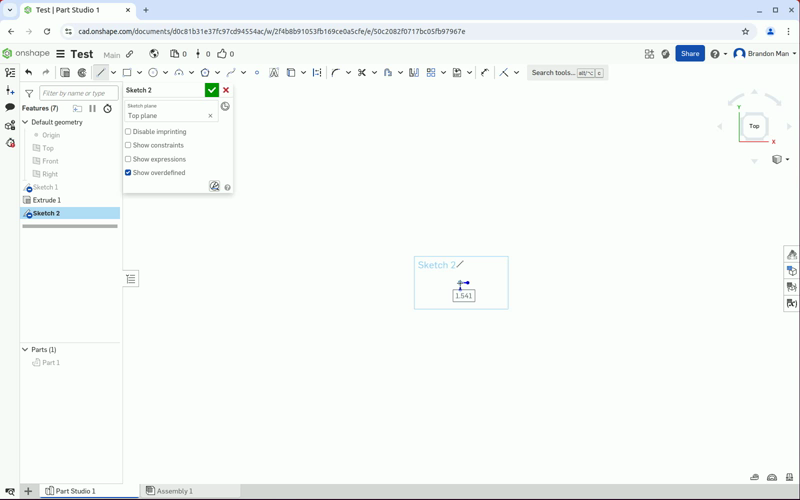
key_up(shift)
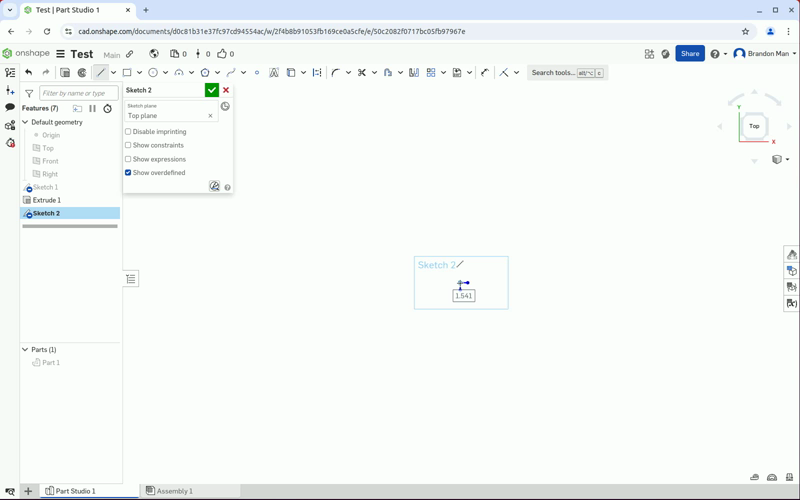
key_down(shift)
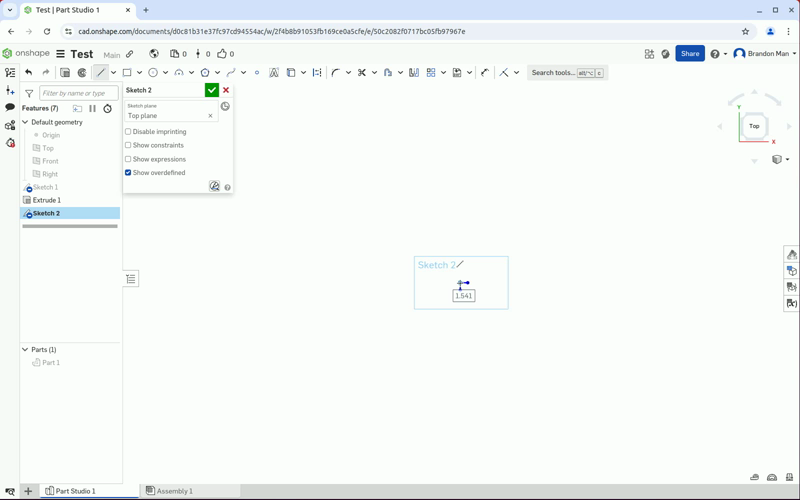
mouse_move(490, 282)
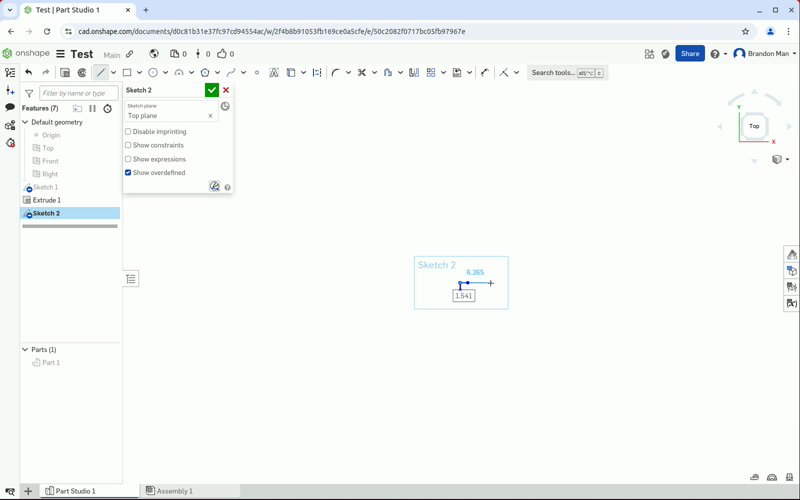
mouse_move(460, 282)
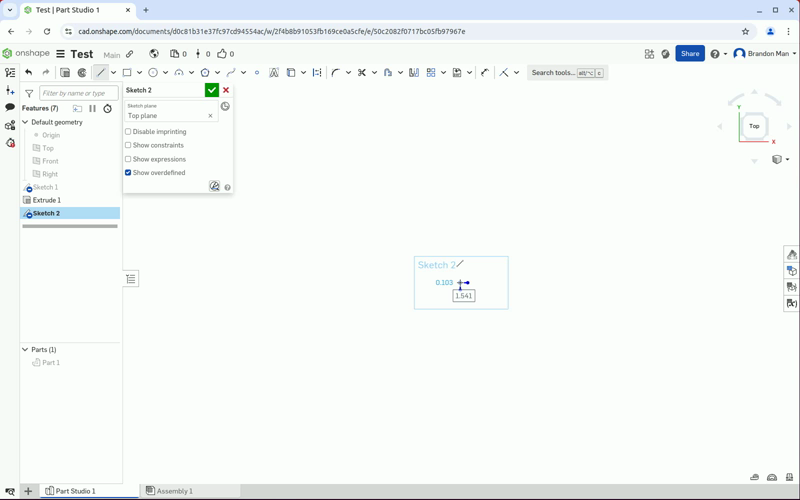
scroll(6)
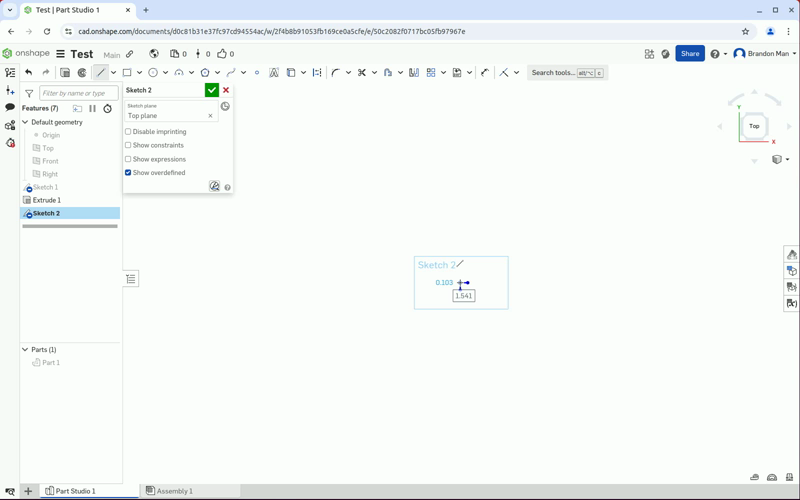
scroll(6)
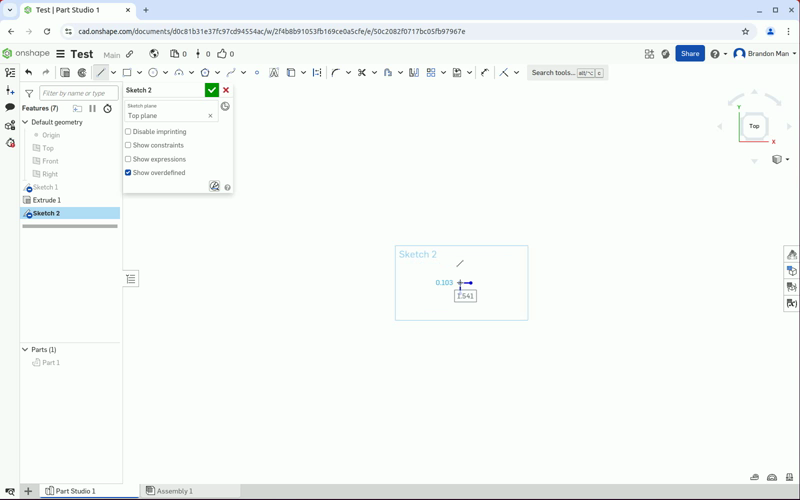
scroll(6)
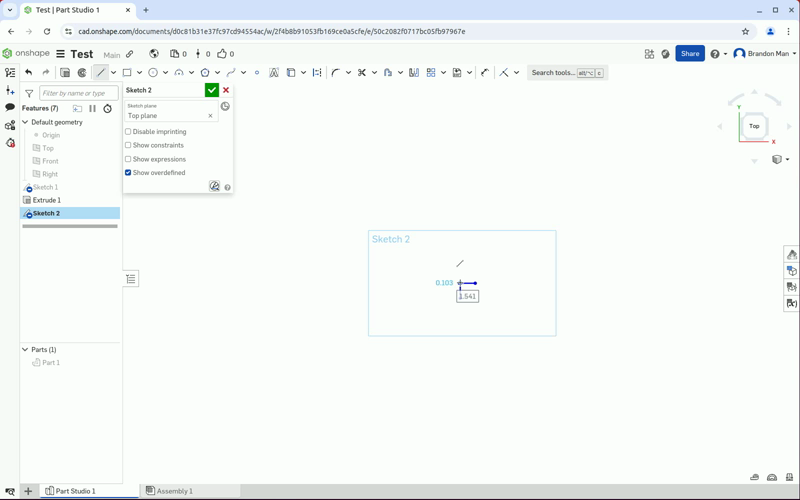
scroll(6)
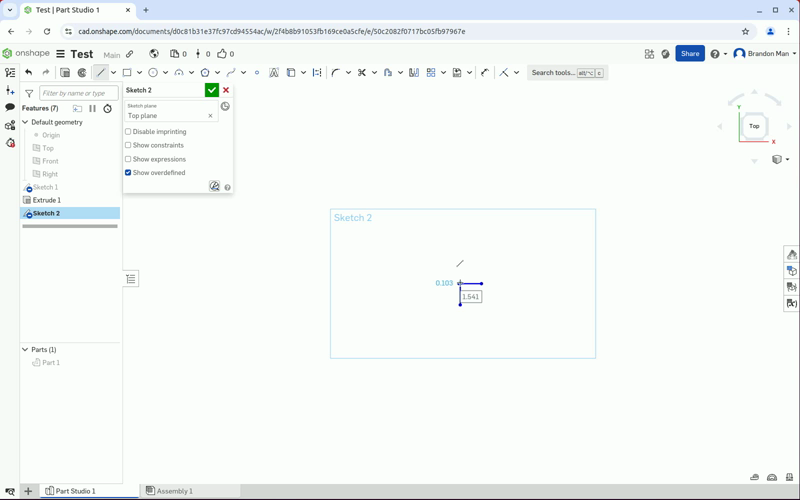
scroll(6)
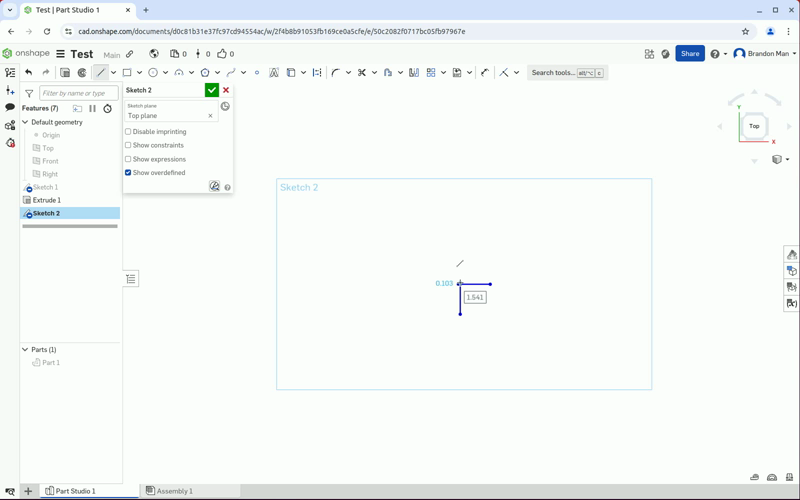
scroll(6)
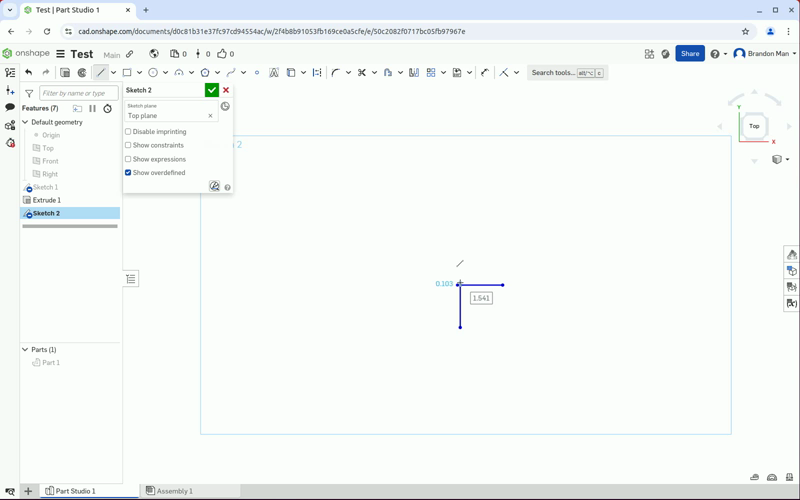
scroll(6)
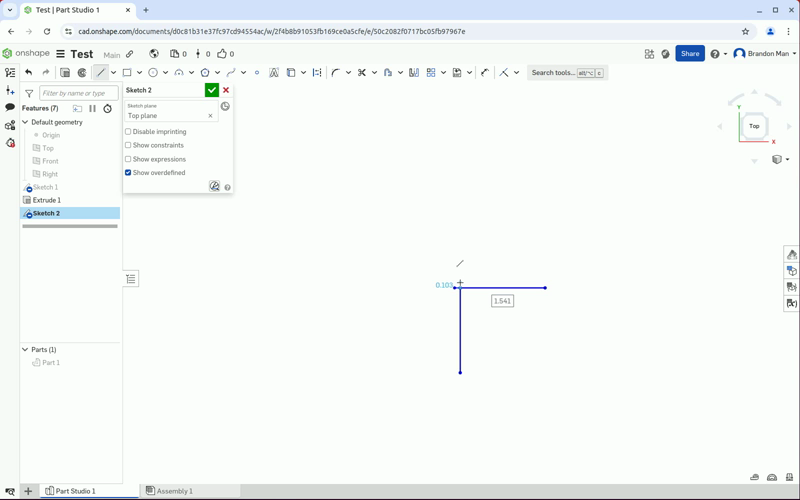
click(460, 282)
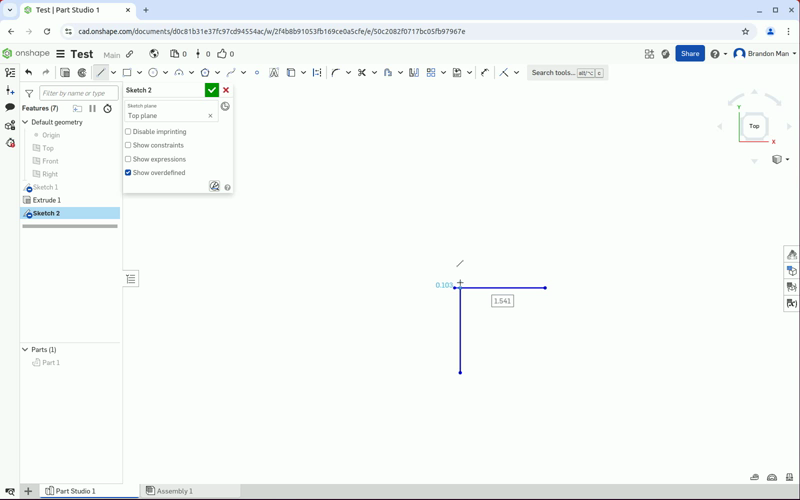
scroll(-6)
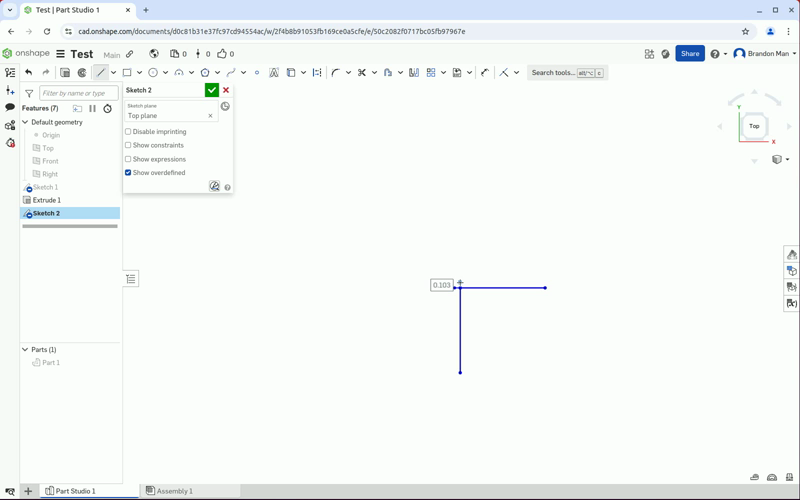
scroll(-6)
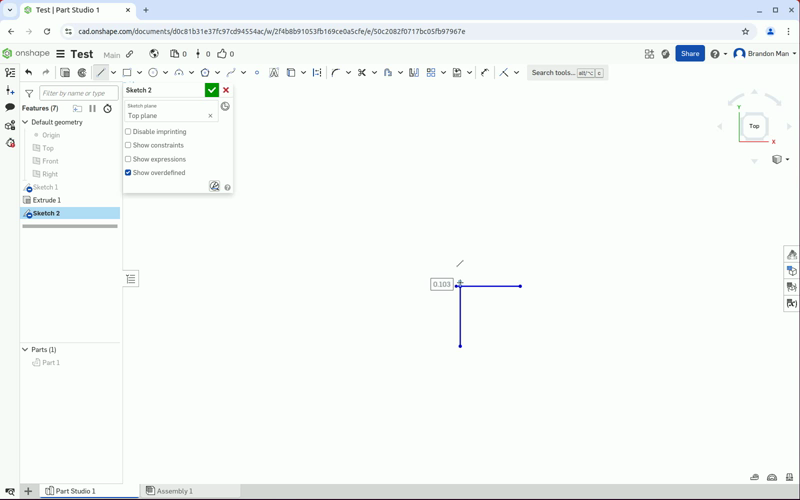
scroll(-6)
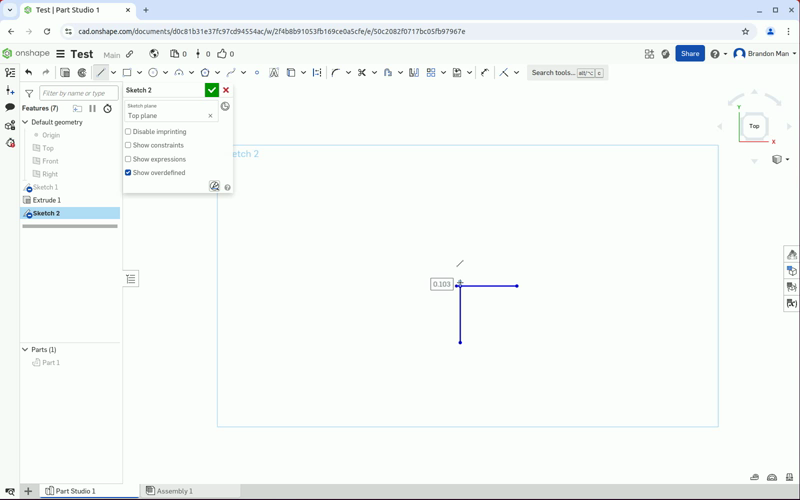
scroll(-6)
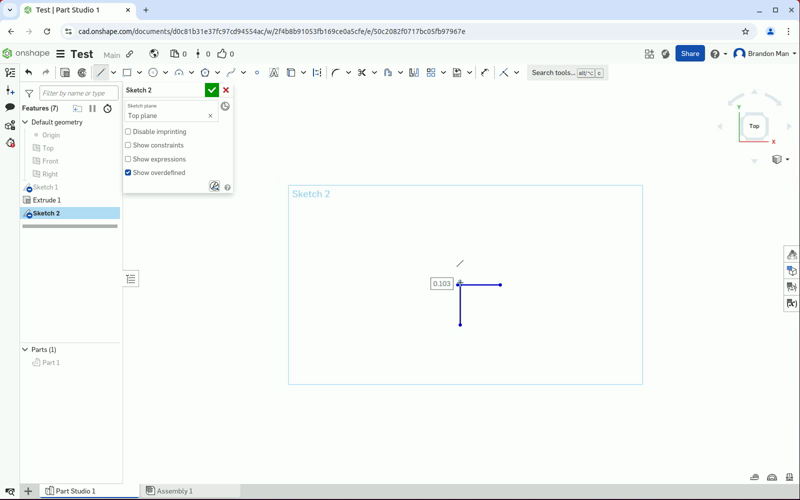
scroll(-6)
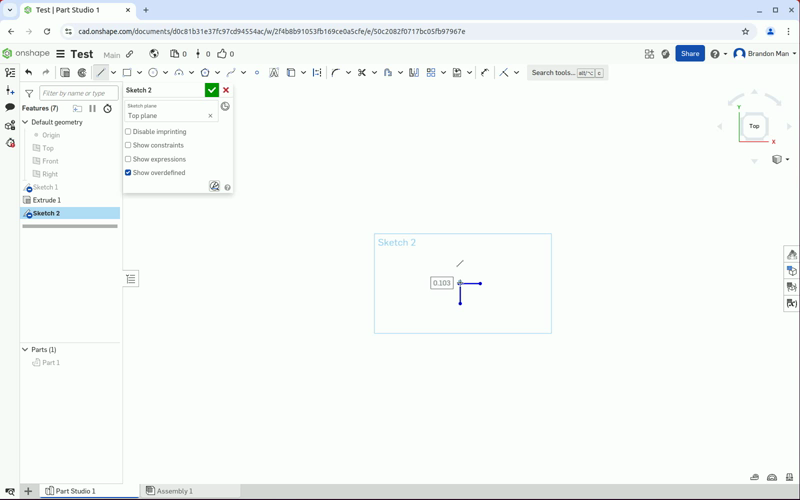
scroll(-6)
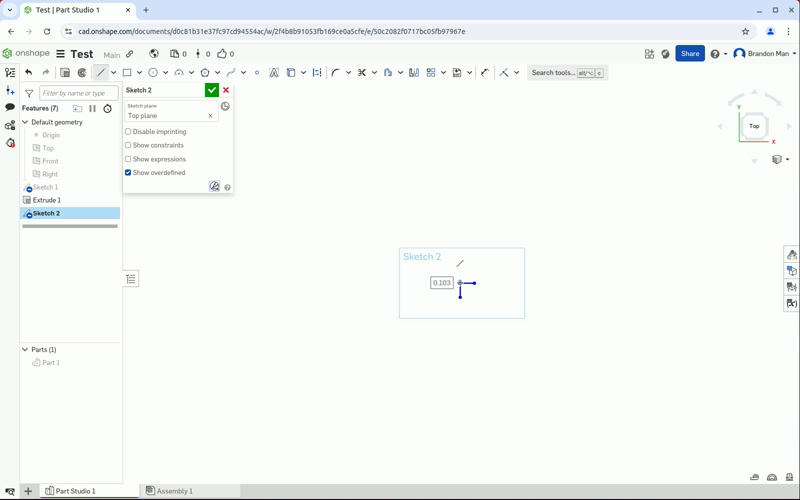
scroll(-6)
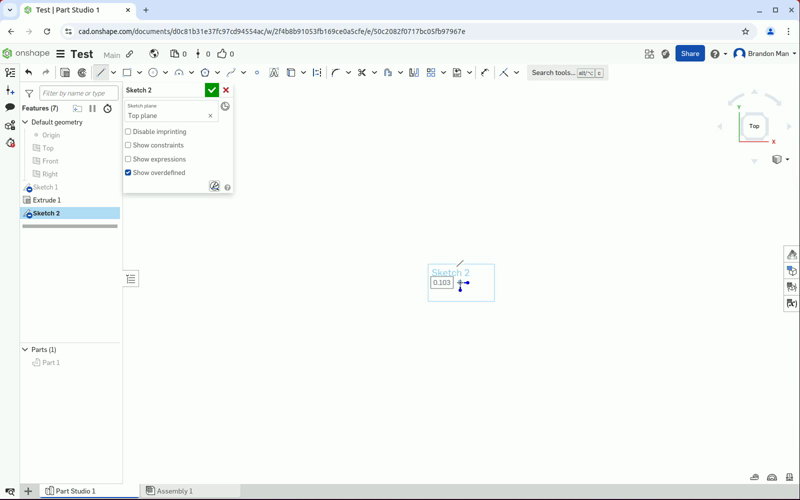
key_up(shift)
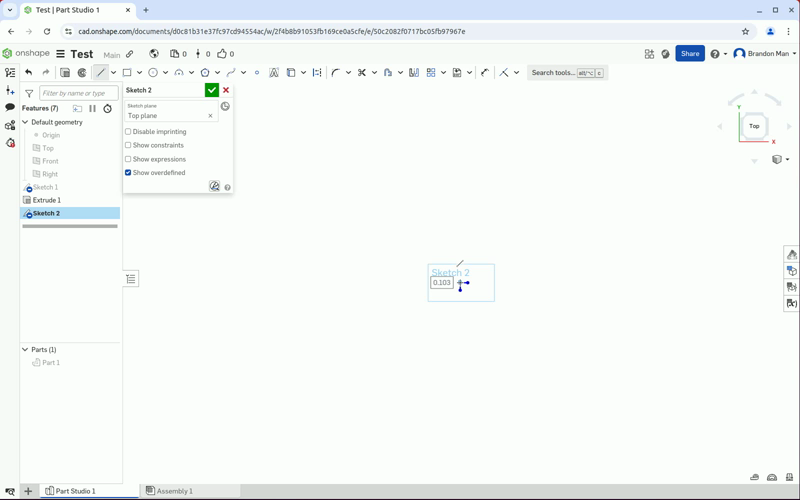
key(esc)
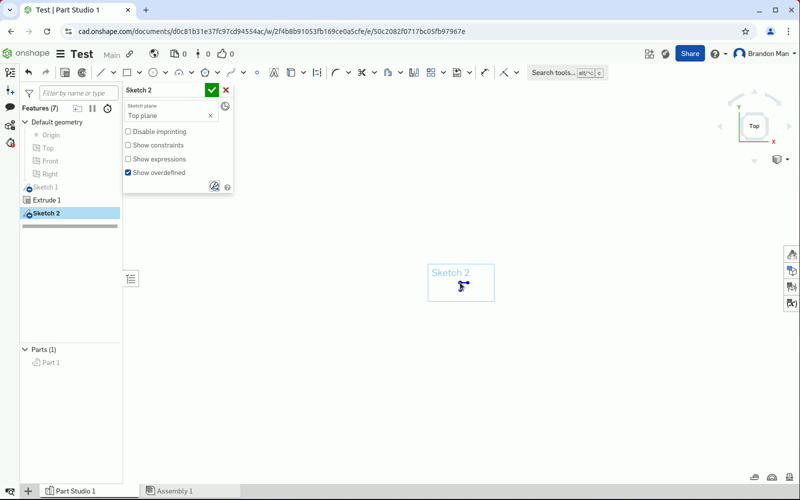
key(a)
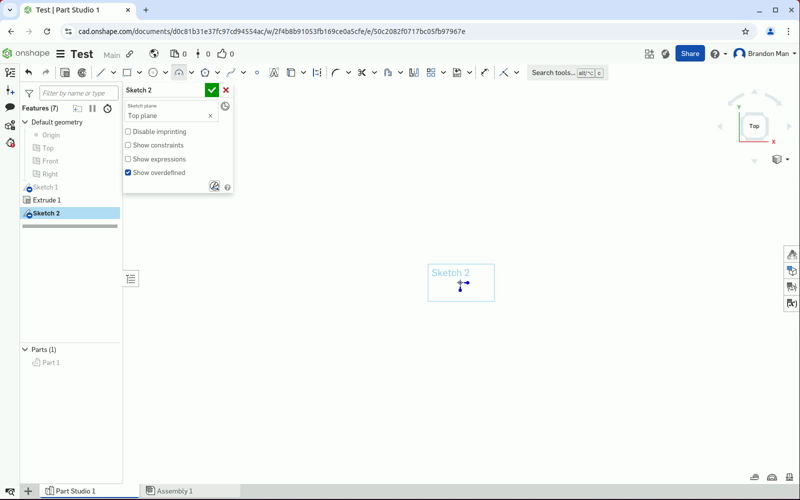
mouse_move(460, 282)
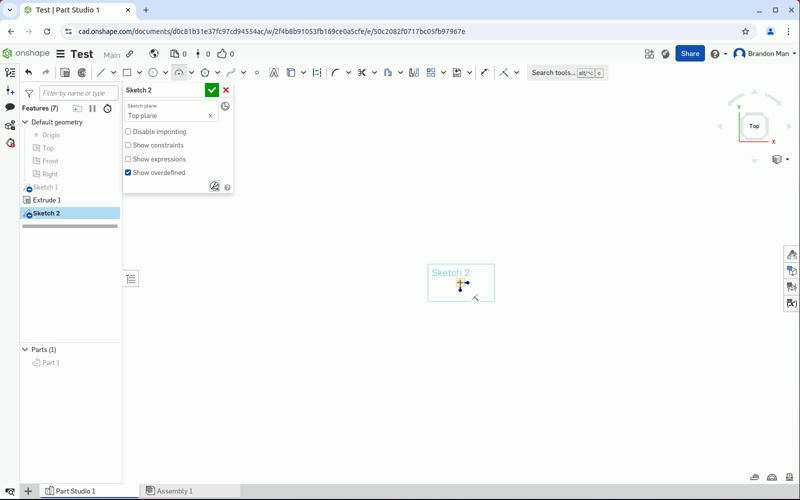
scroll(6)
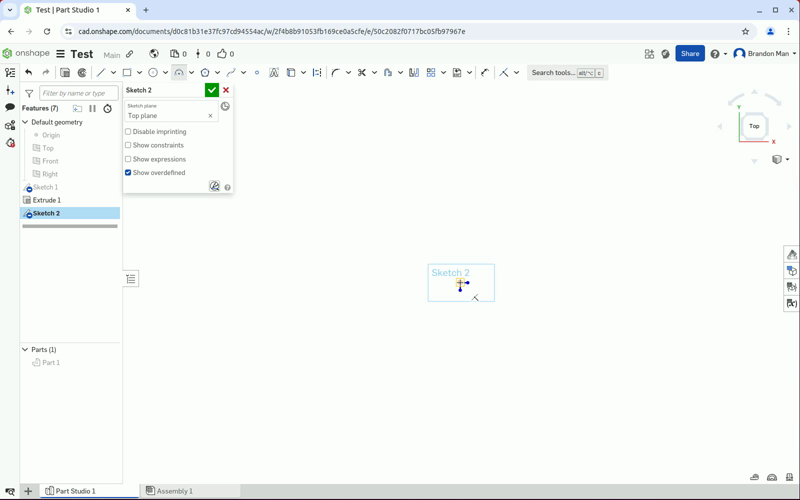
scroll(6)
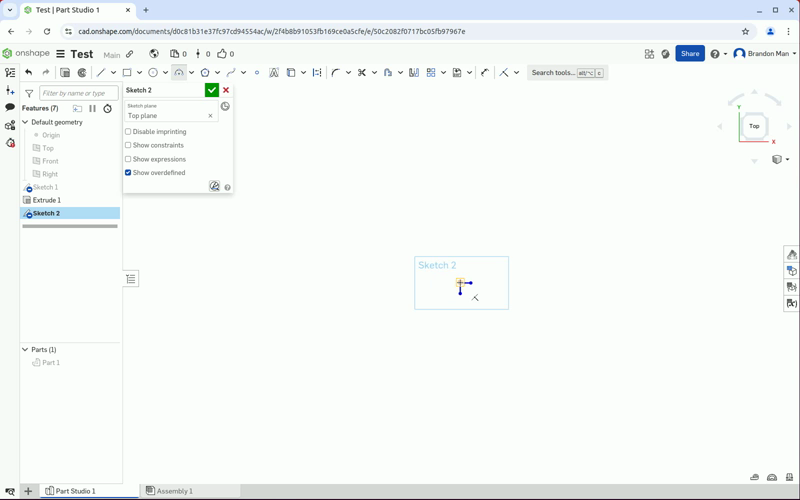
scroll(6)
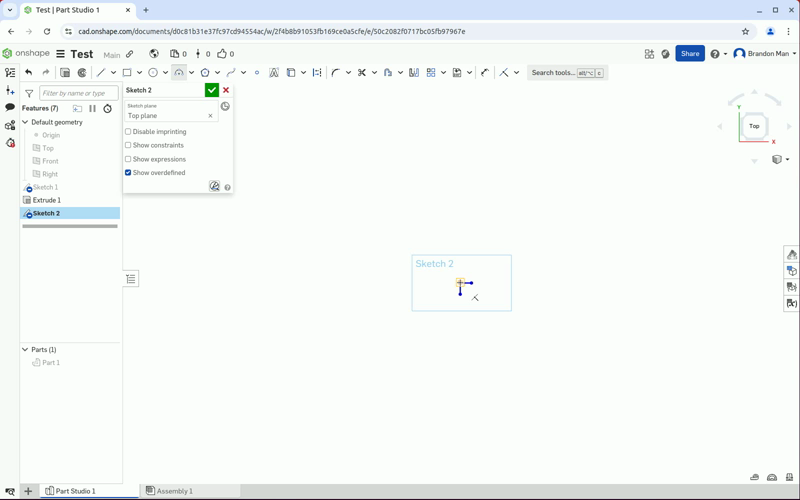
scroll(6)
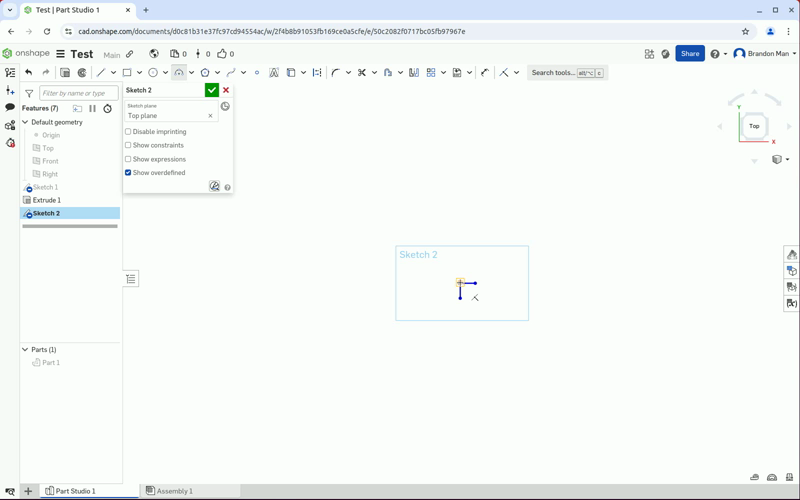
scroll(6)
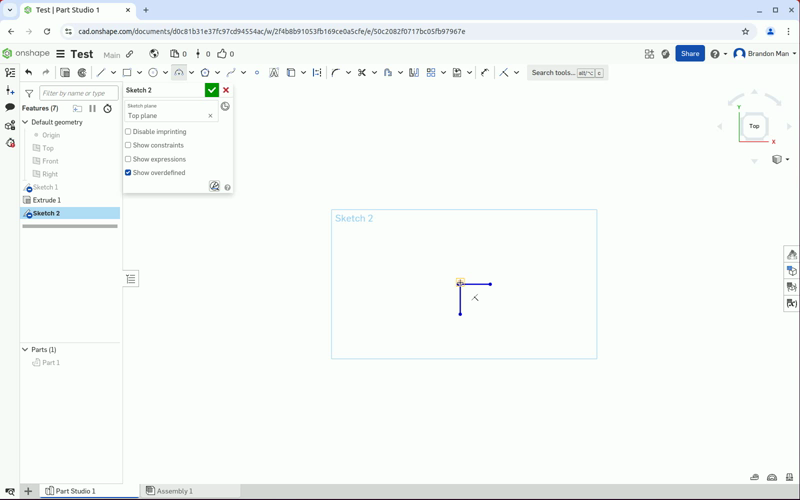
scroll(6)
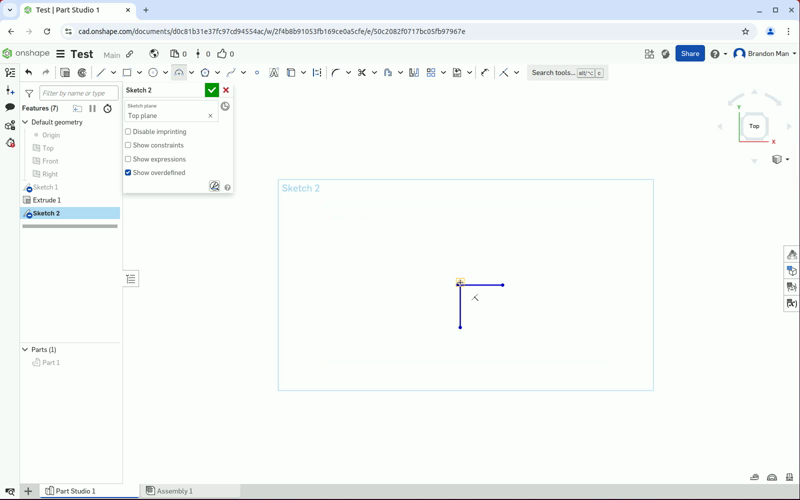
scroll(6)
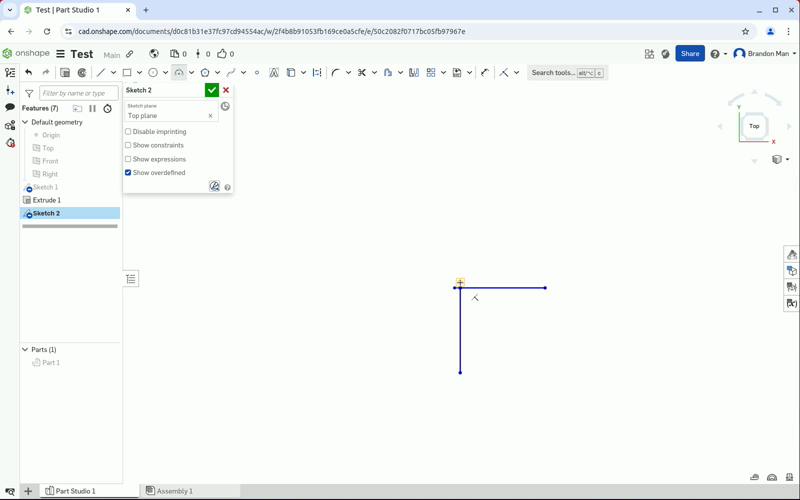
click(460, 282)
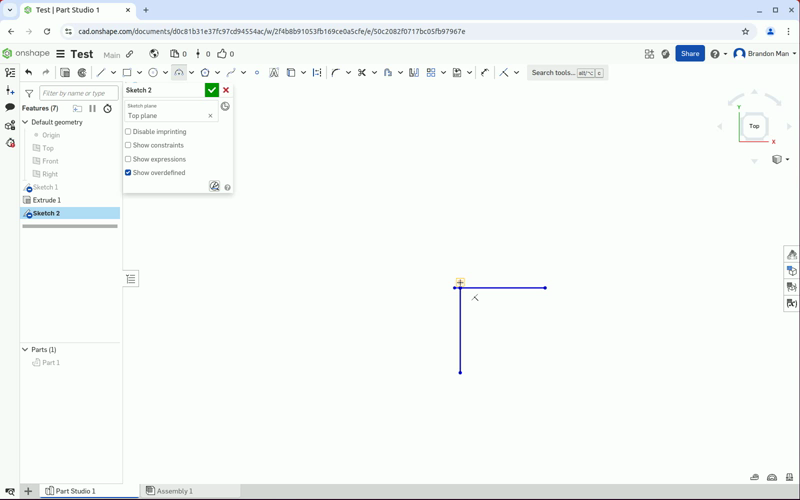
scroll(-6)
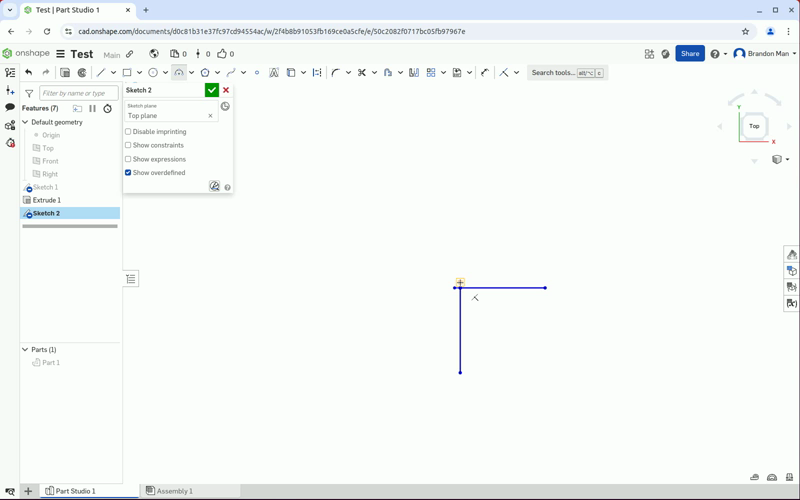
scroll(-6)
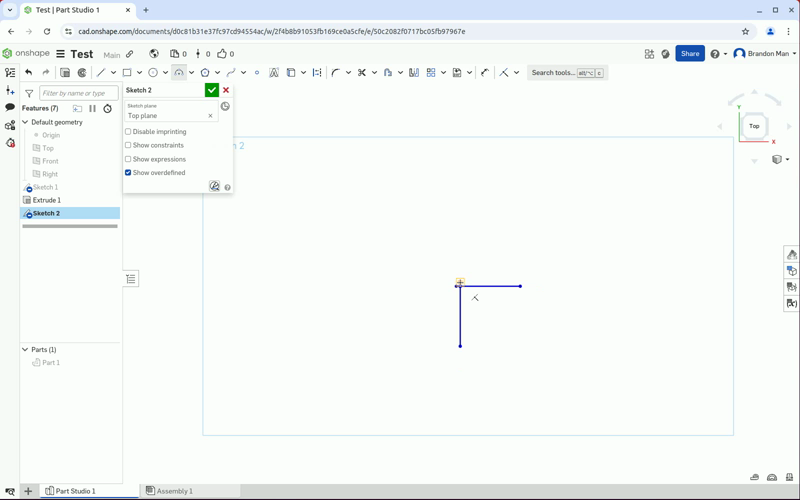
scroll(-6)
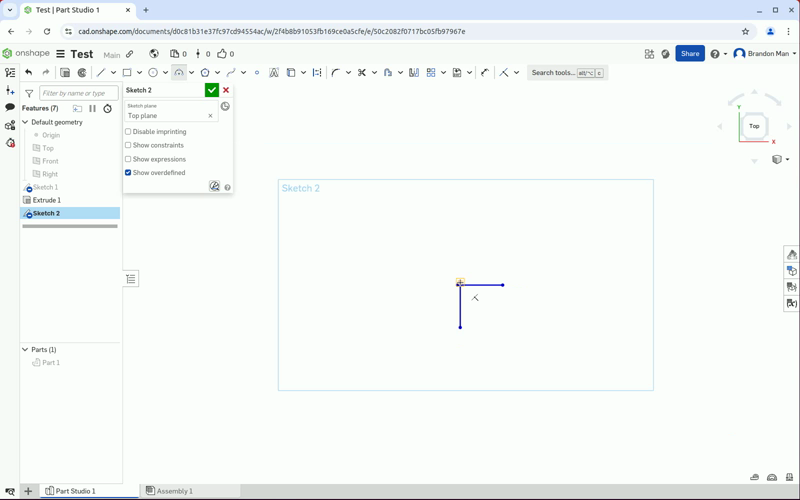
scroll(-6)
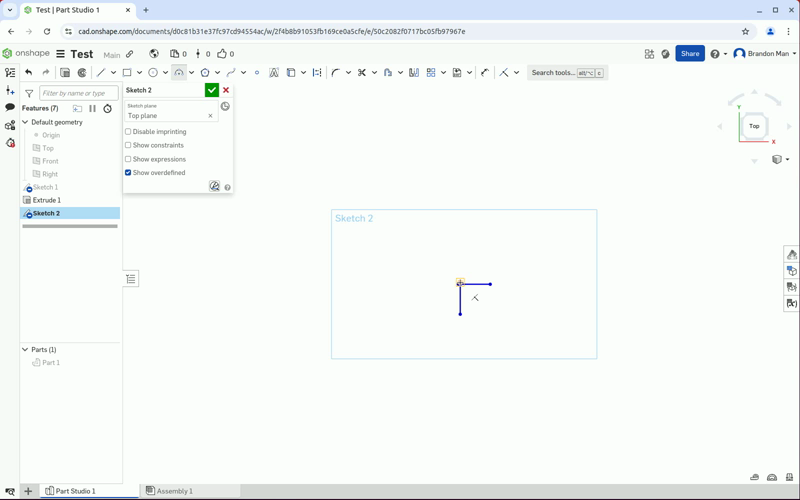
scroll(-6)
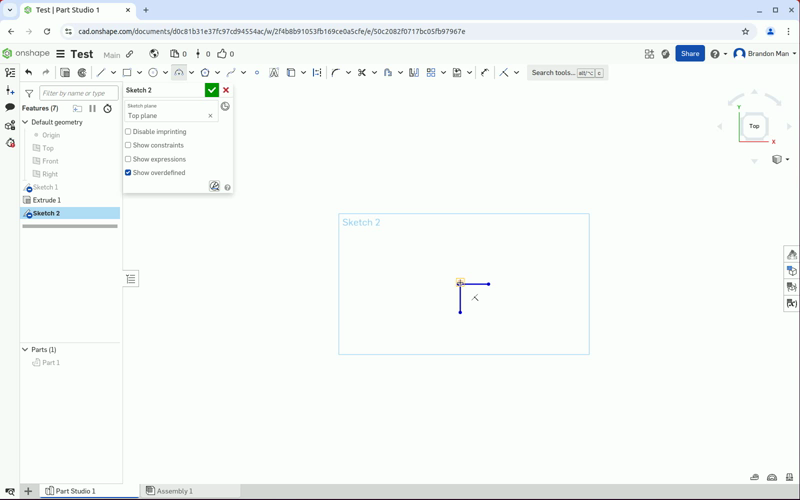
scroll(-6)
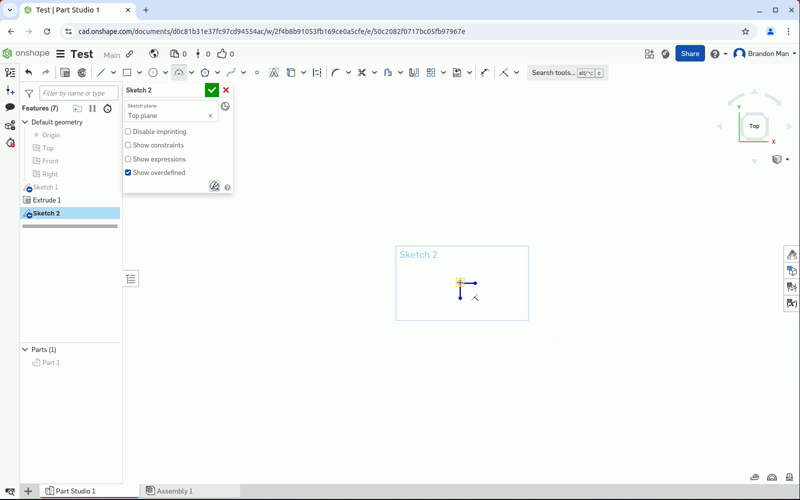
scroll(-6)
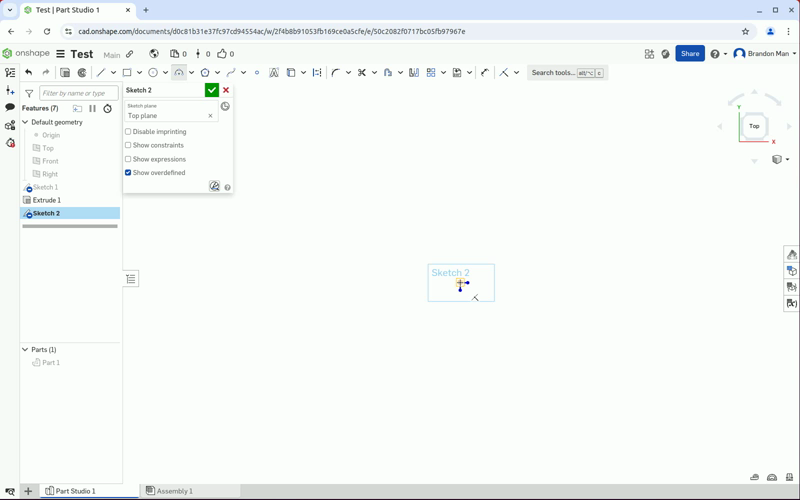
mouse_move(459, 282)
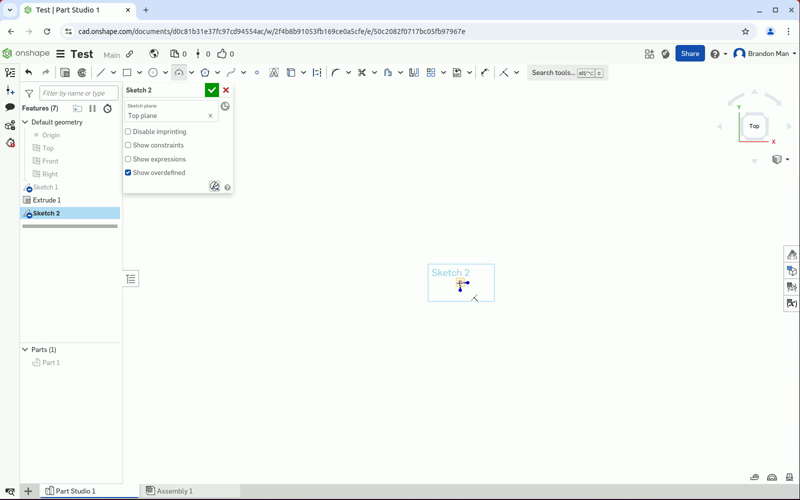
scroll(6)
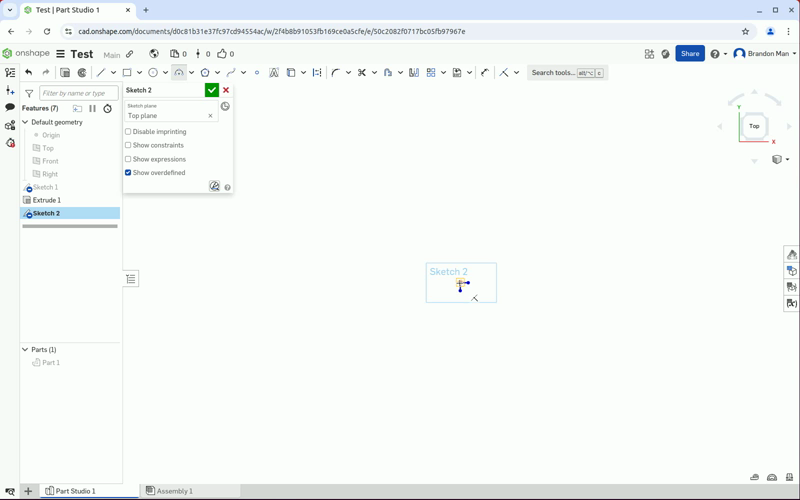
scroll(6)
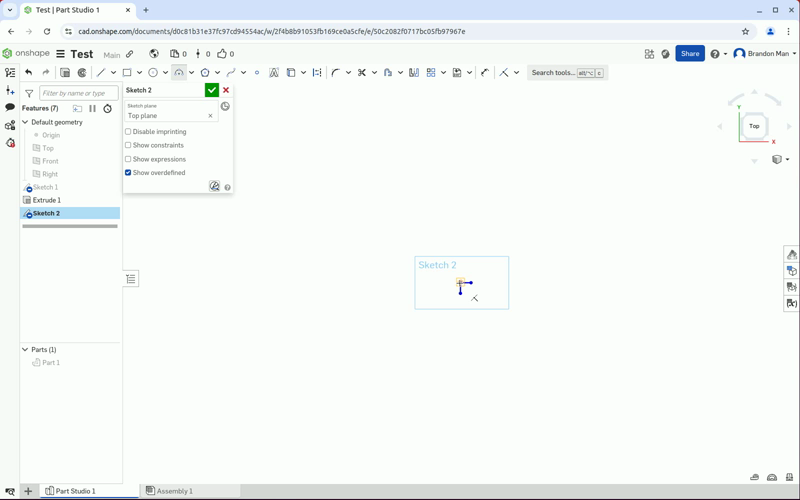
scroll(6)
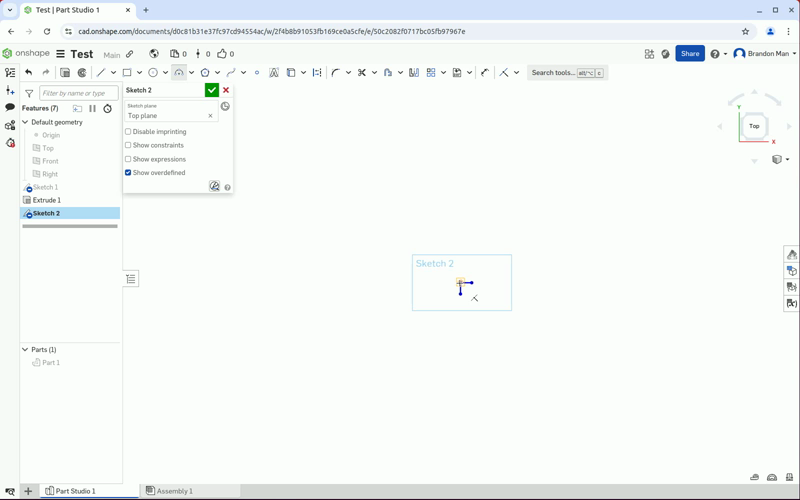
scroll(6)
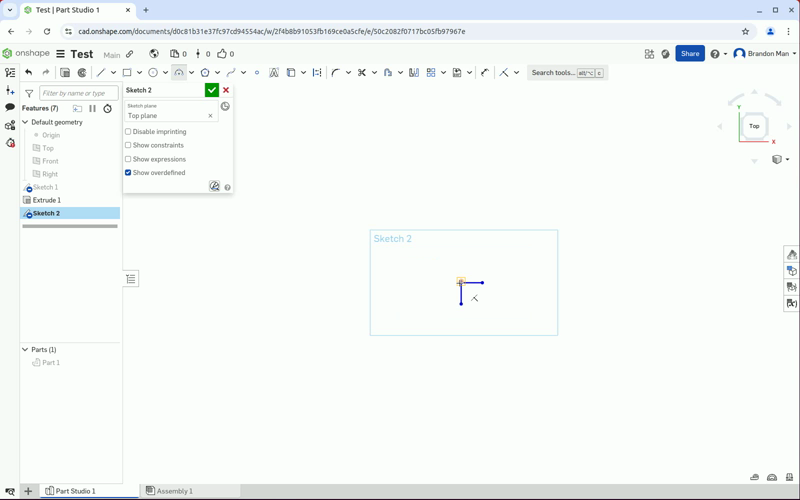
scroll(6)
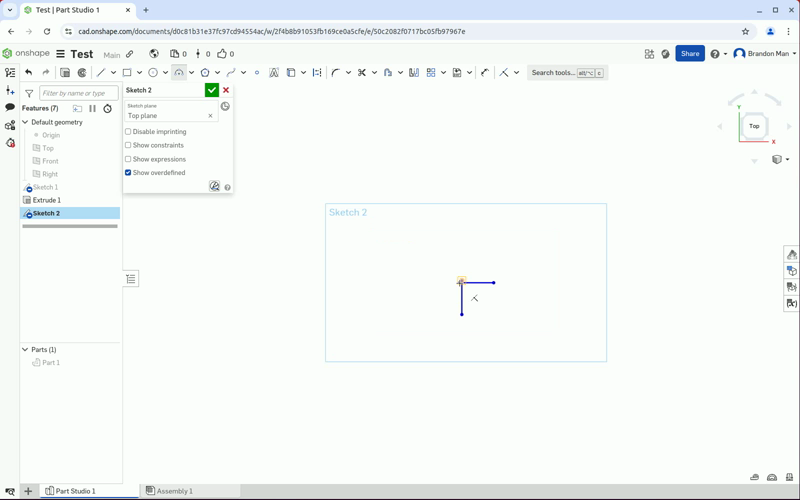
scroll(6)
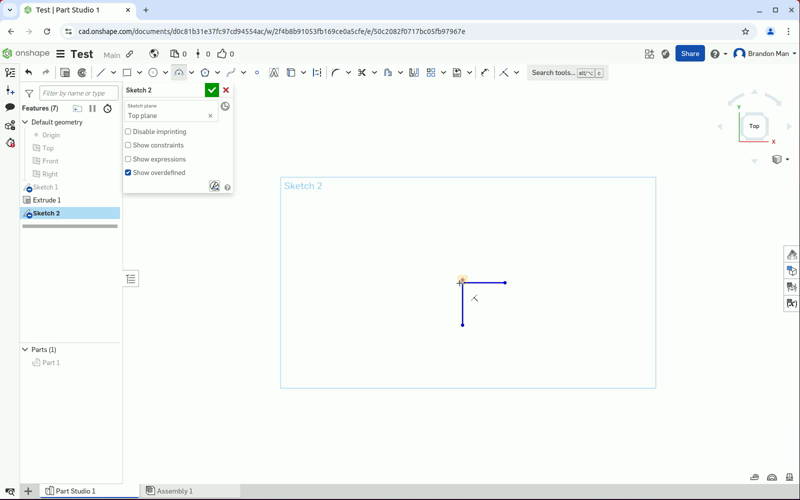
scroll(6)
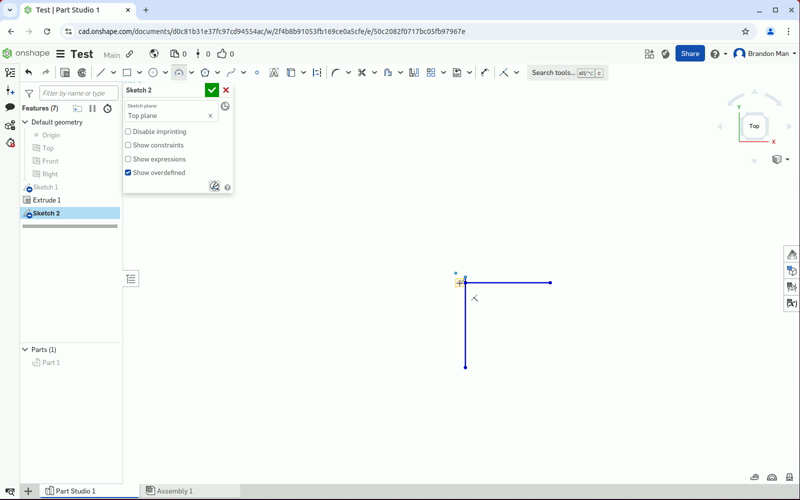
click(459, 282)
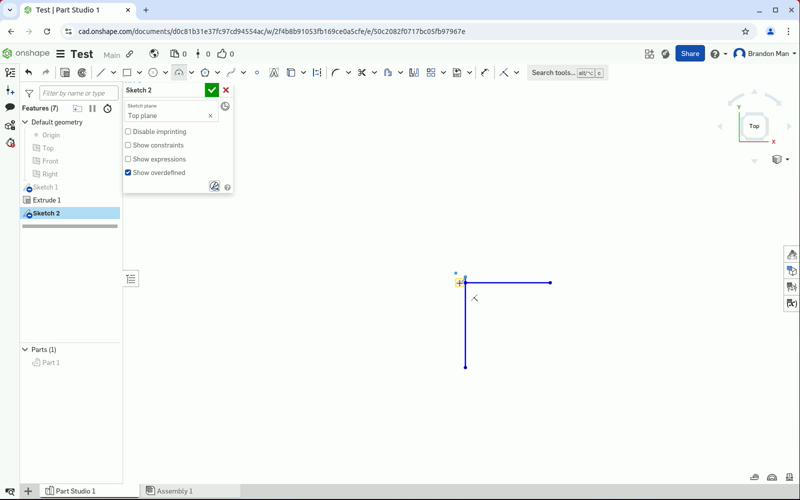
scroll(-6)
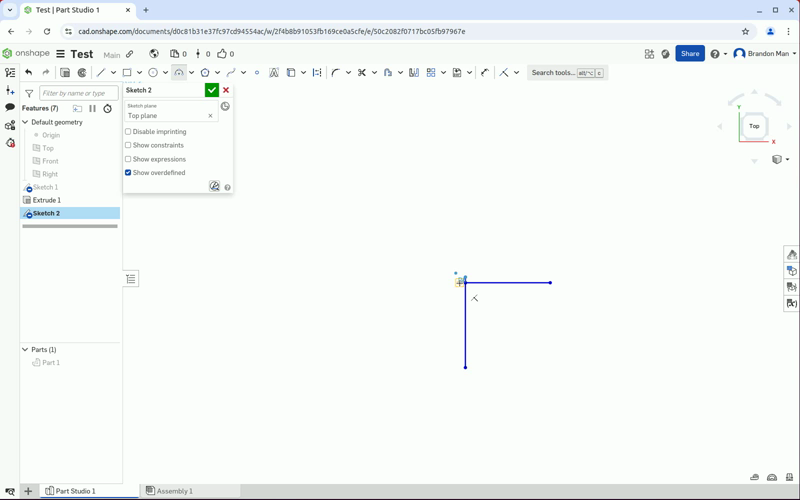
scroll(-6)
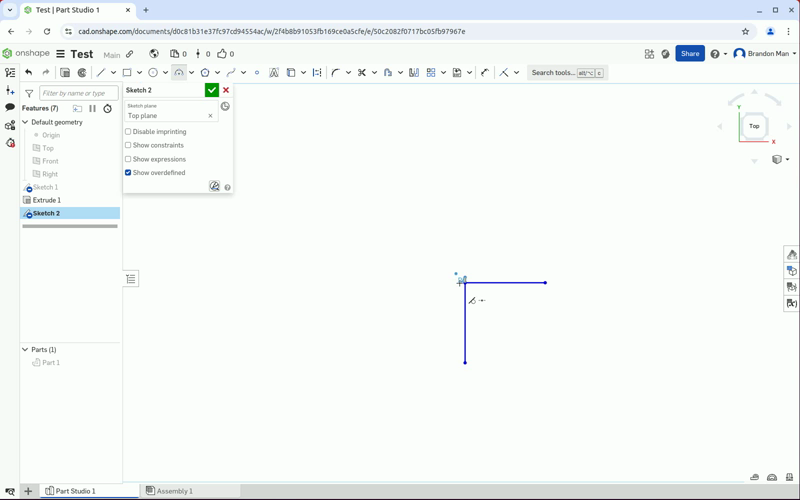
scroll(-6)
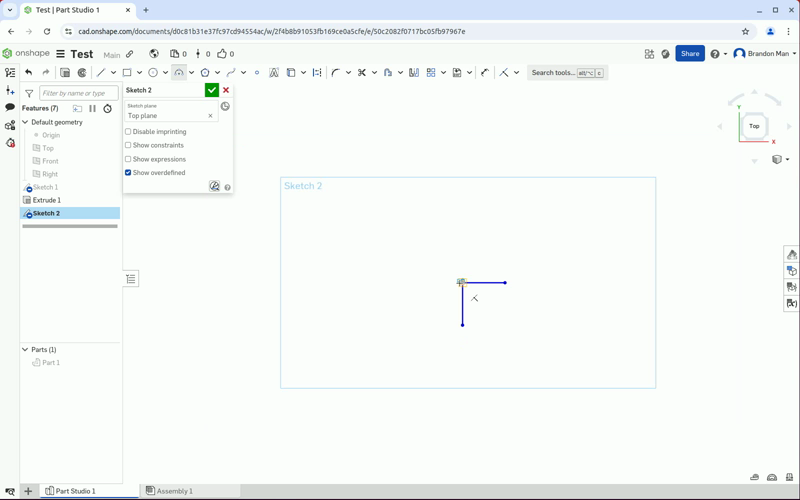
scroll(-6)
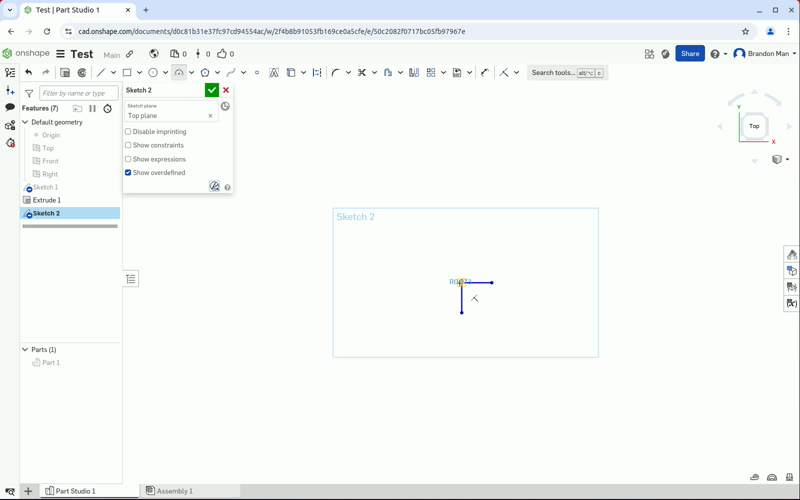
scroll(-6)
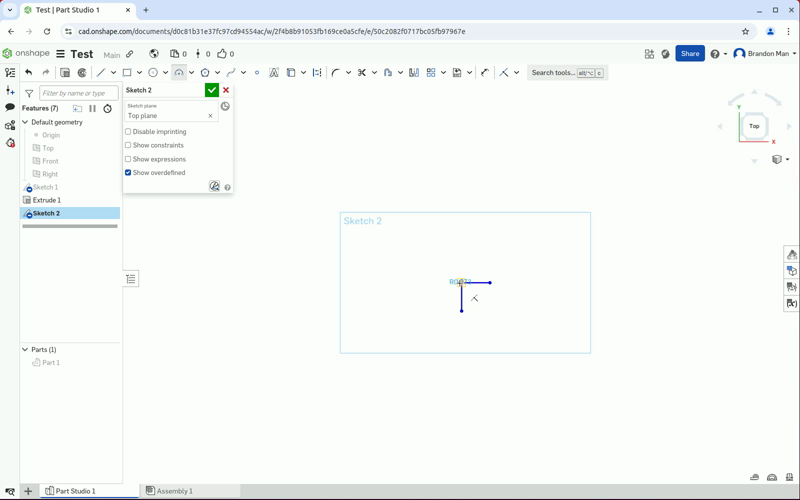
scroll(-6)
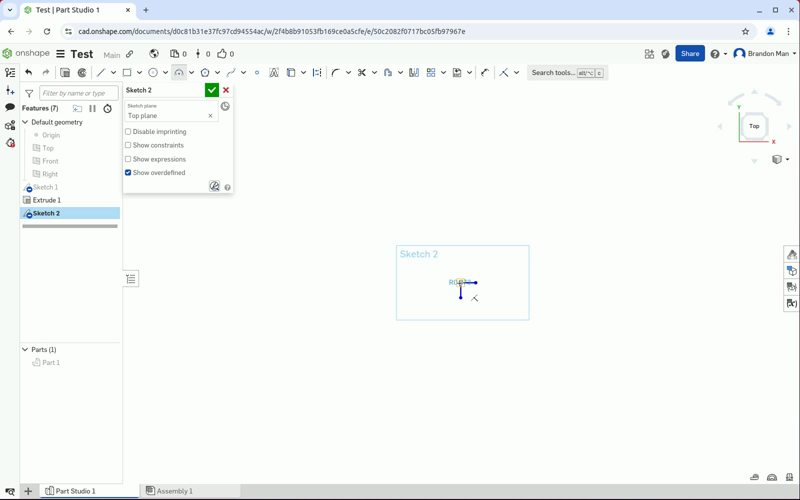
scroll(-6)
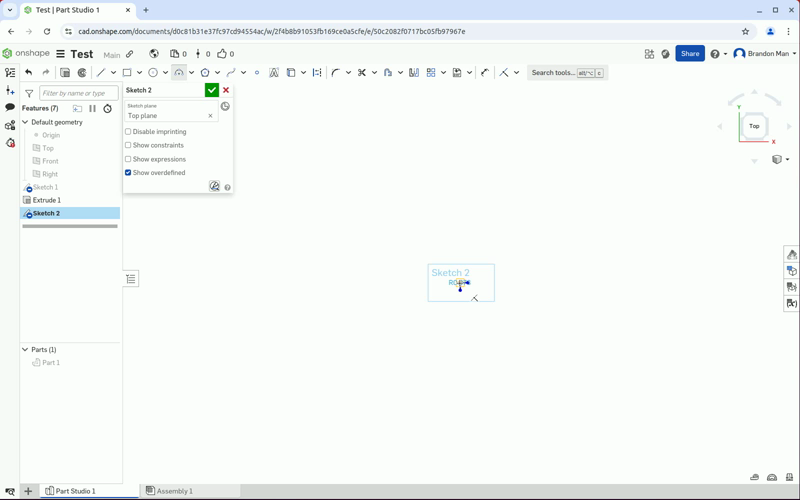
key_down(shift)
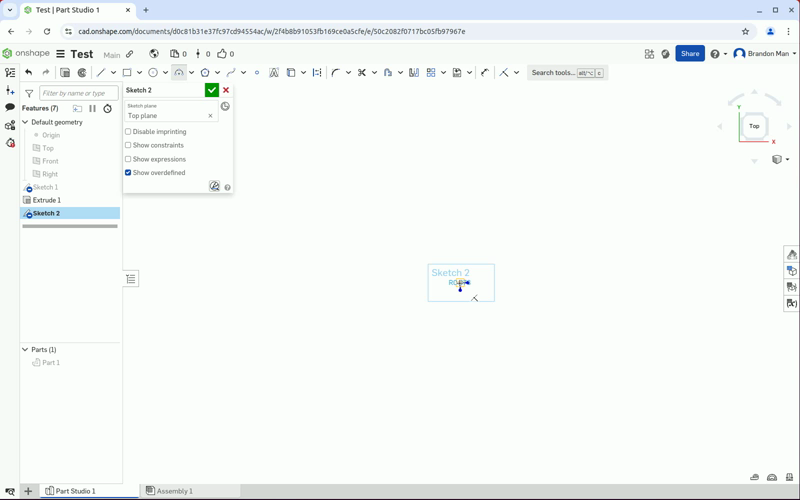
mouse_move(460, 282)
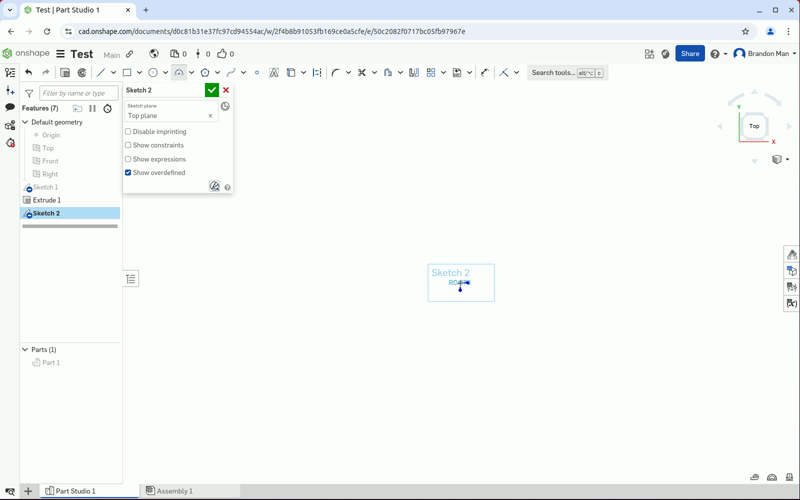
scroll(6)
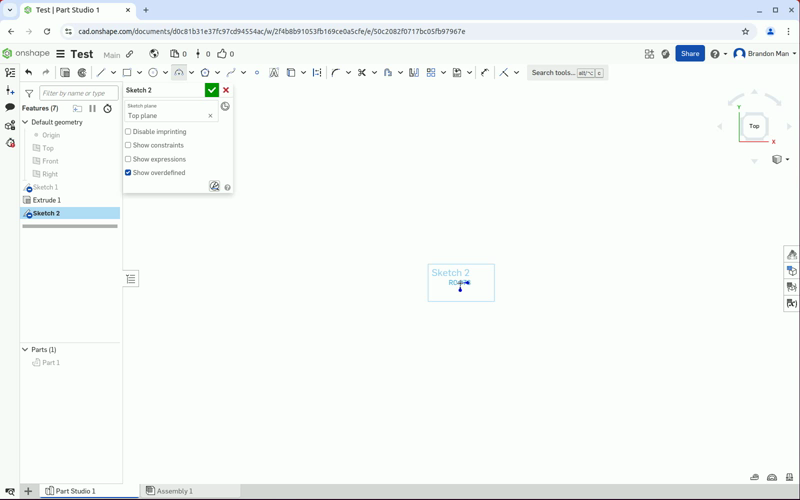
scroll(6)
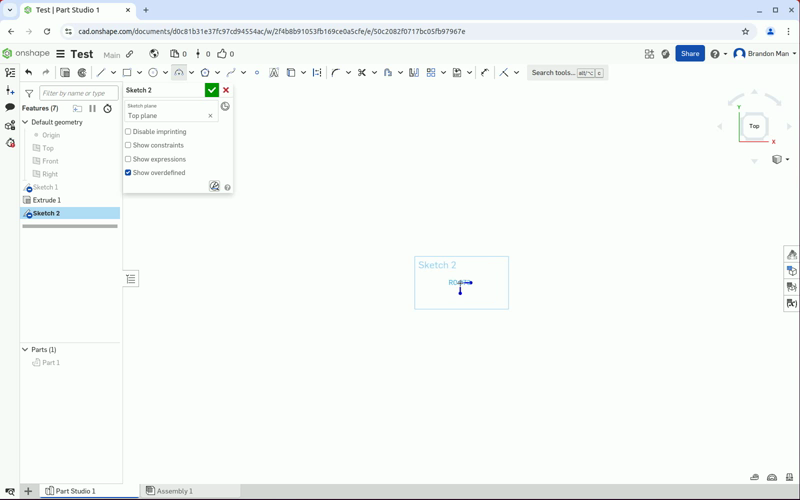
scroll(6)
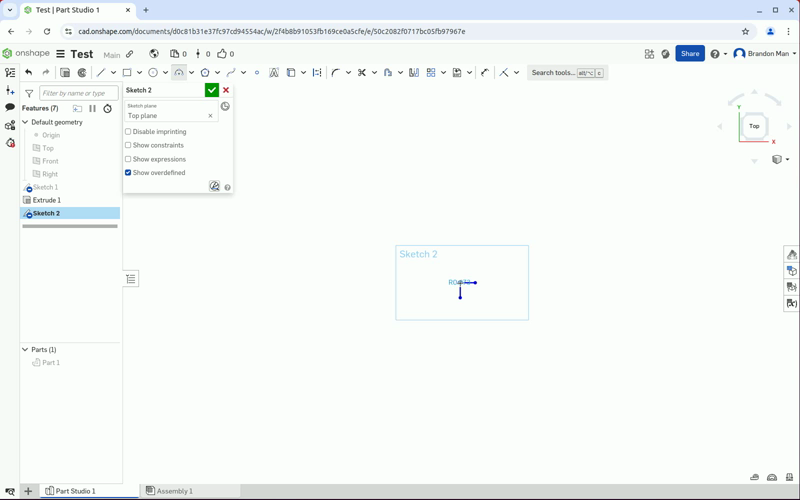
scroll(6)
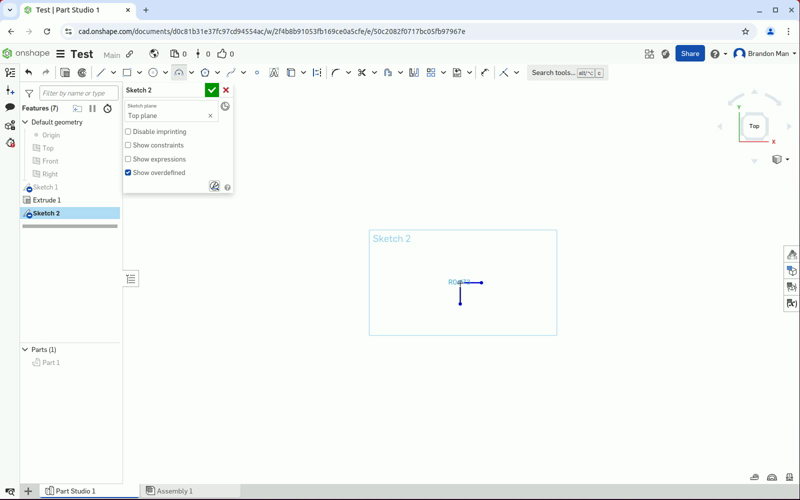
scroll(6)
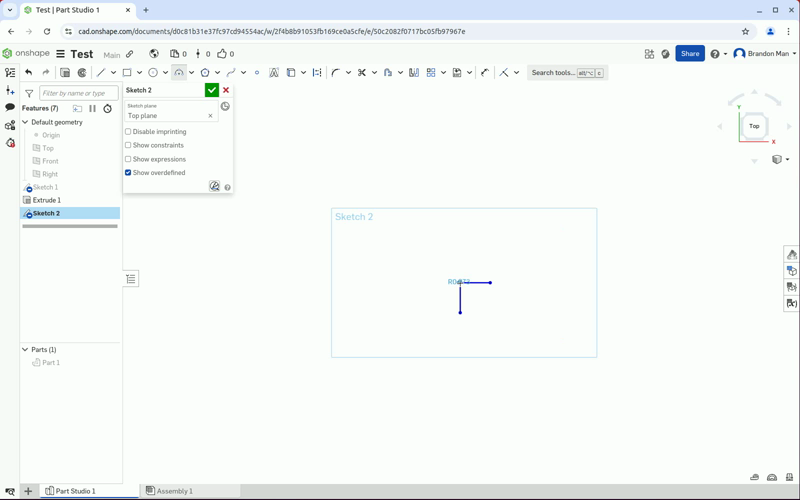
scroll(6)
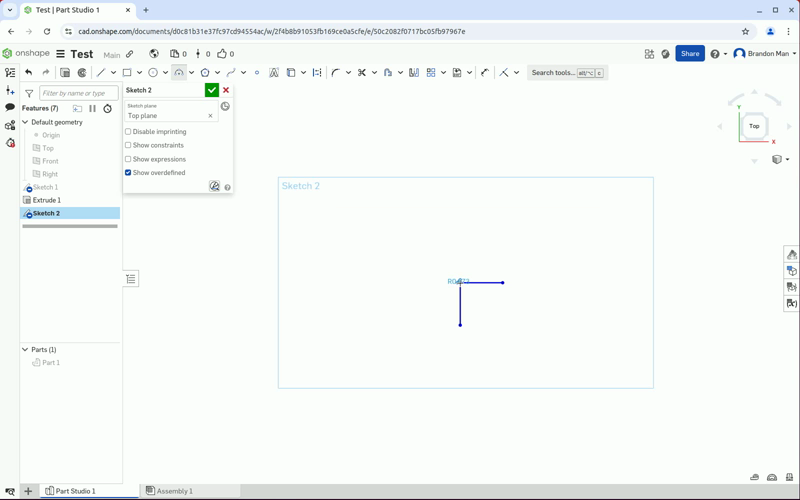
scroll(6)
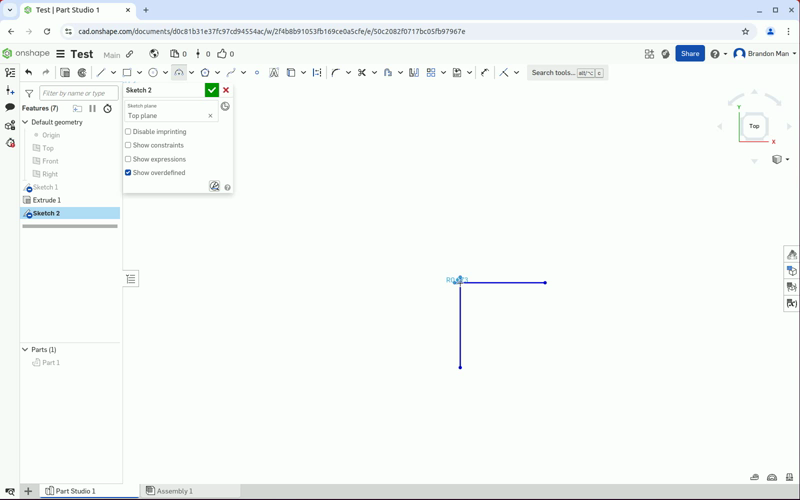
click(460, 282)
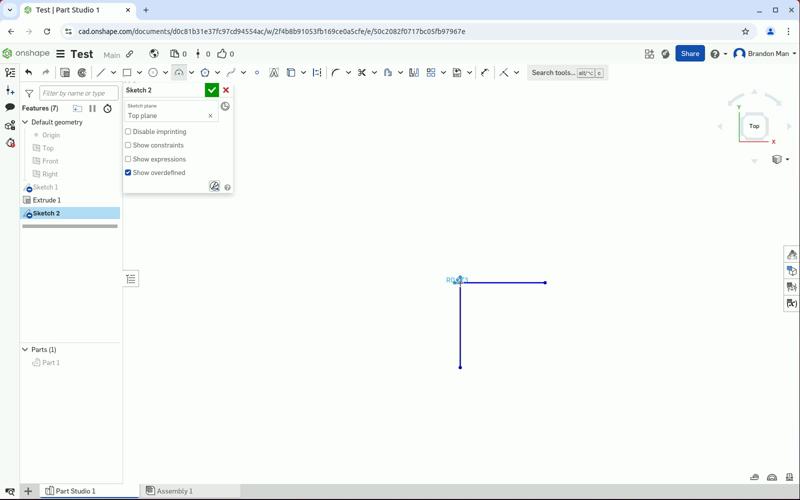
scroll(-6)
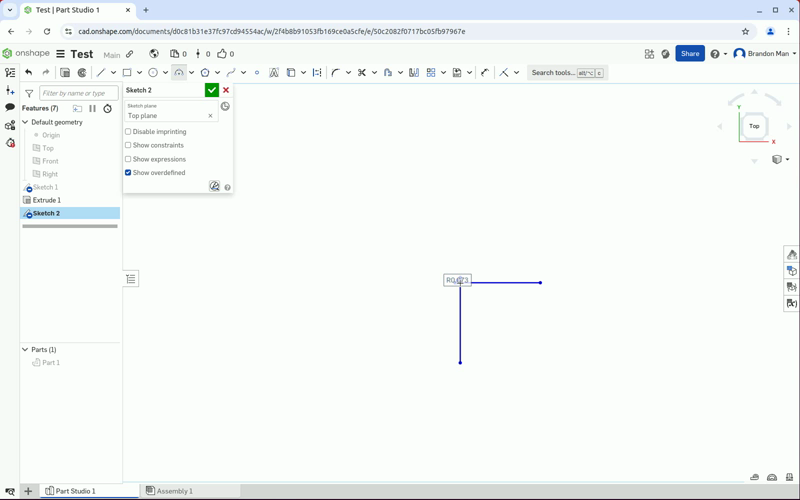
scroll(-6)
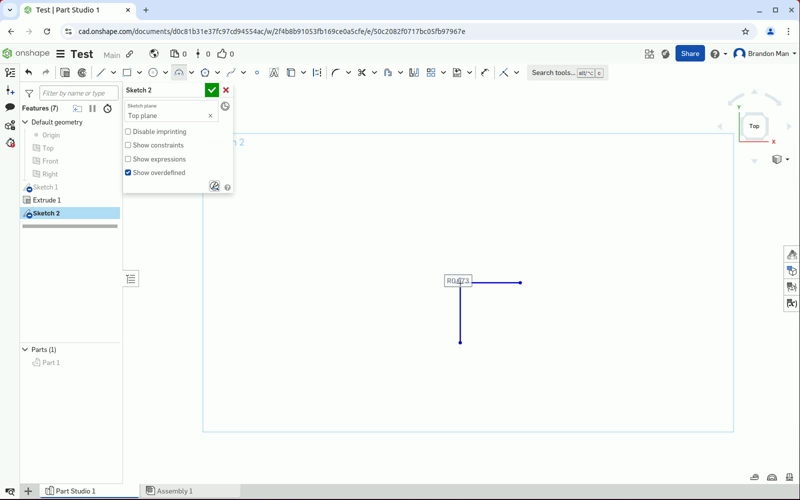
scroll(-6)
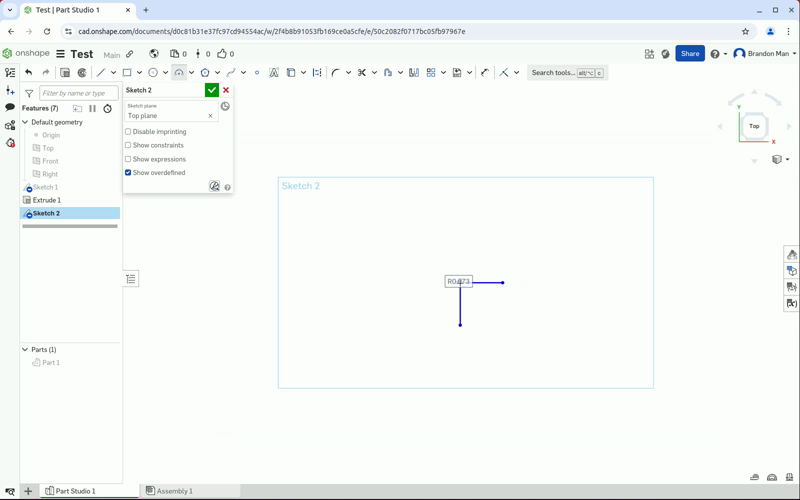
scroll(-6)
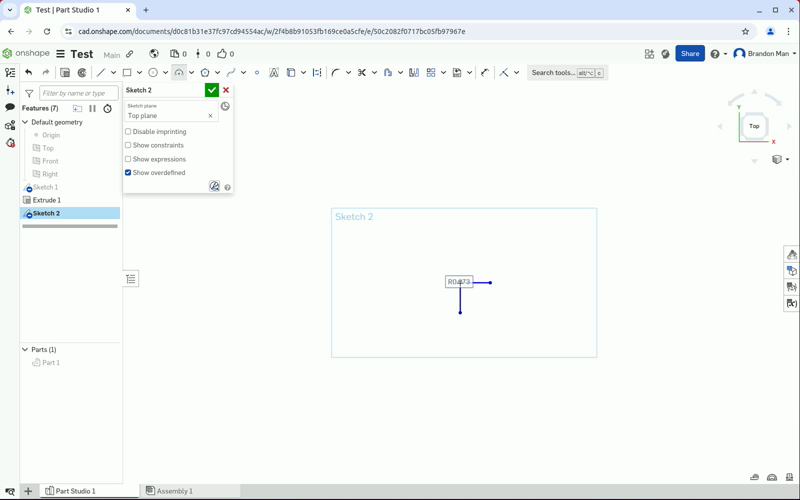
scroll(-6)
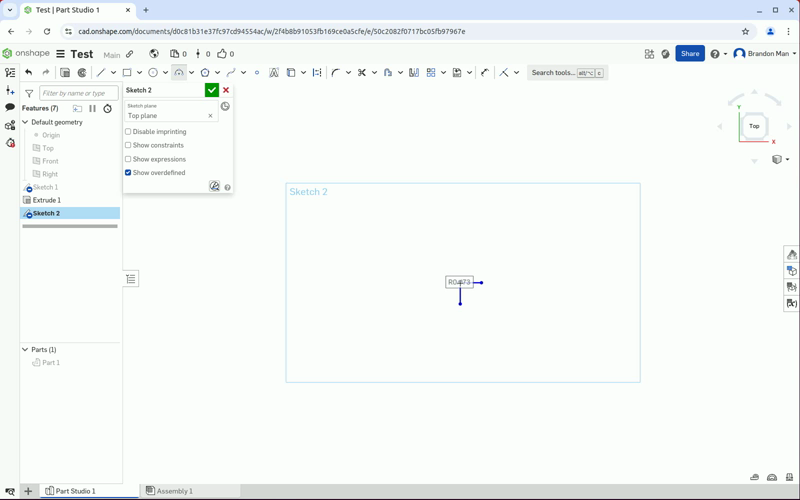
scroll(-6)
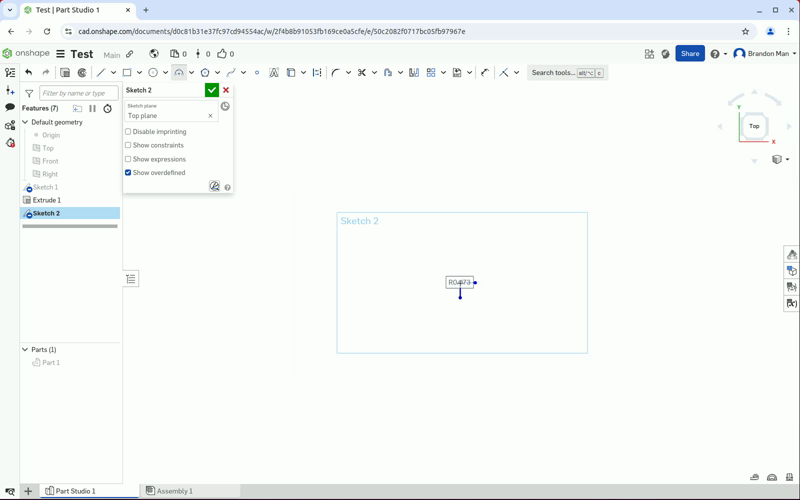
scroll(-6)
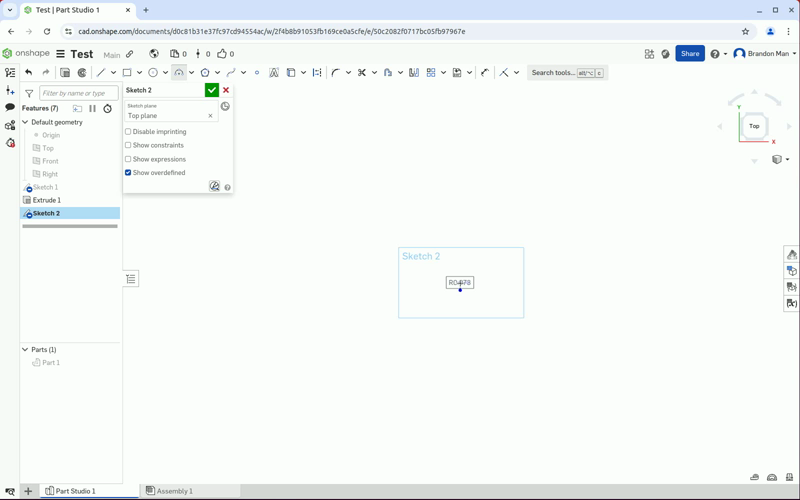
key_up(shift)
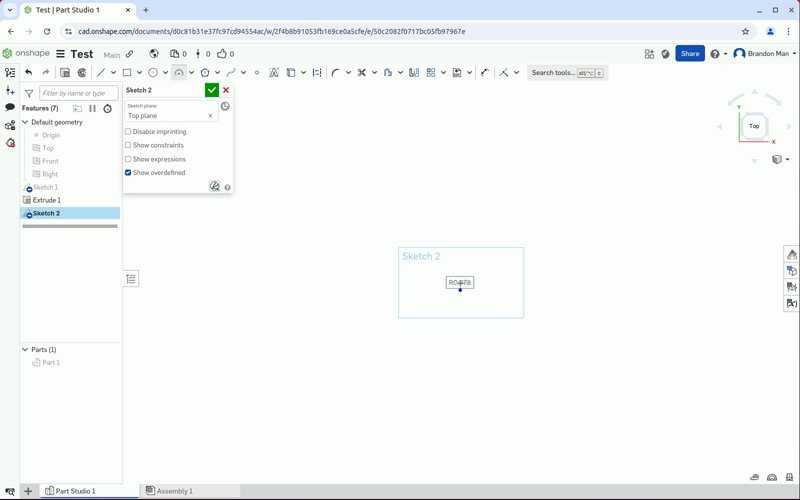
key(esc)
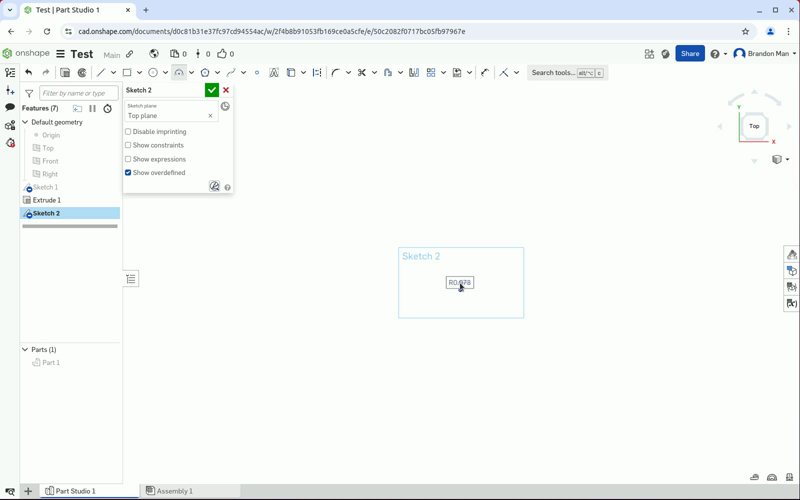
mouse_move(461, 282)
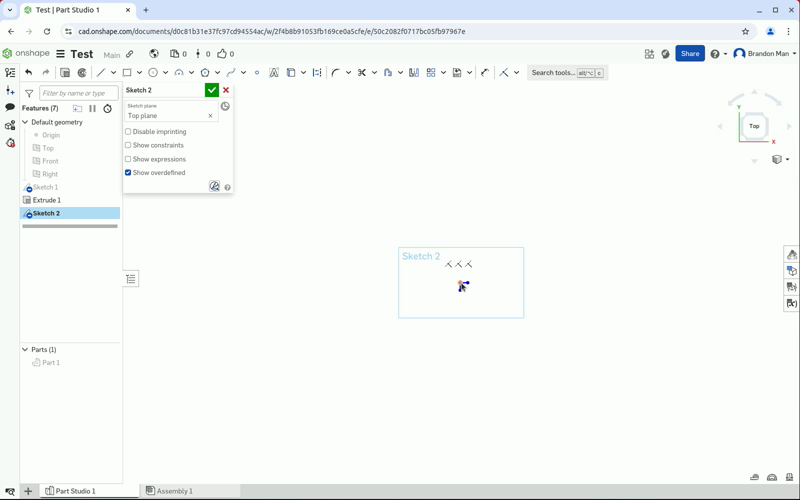
scroll(6)
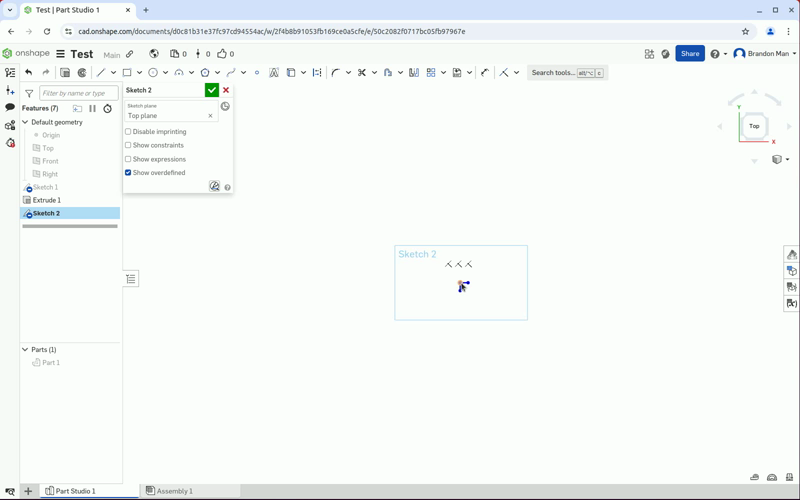
scroll(6)
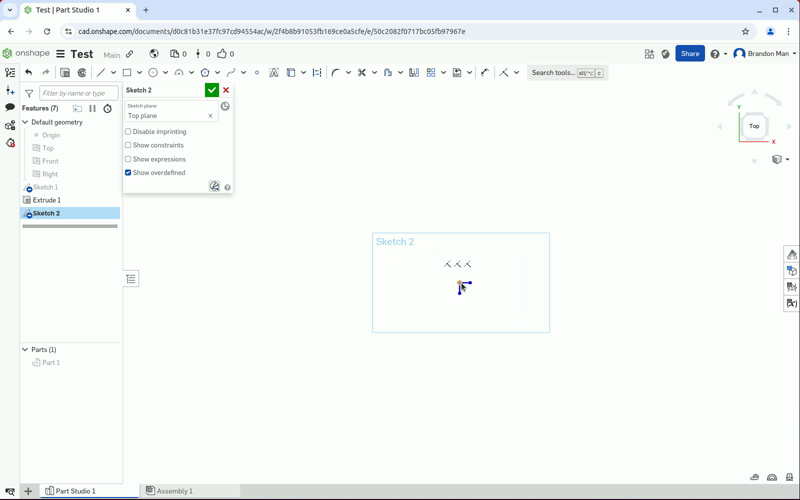
scroll(6)
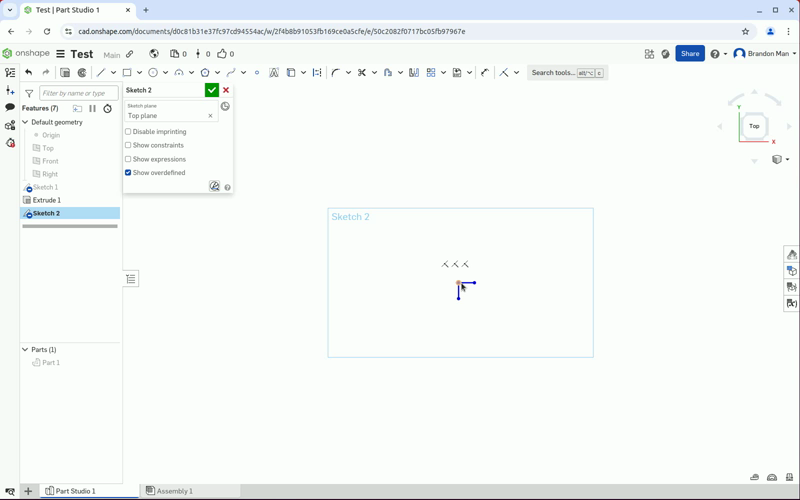
scroll(6)
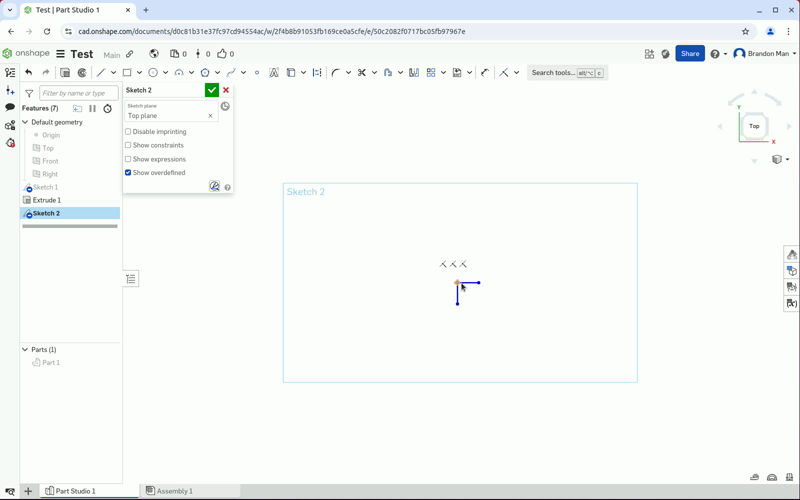
scroll(6)
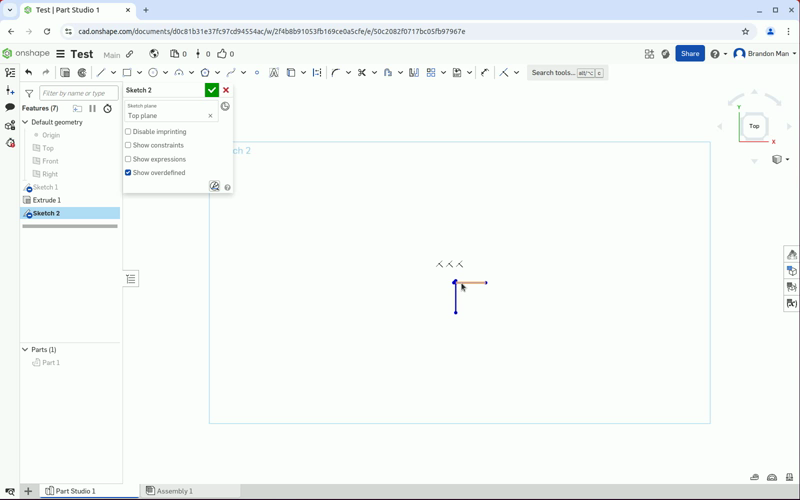
scroll(6)
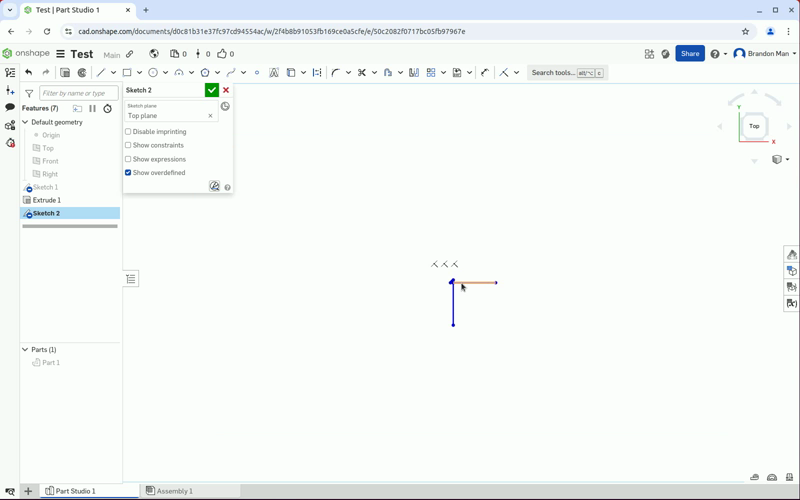
scroll(6)
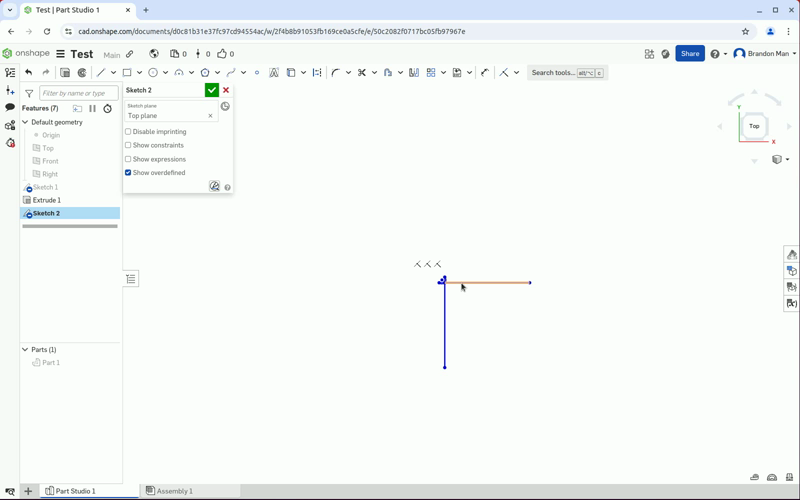
click(461, 282)
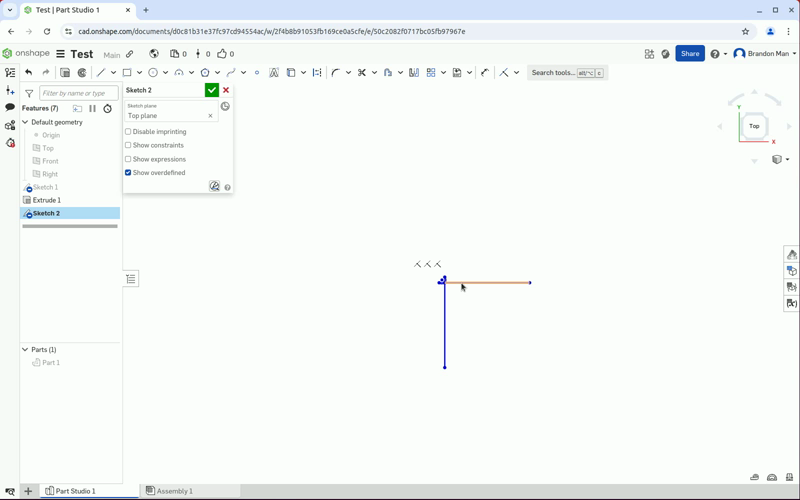
scroll(-6)
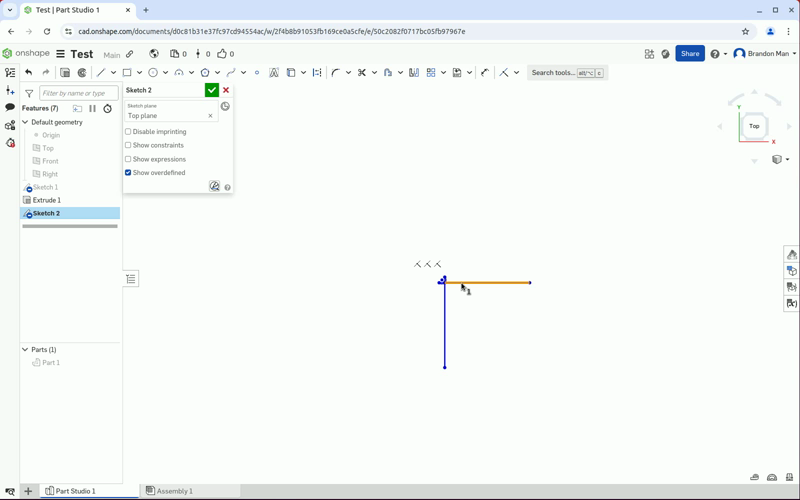
scroll(-6)
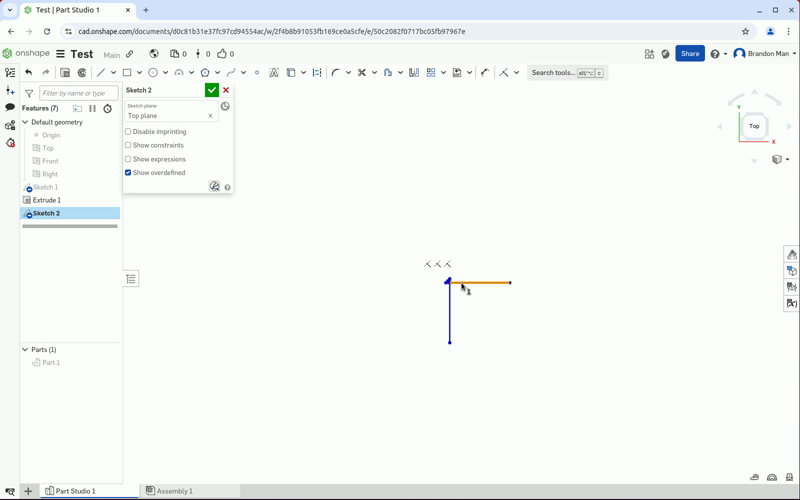
scroll(-6)
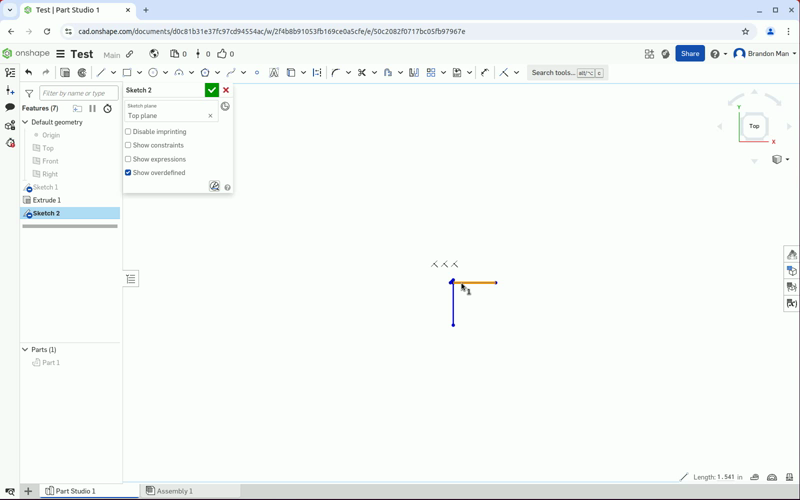
scroll(-6)
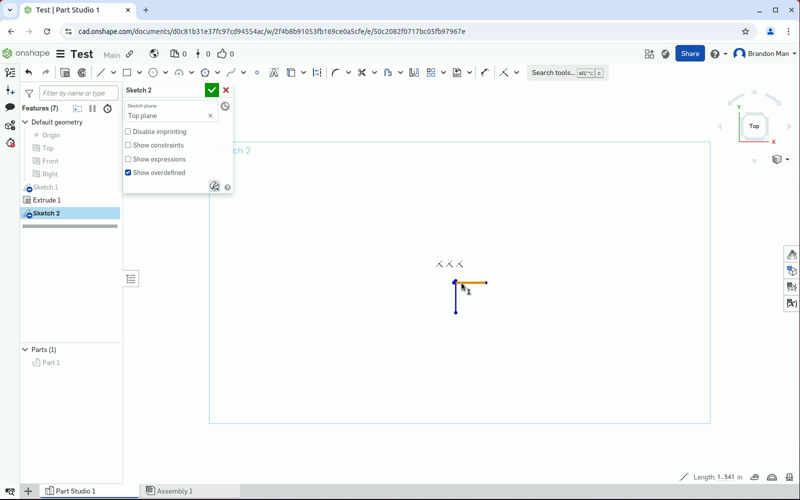
scroll(-6)
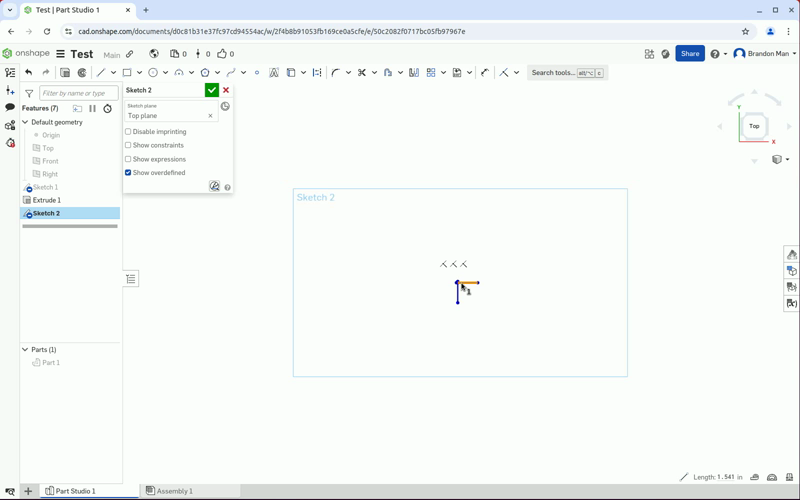
scroll(-6)
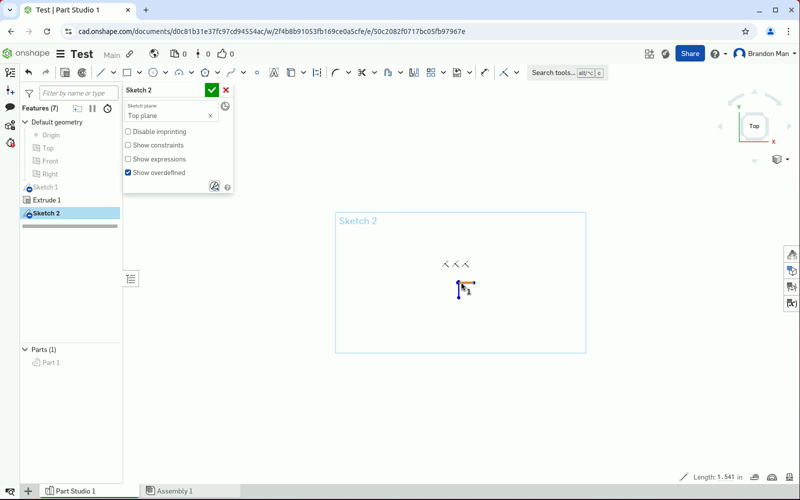
scroll(-6)
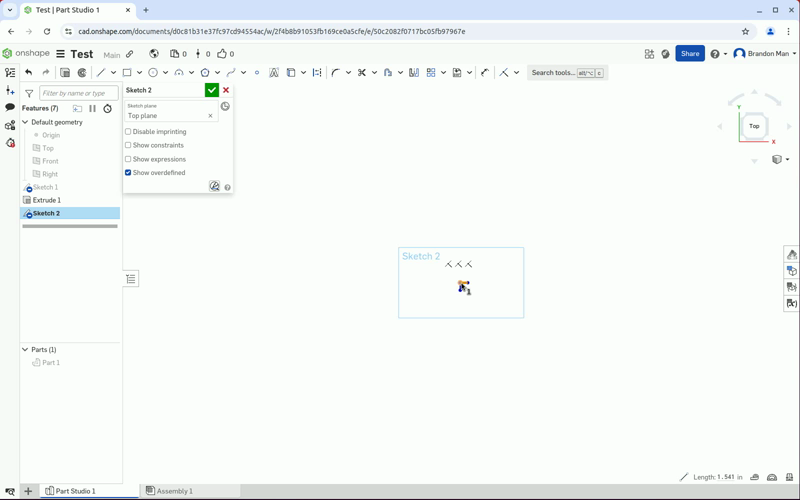
mouse_move(73, 352)
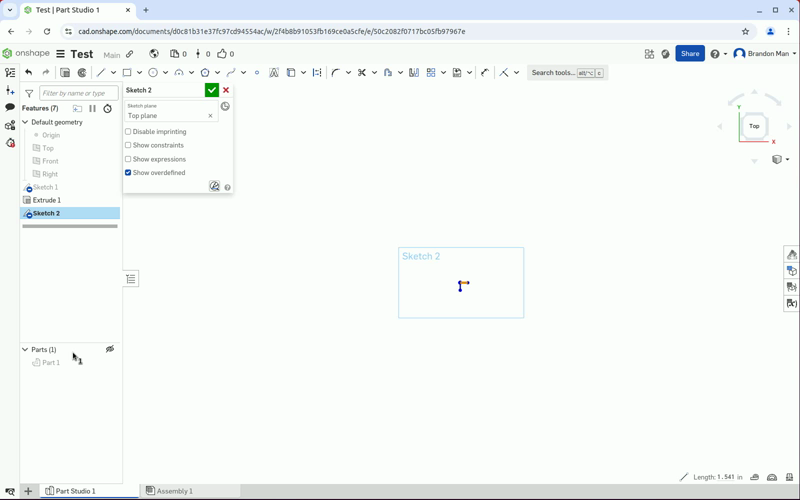
key(shift+y)
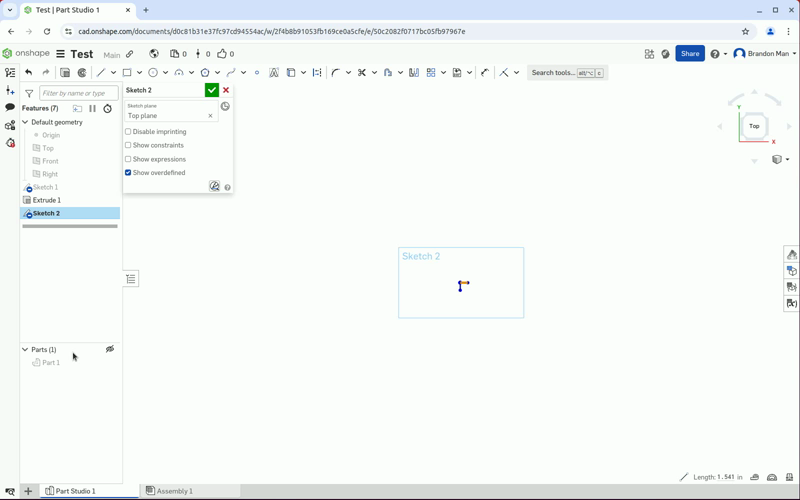
key(shift+e)
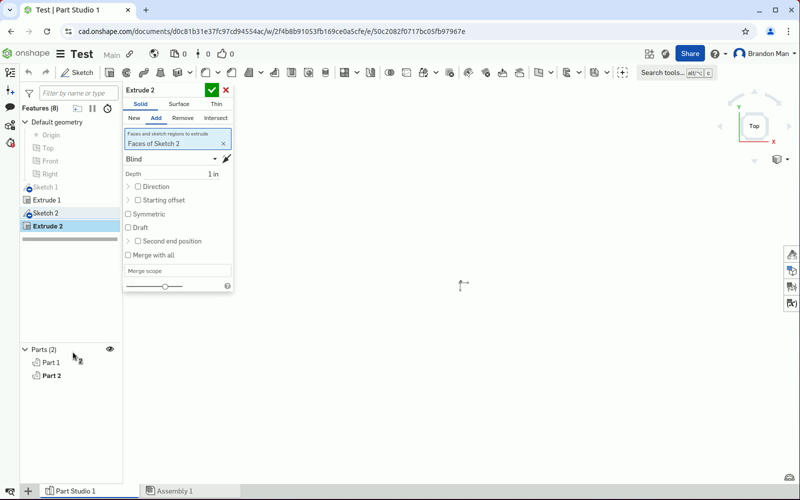
mouse_move(143, 106)
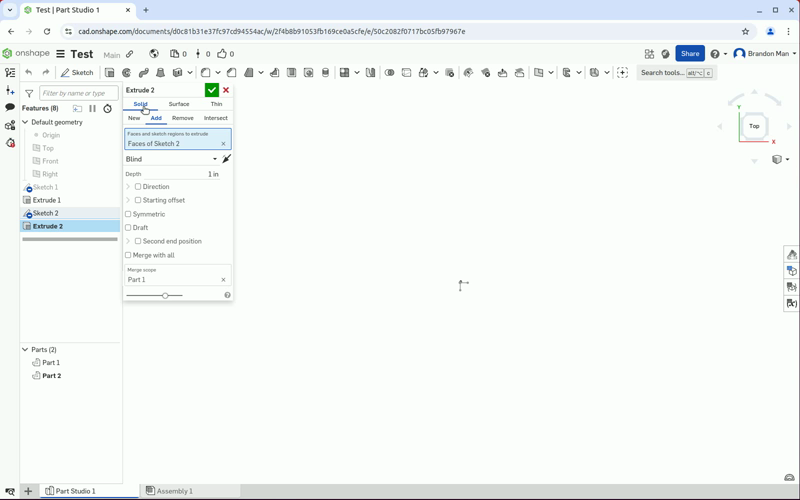
click(143, 106)
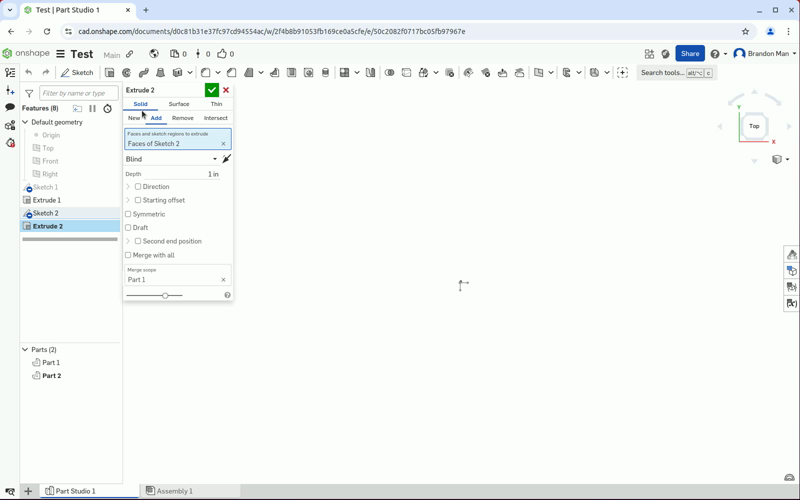
mouse_move(137, 120)
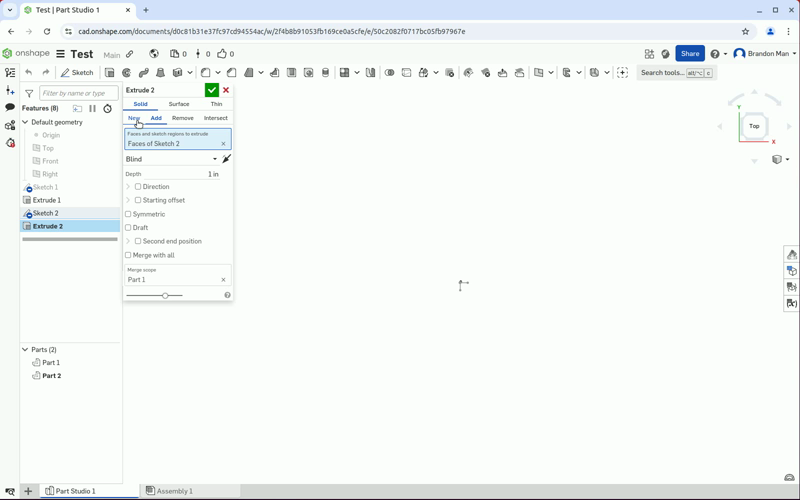
click(137, 120)
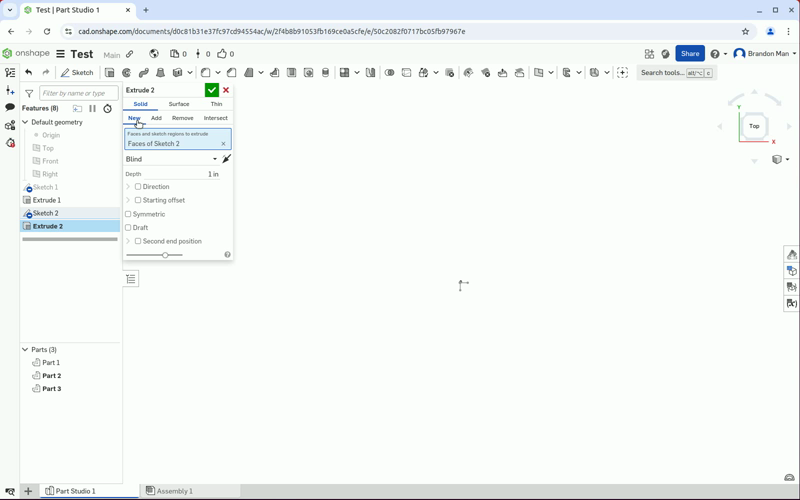
key(tab, 4)
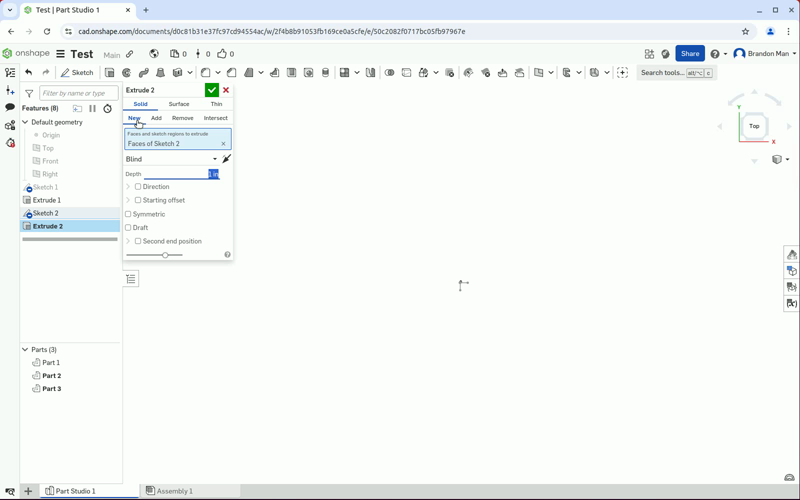
text(23.108)
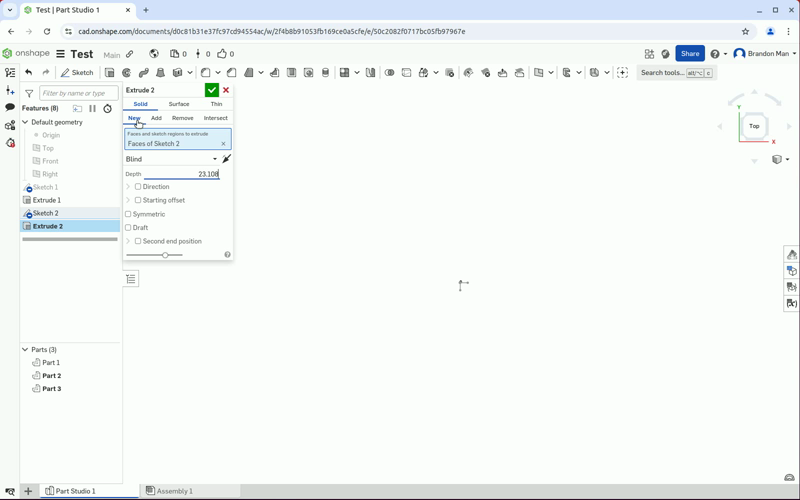
key(enter)
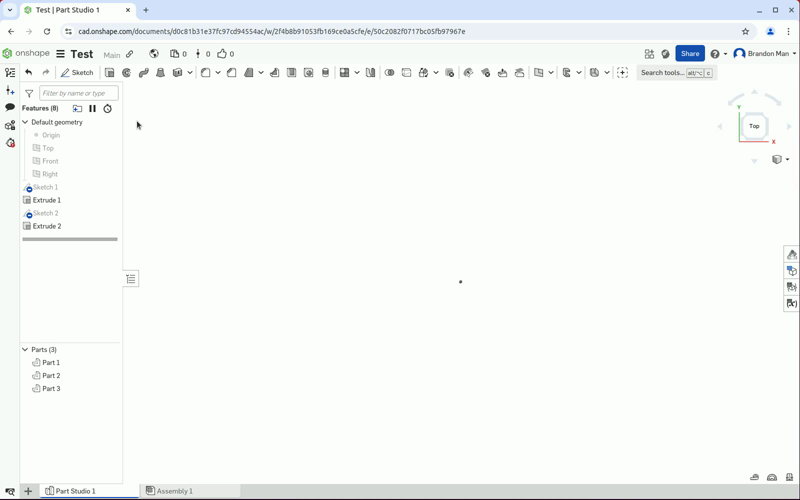
key(shift+h)
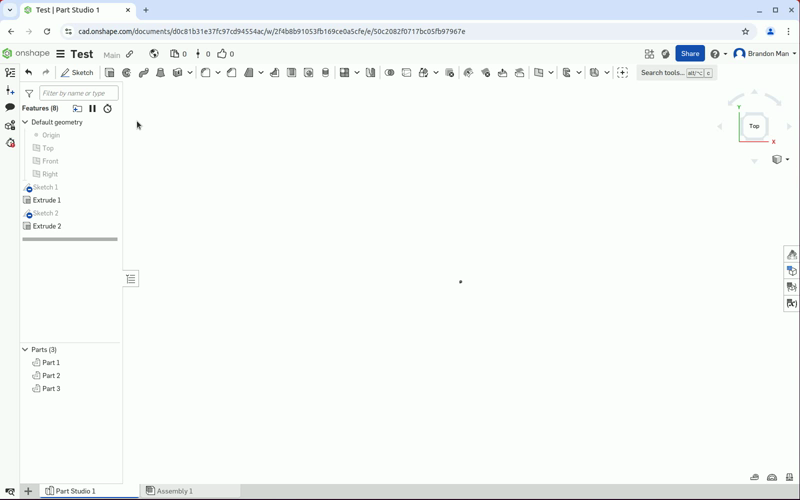
key(shift+h)
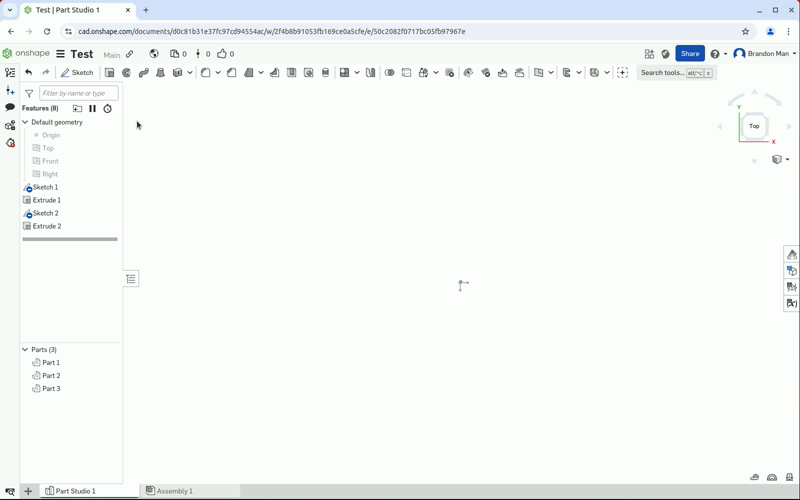
key(shift+7)
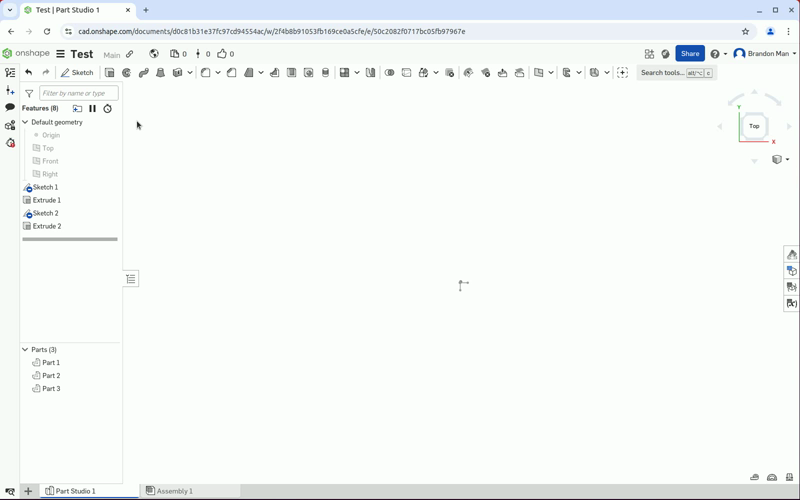
key(up, 3)
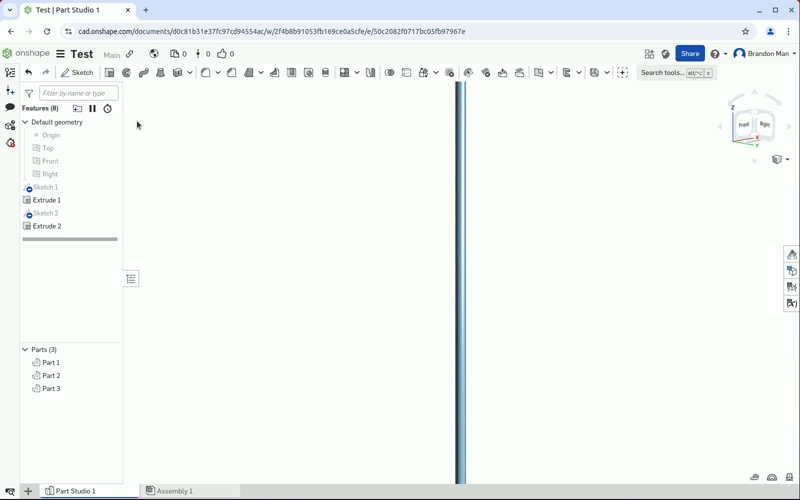
key(left, 3)
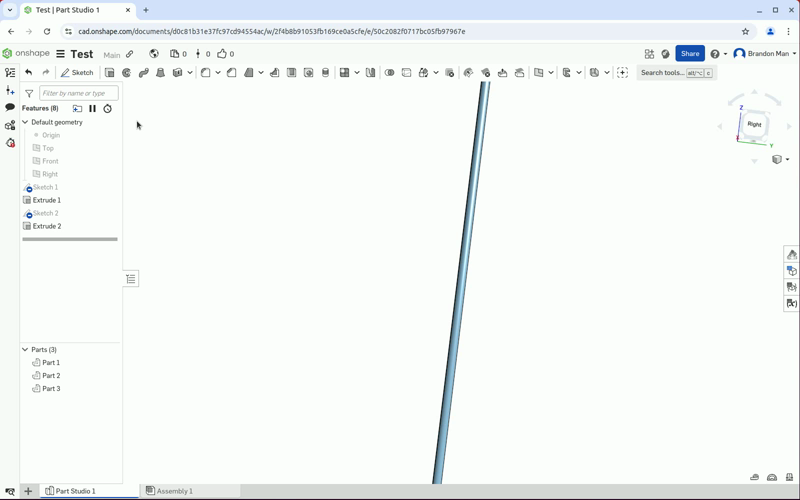
key(right, 3)
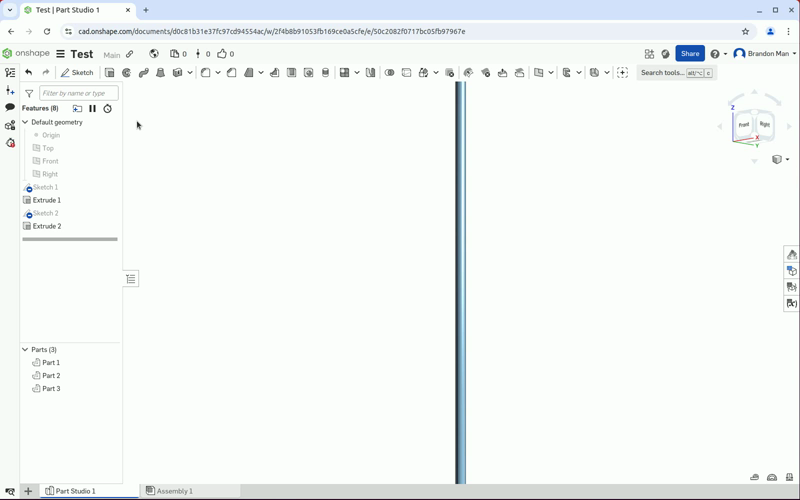
key(down, 3)
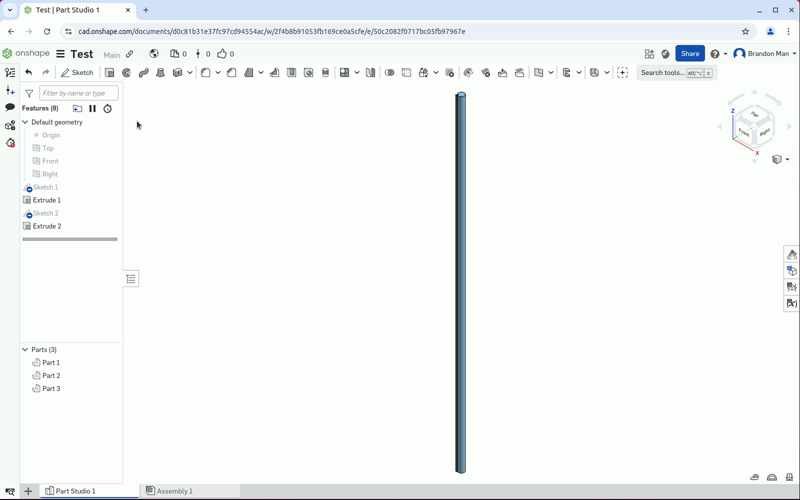
mouse_move(73, 189)
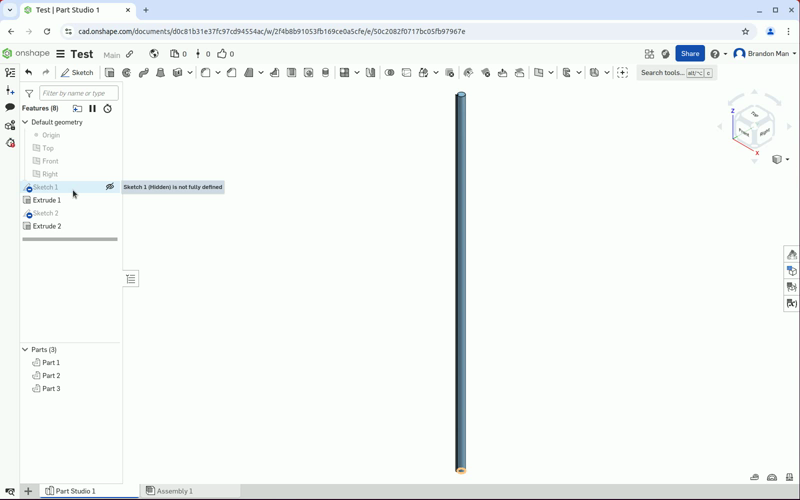
click(73, 189)